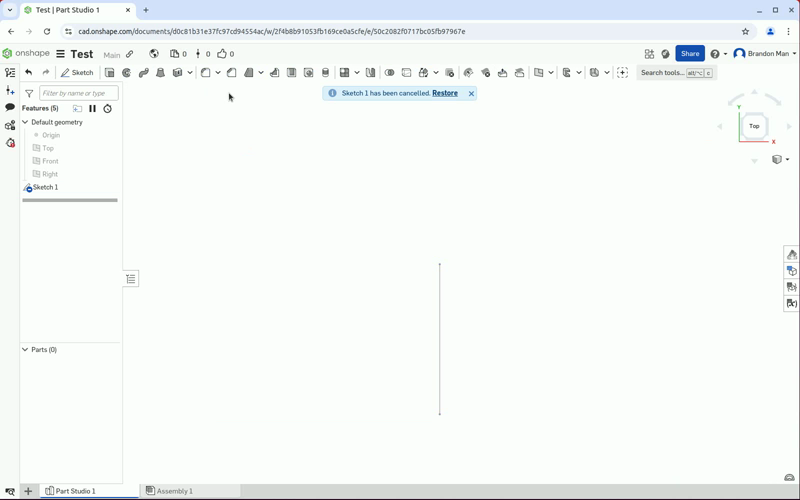
key(shift+h)
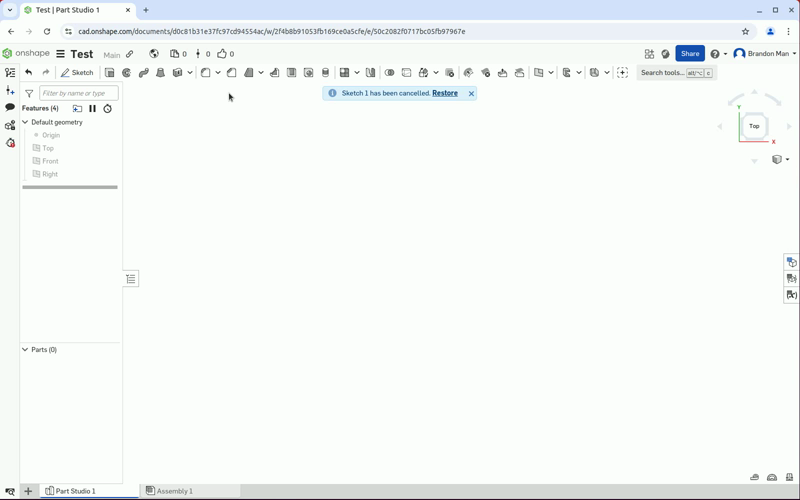
mouse_move(73, 352)
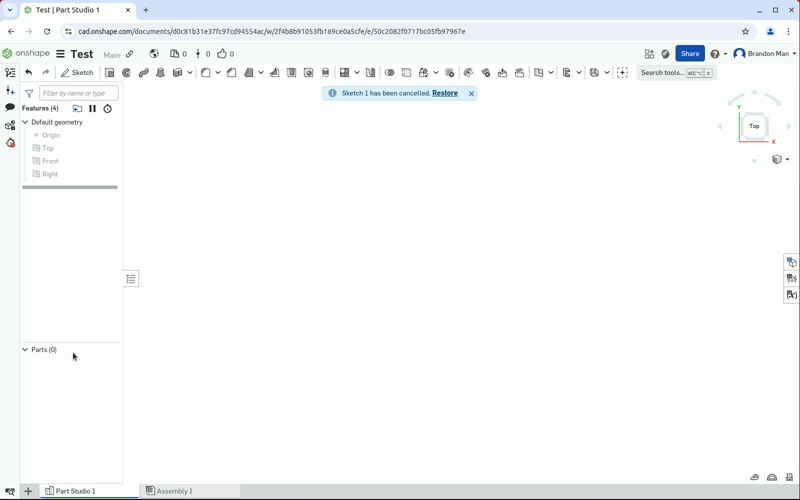
key(y)
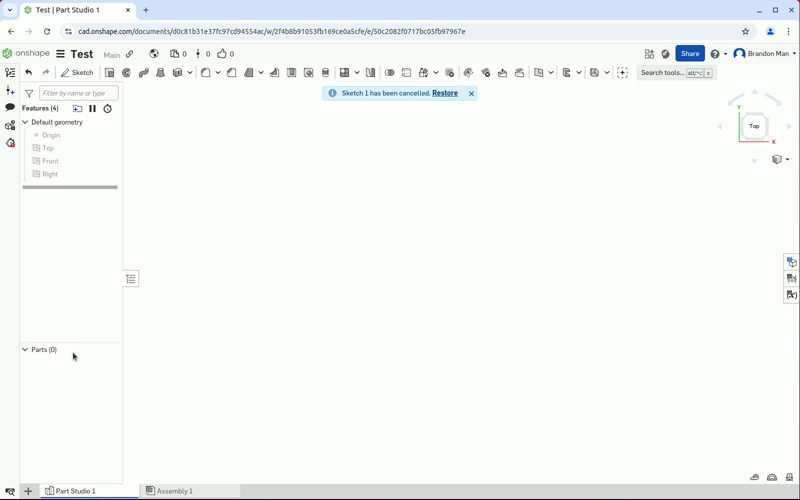
key(shift+p)
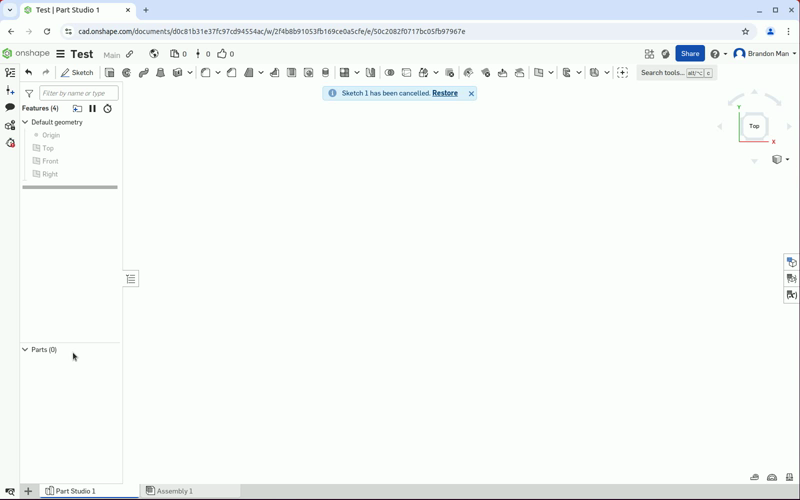
key(space)
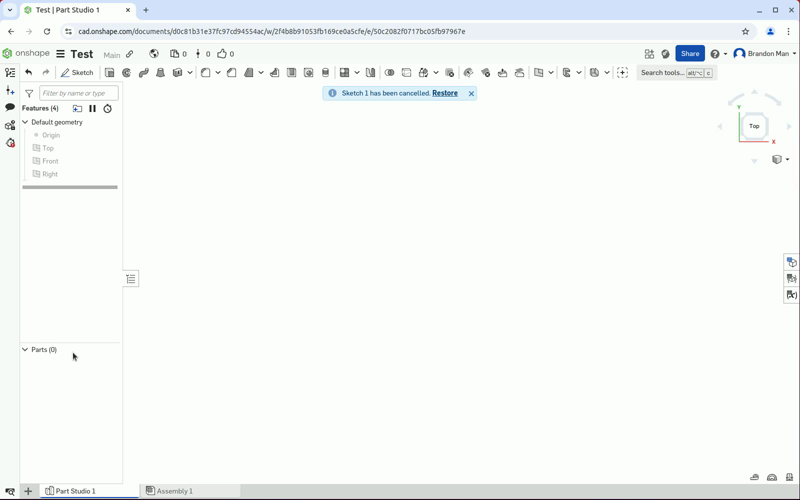
key_down(shift)
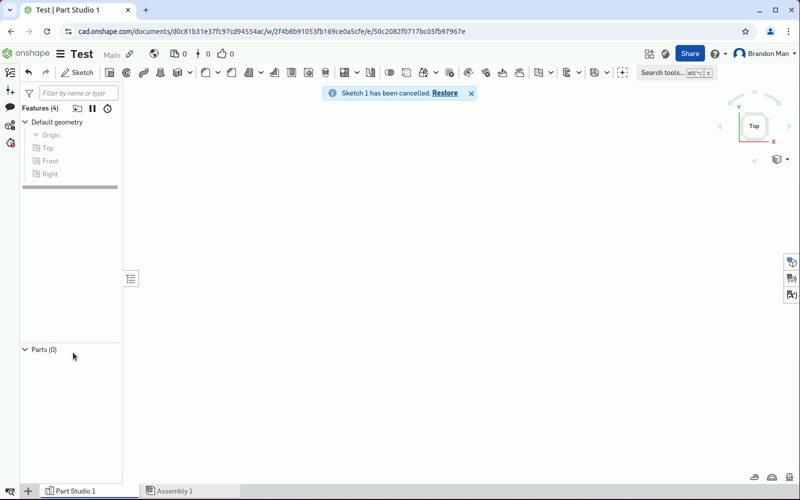
key(up)
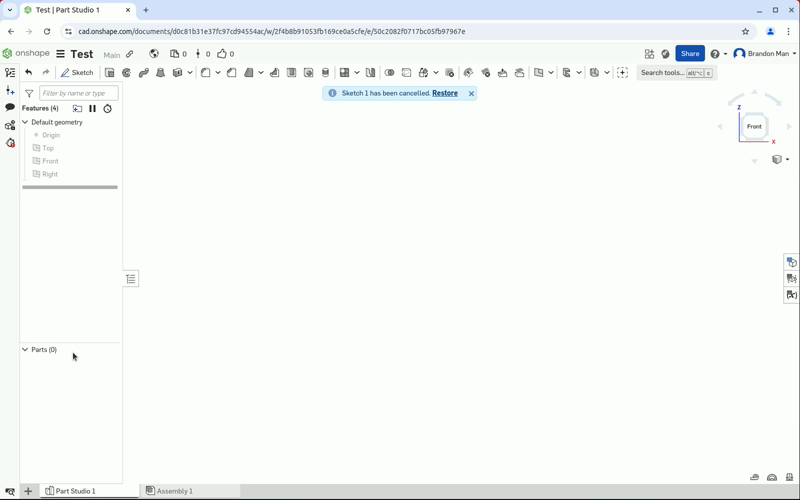
key_up(shift)
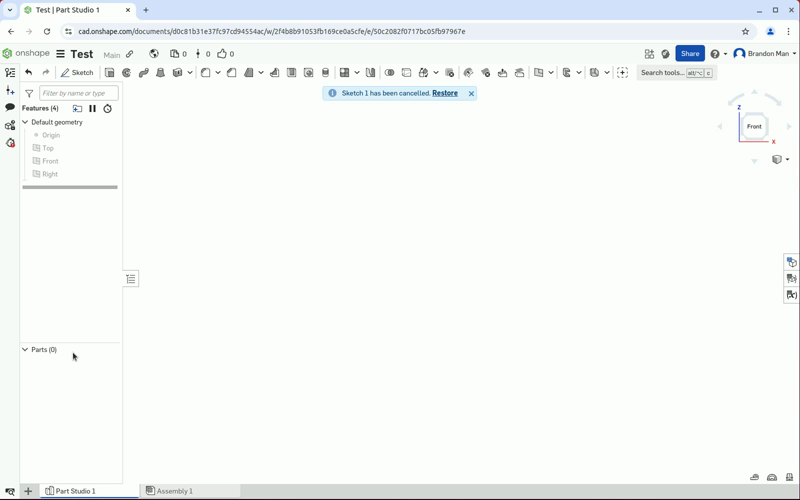
mouse_move(73, 352)
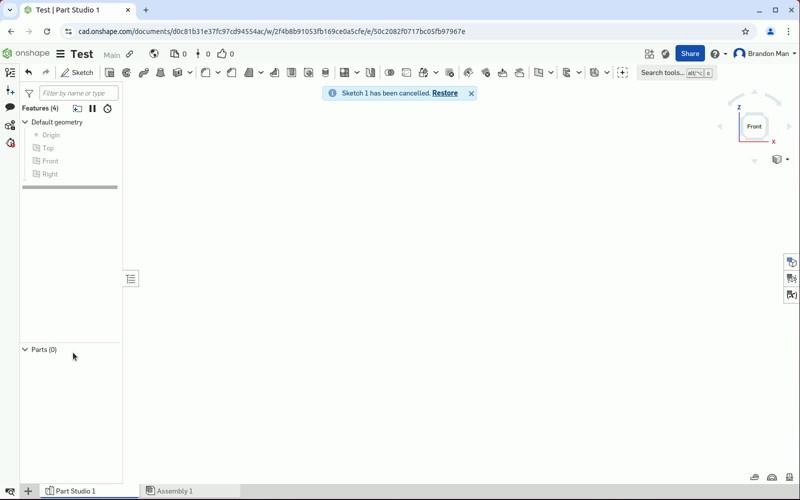
key(shift+y)
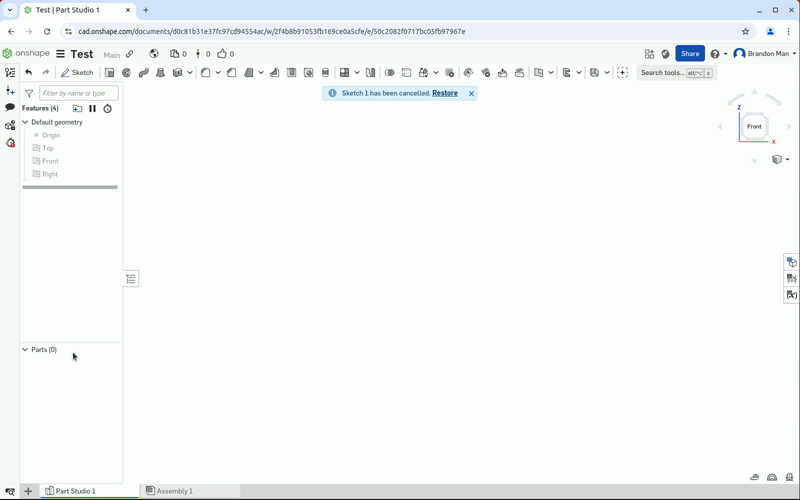
key(shift+s)
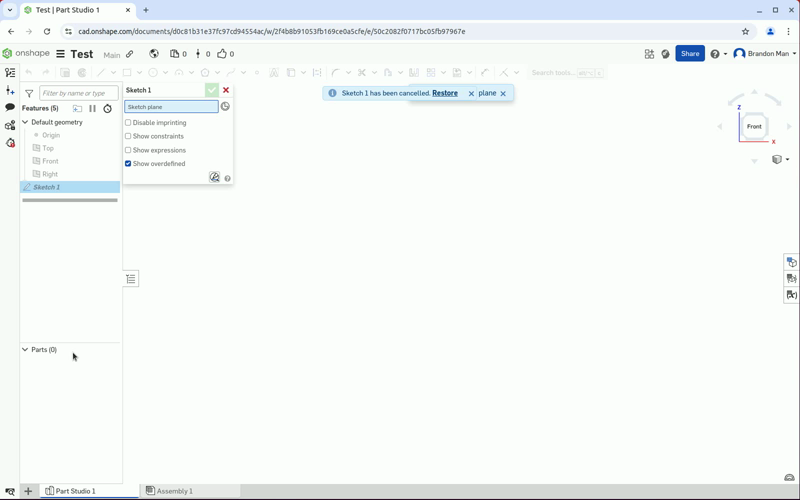
mouse_move(73, 163)
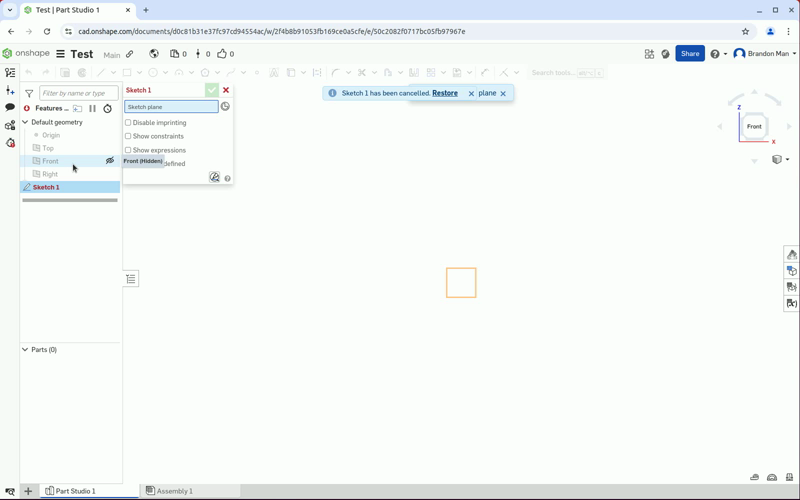
click(73, 163)
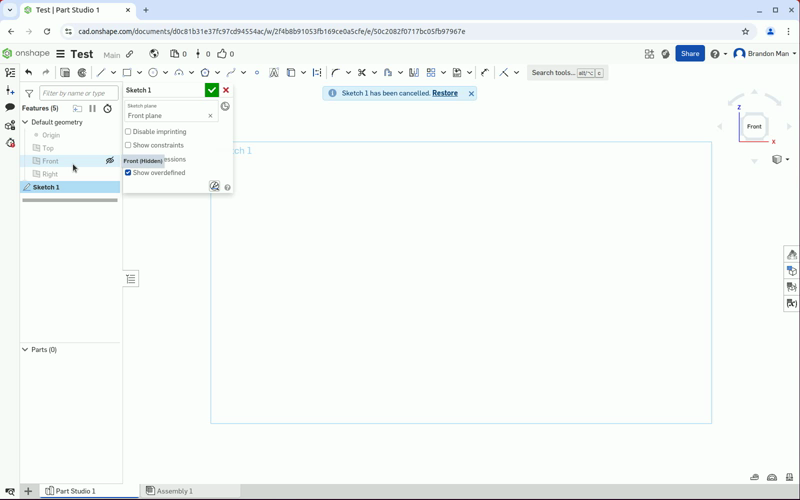
mouse_move(73, 352)
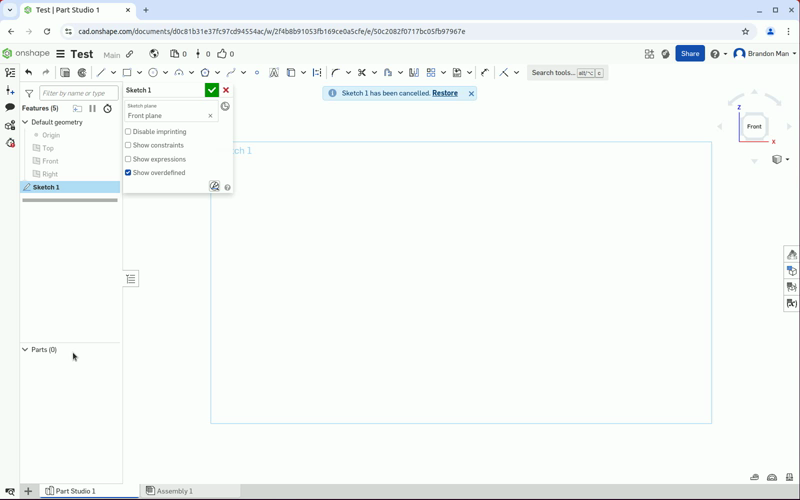
key(y)
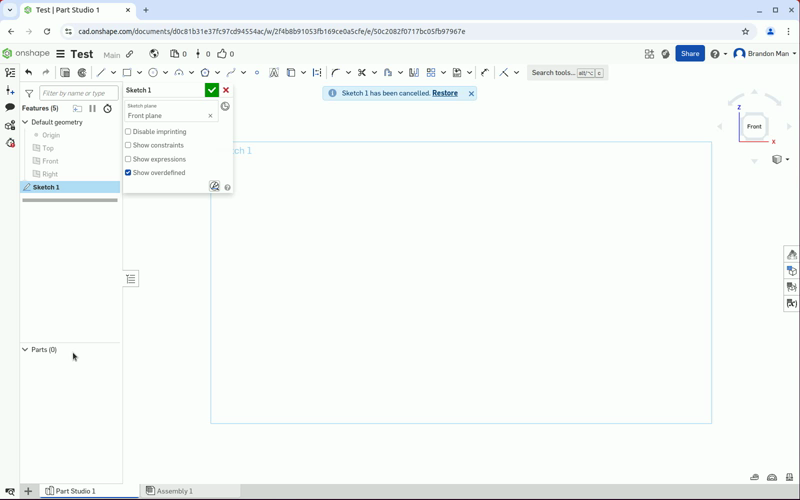
key(l)
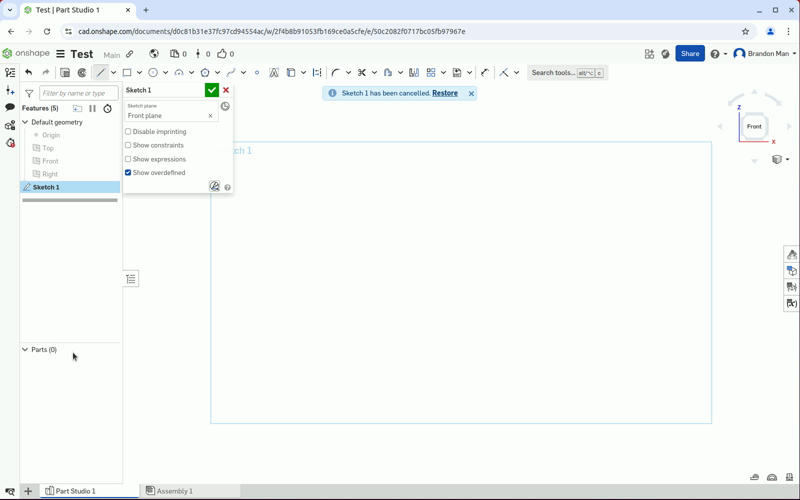
key_down(shift)
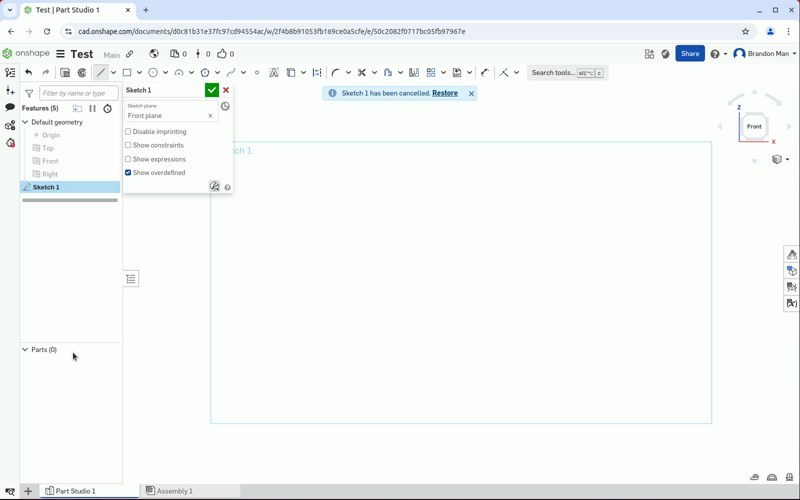
mouse_move(460, 282)
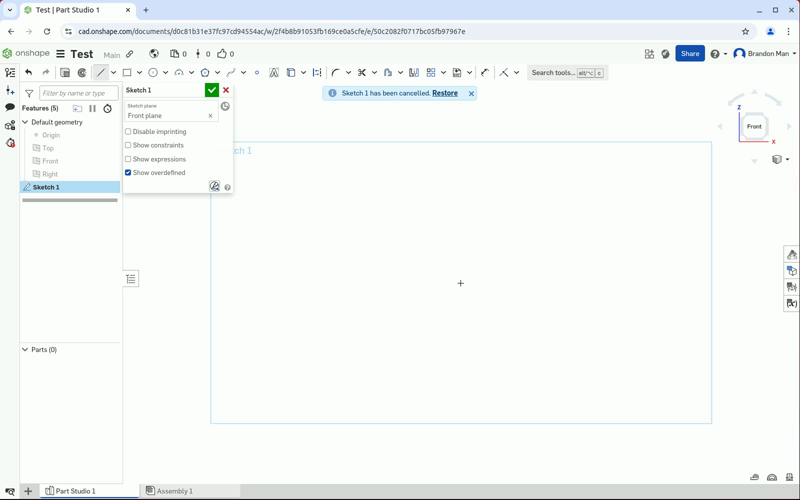
click(460, 282)
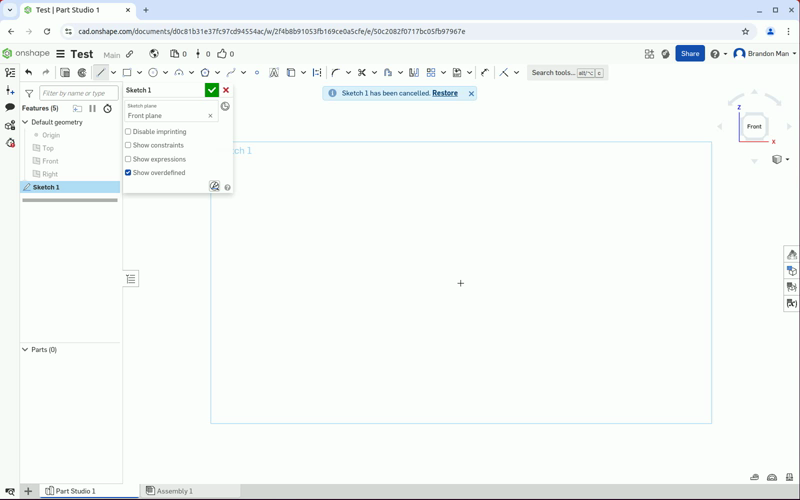
key_up(shift)
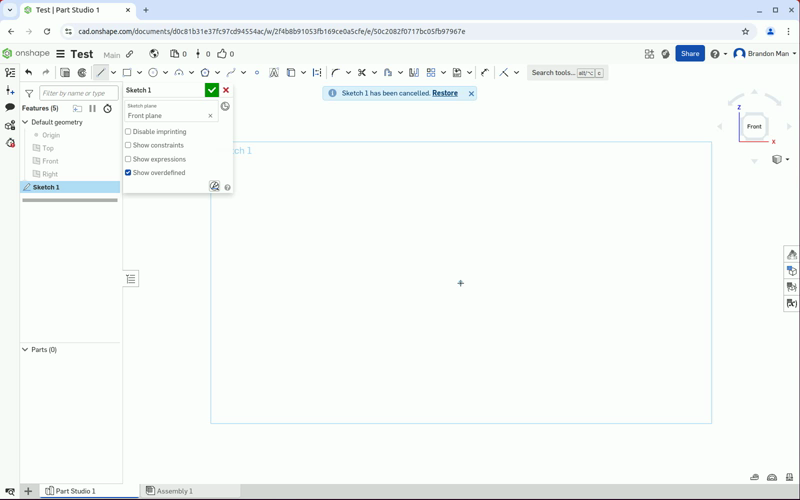
key_down(shift)
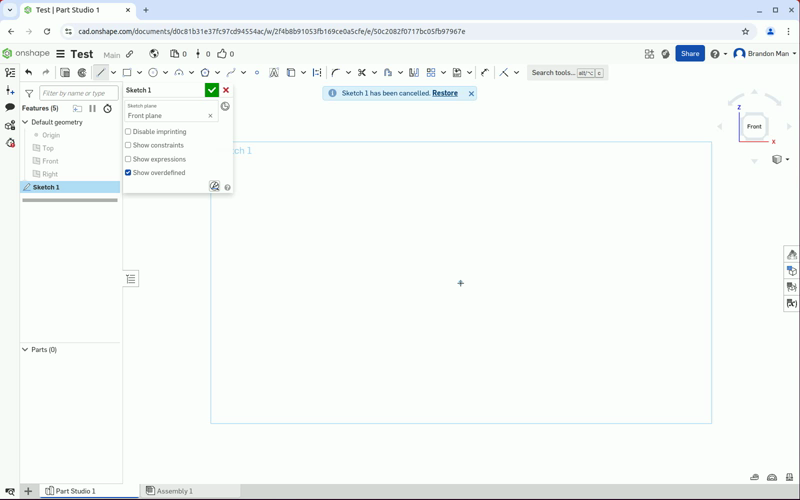
mouse_move(552, 282)
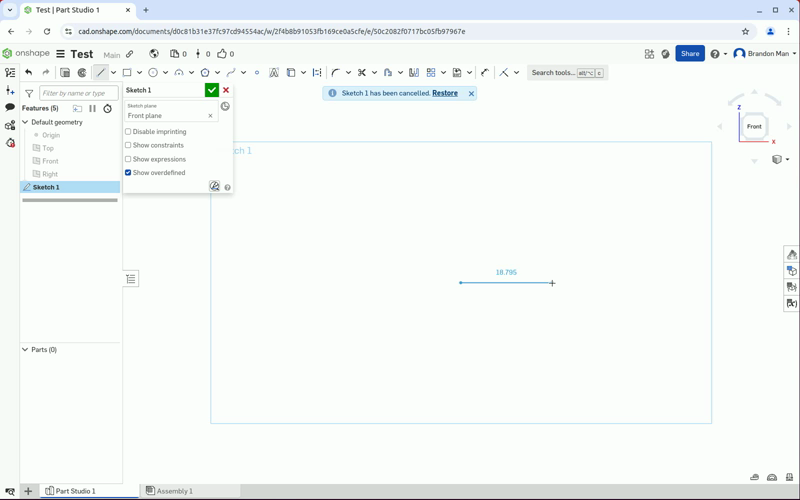
click(552, 282)
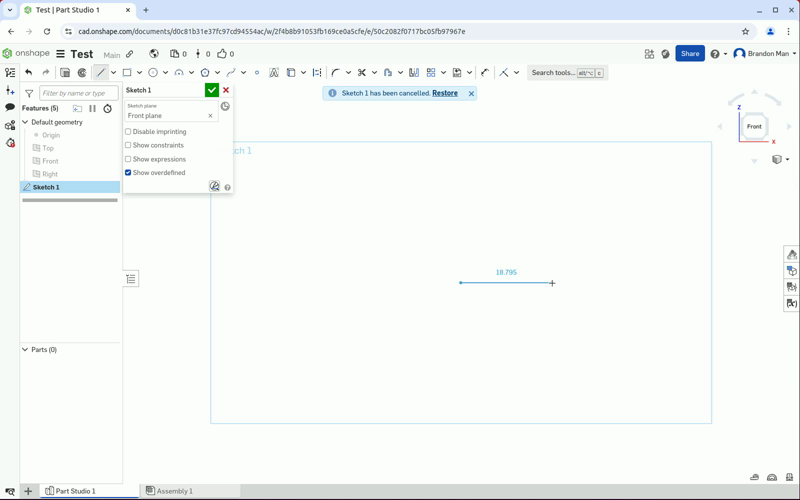
key_up(shift)
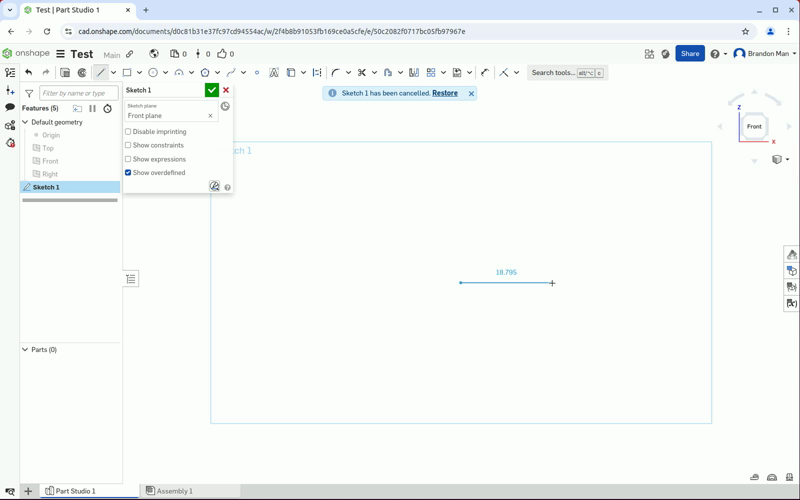
key_down(shift)
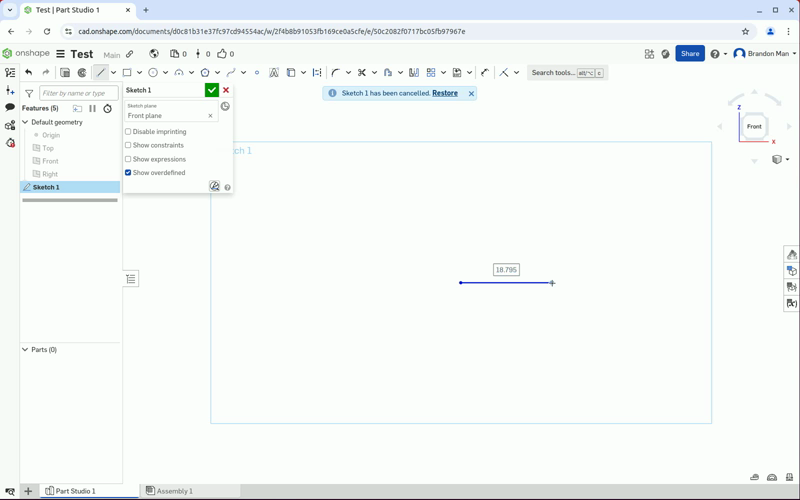
mouse_move(582, 282)
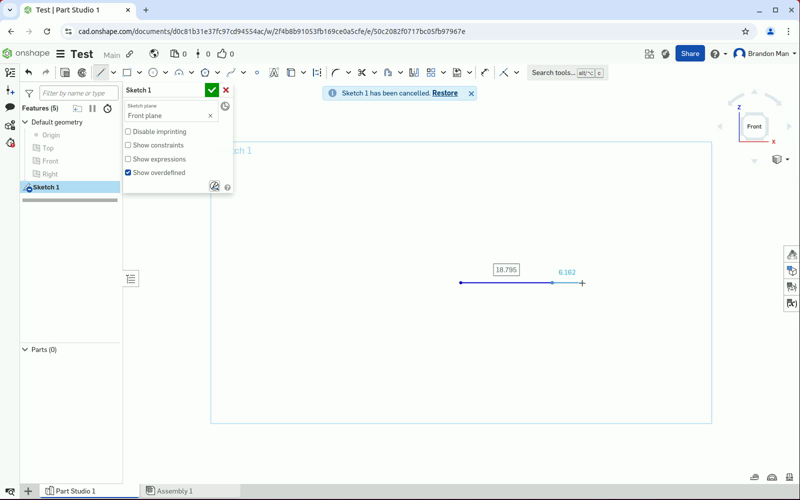
mouse_move(562, 282)
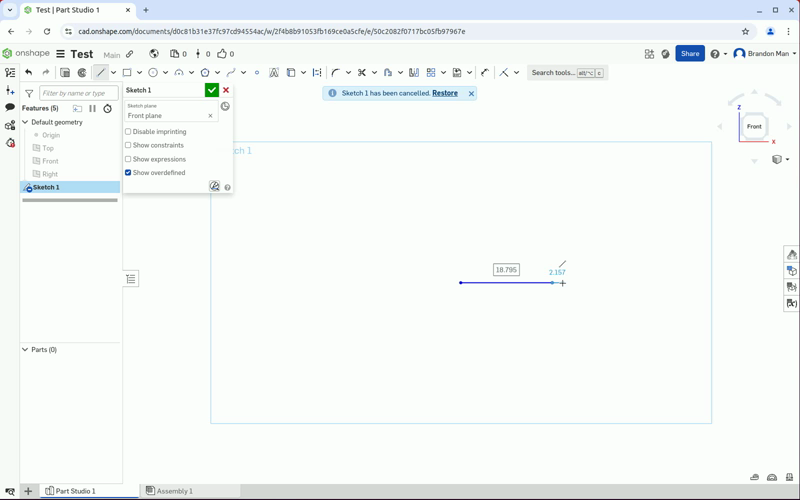
click(562, 282)
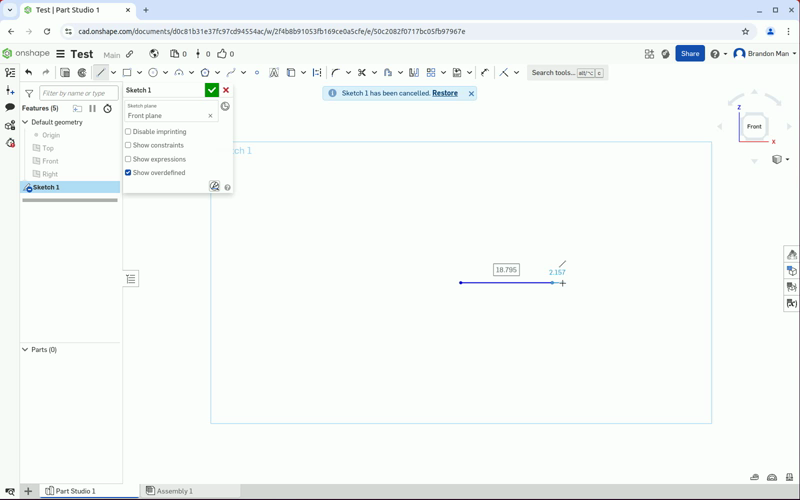
key_up(shift)
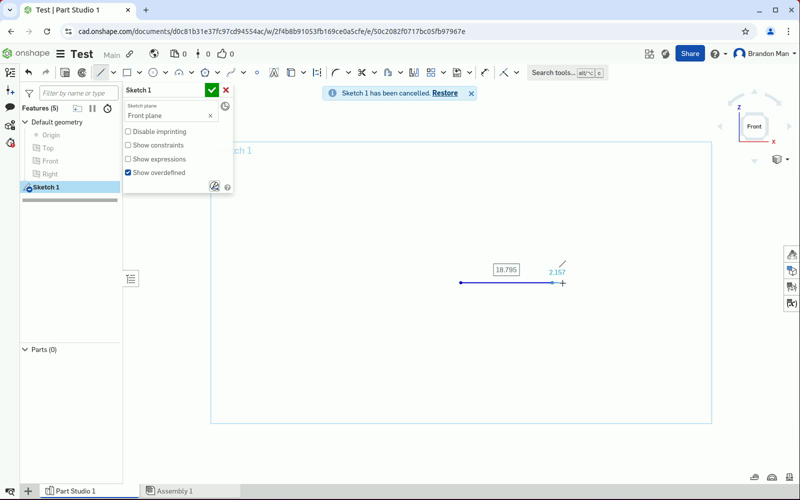
key(esc)
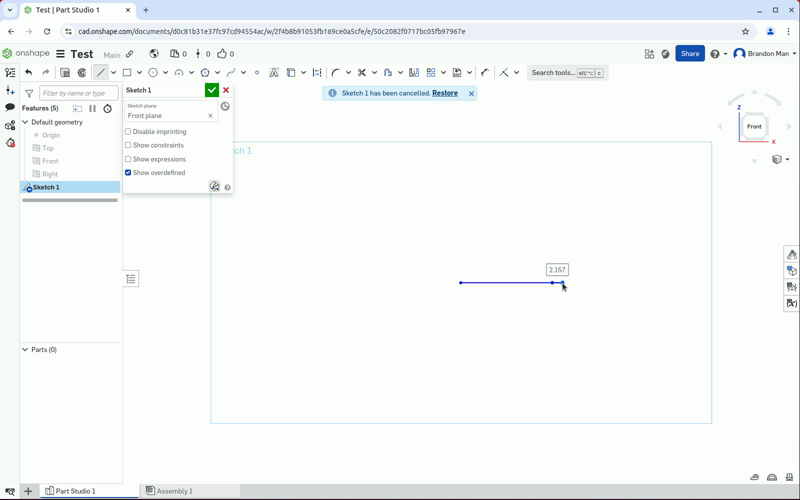
key(a)
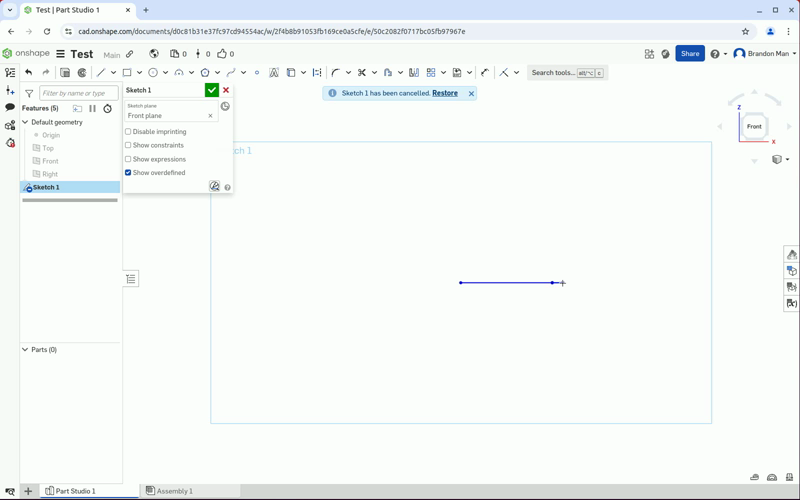
mouse_move(562, 282)
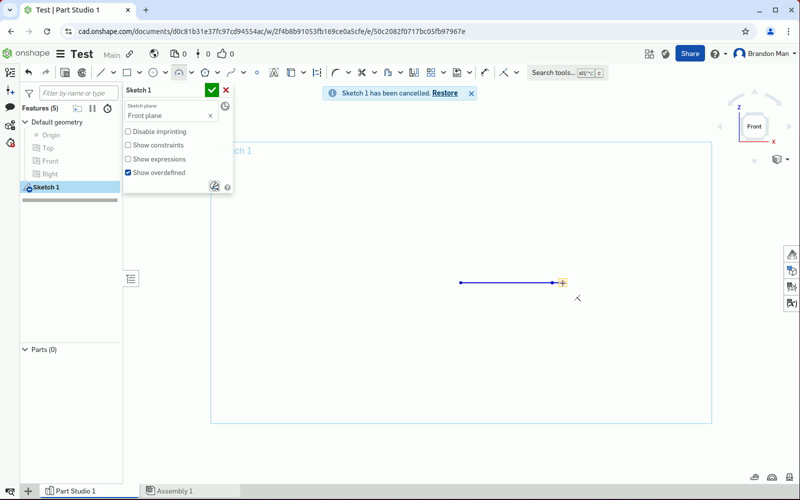
click(562, 282)
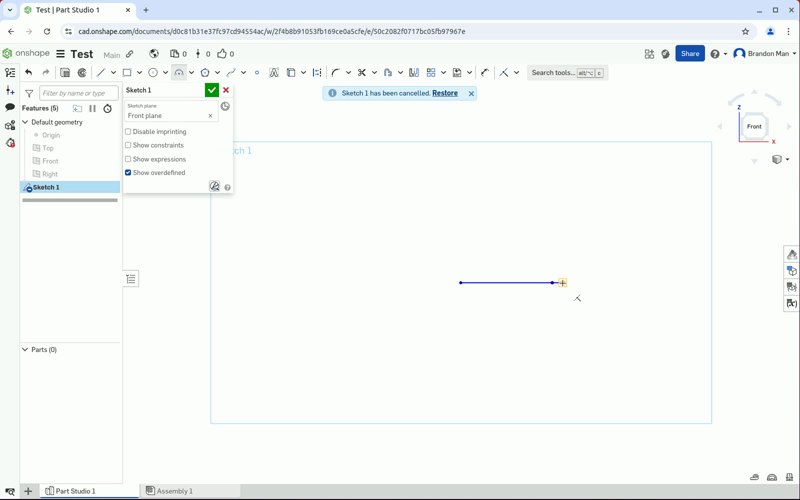
key_down(shift)
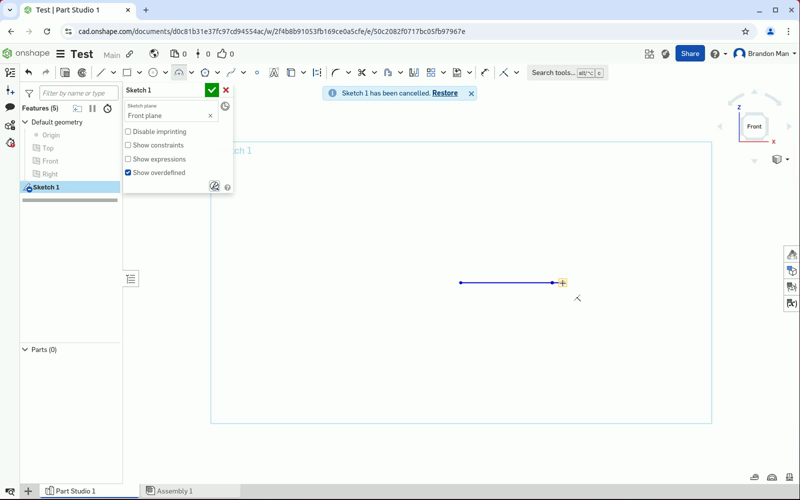
mouse_move(573, 272)
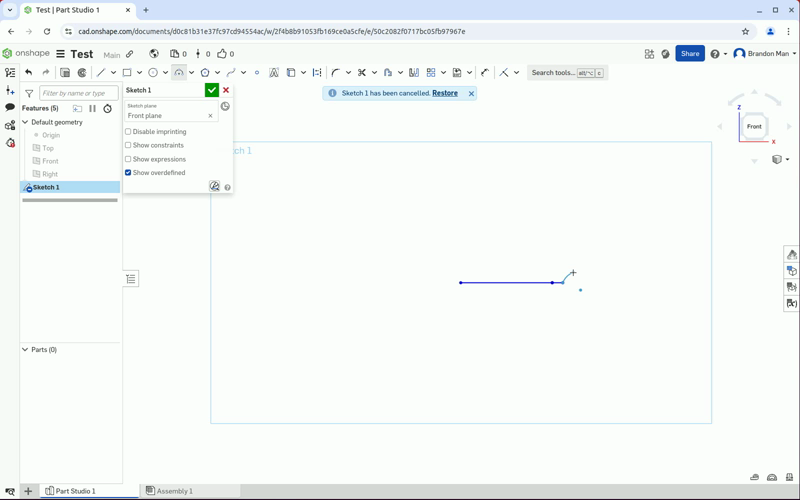
click(573, 272)
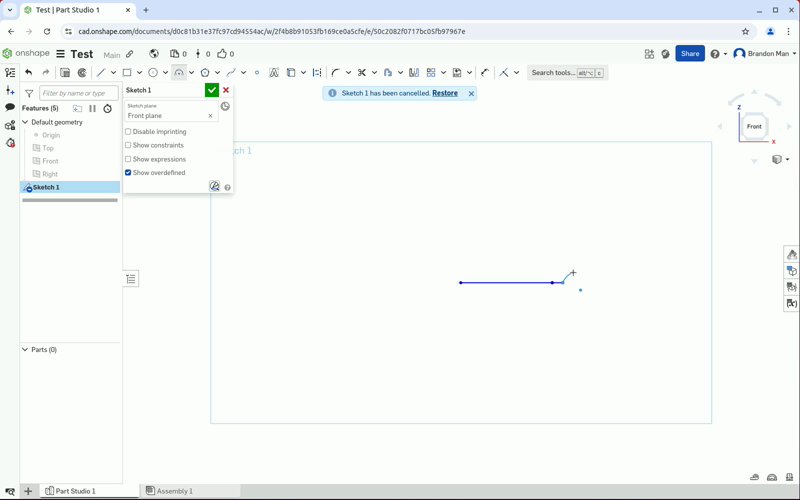
mouse_move(570, 279)
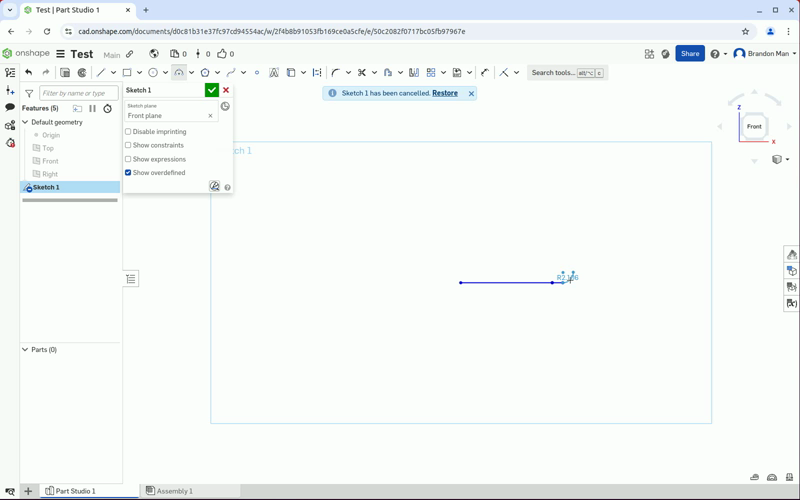
click(570, 279)
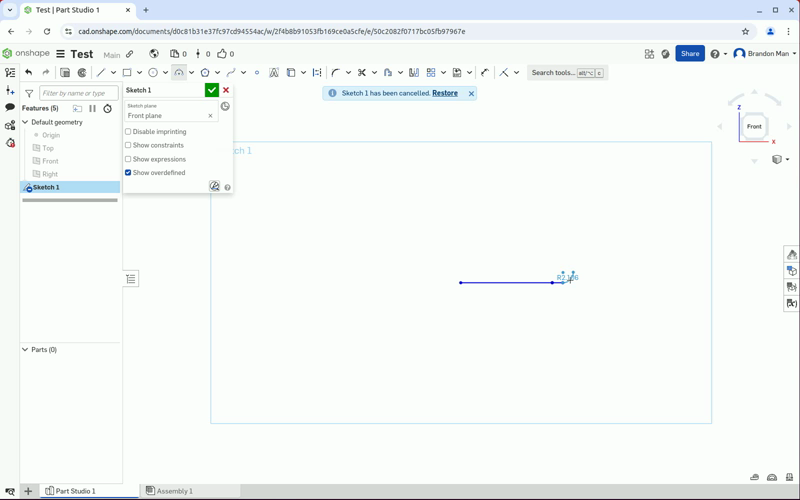
key_up(shift)
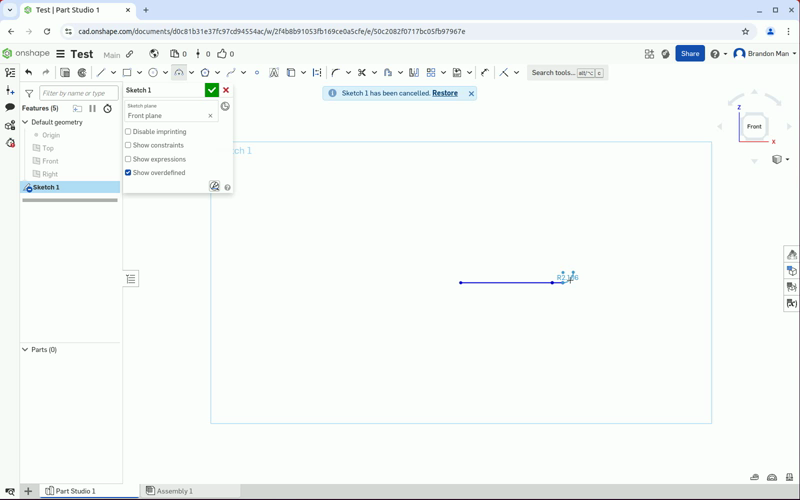
key(esc)
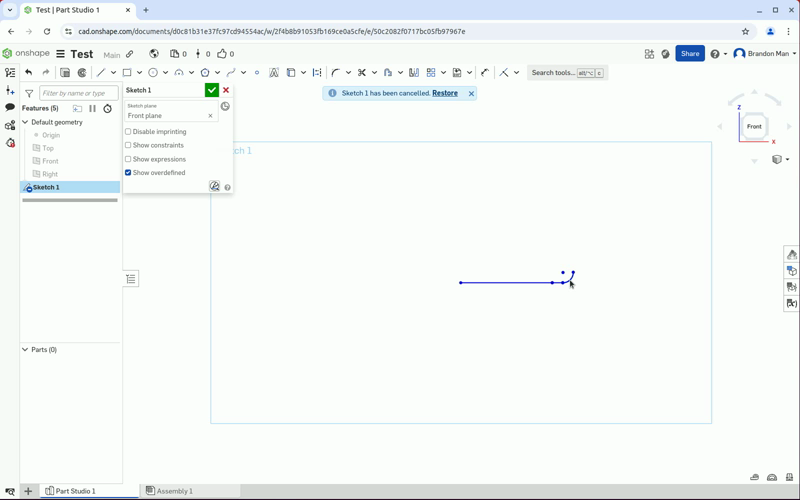
key(l)
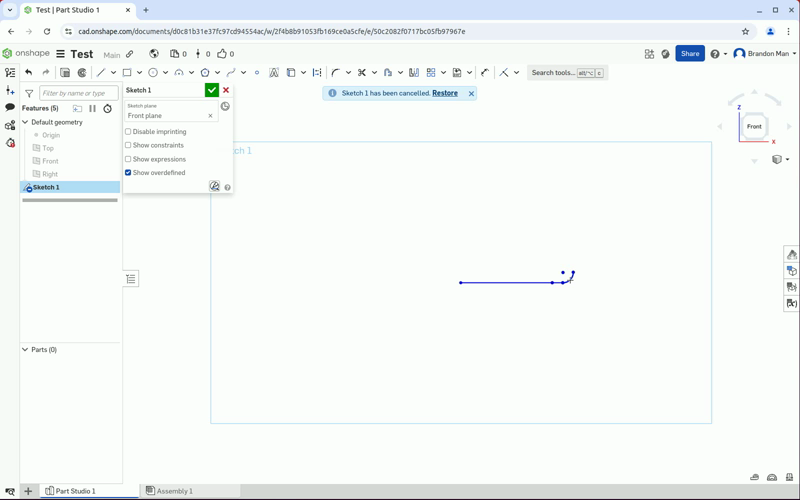
mouse_move(573, 272)
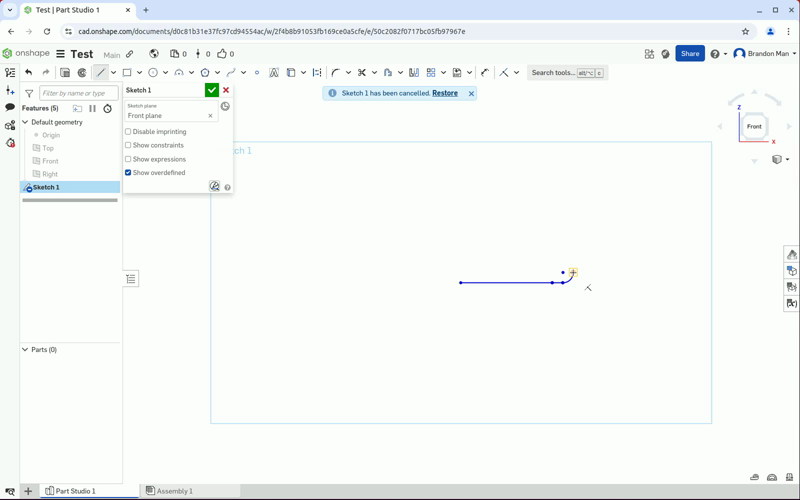
click(573, 272)
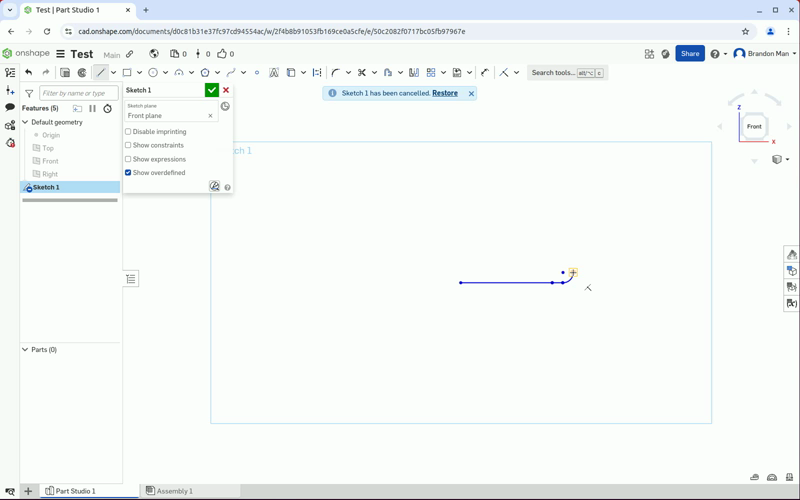
key_down(shift)
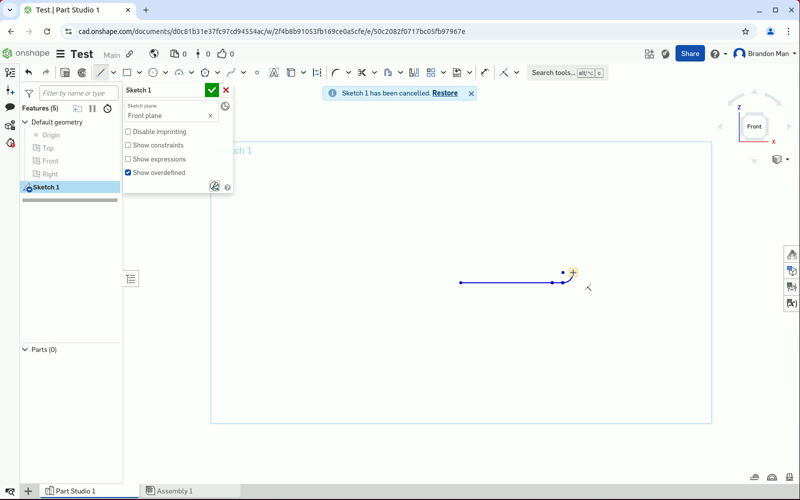
mouse_move(589, 272)
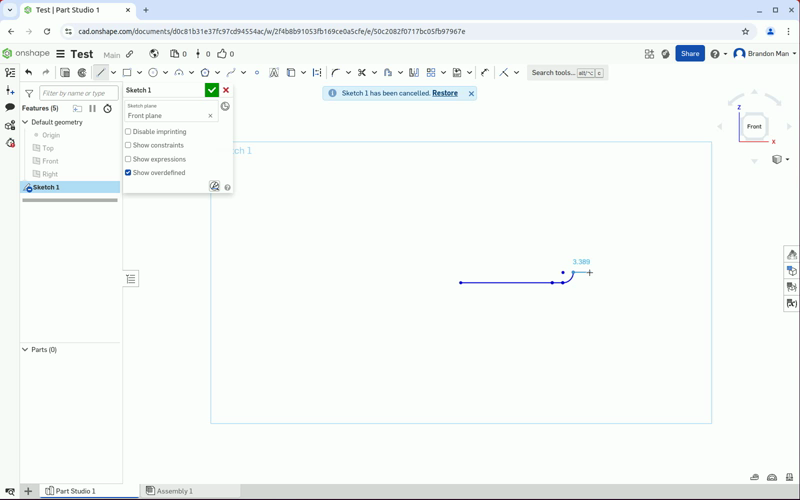
mouse_move(573, 250)
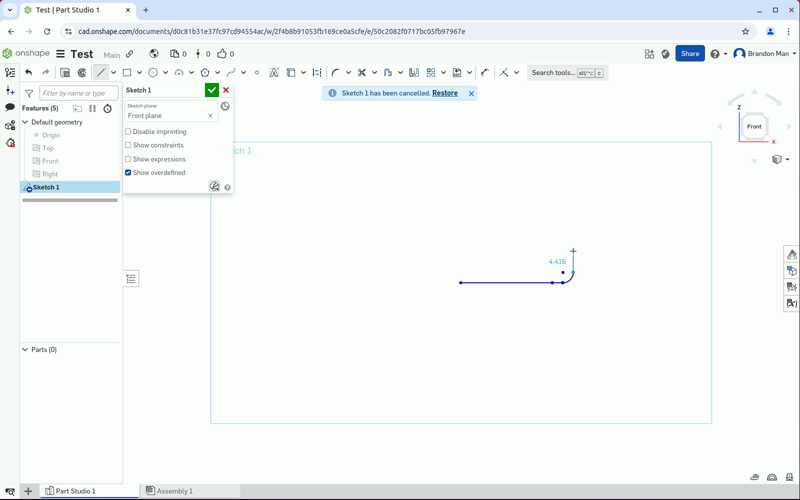
click(573, 250)
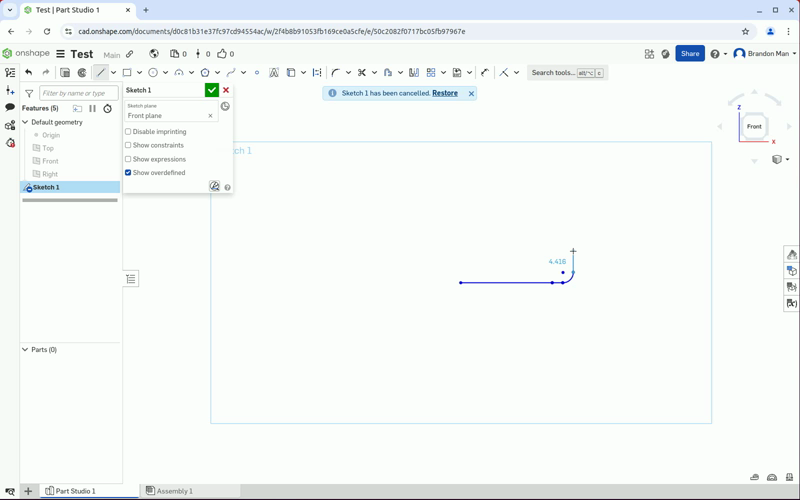
key_up(shift)
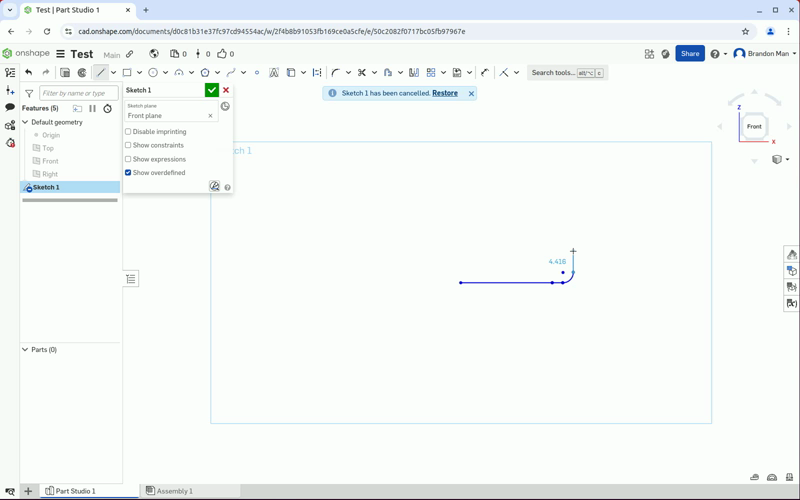
key(esc)
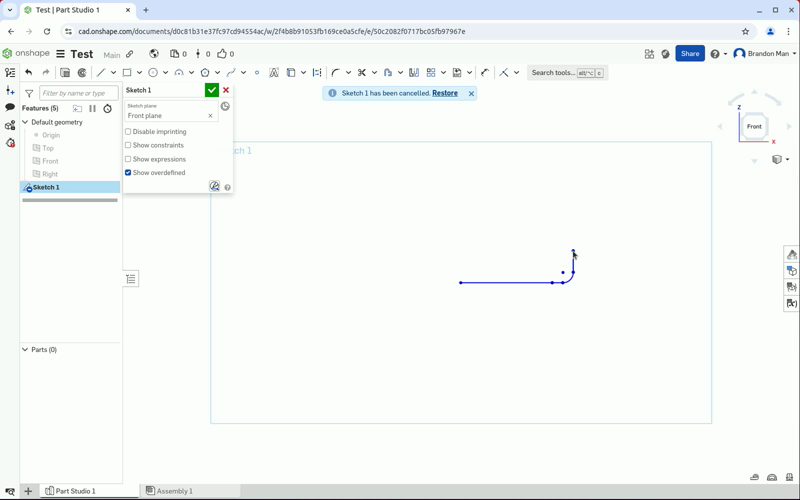
key(a)
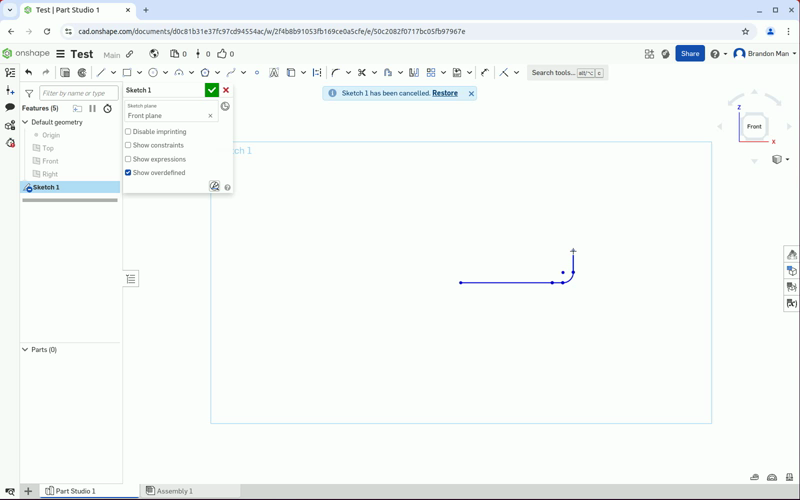
mouse_move(573, 250)
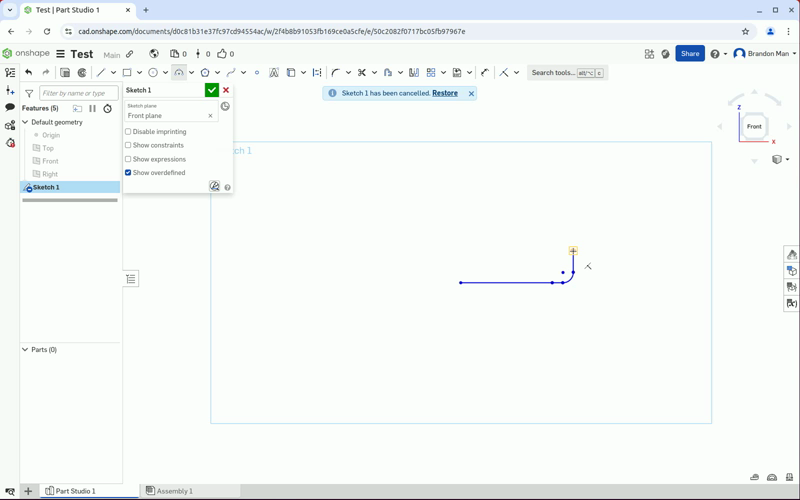
click(573, 250)
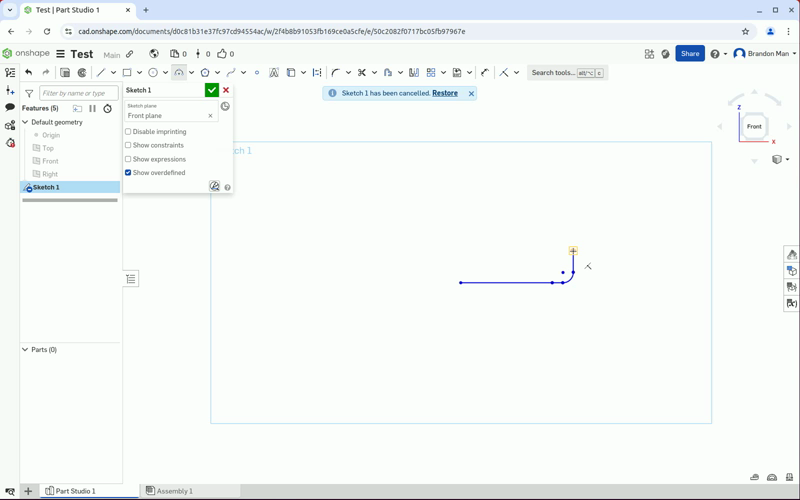
key_down(shift)
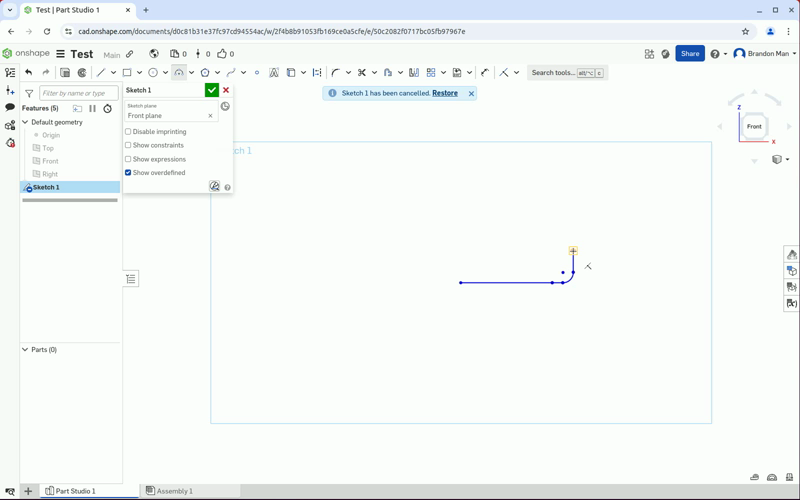
mouse_move(552, 250)
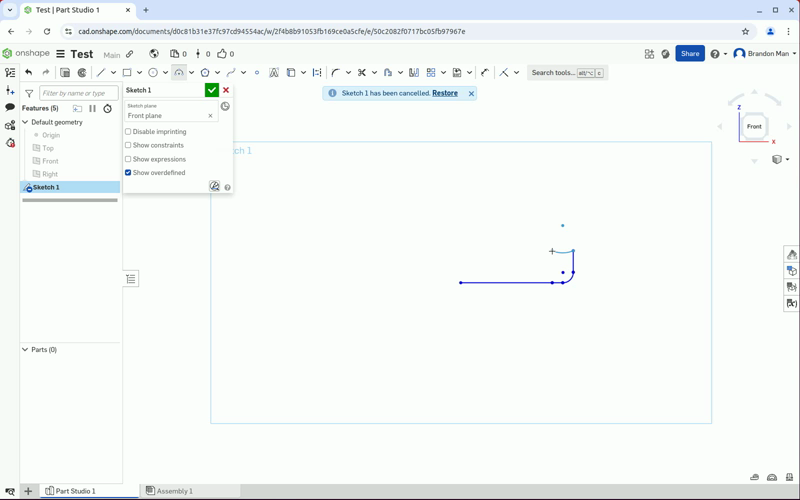
click(552, 250)
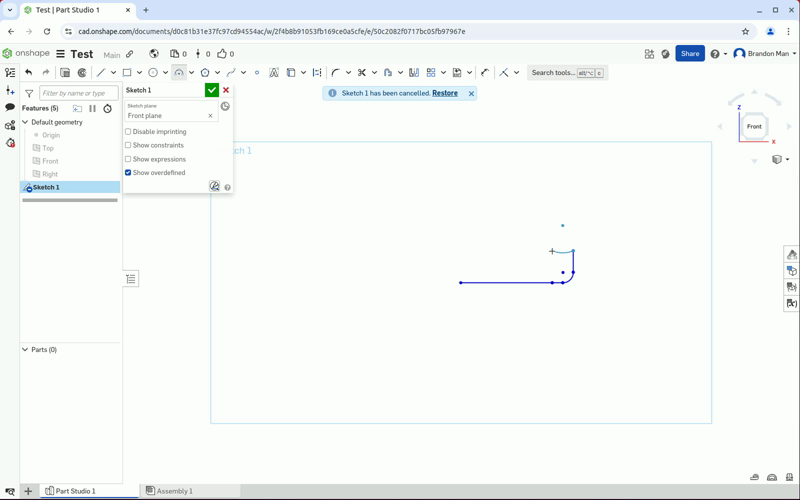
mouse_move(562, 240)
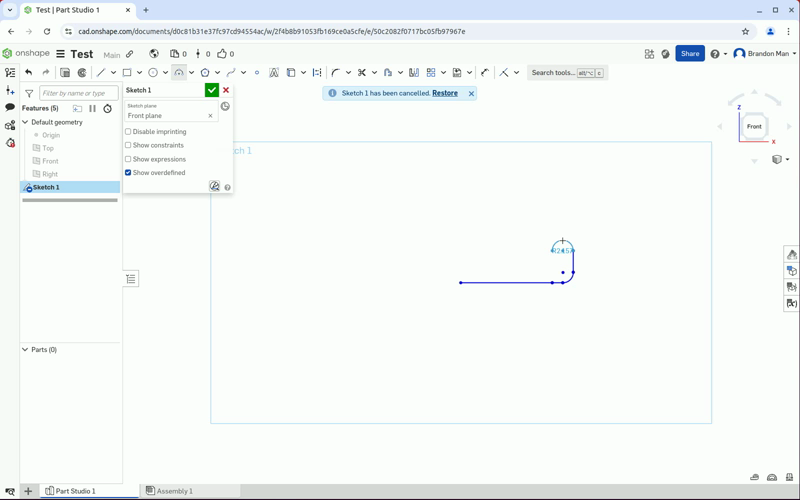
click(562, 240)
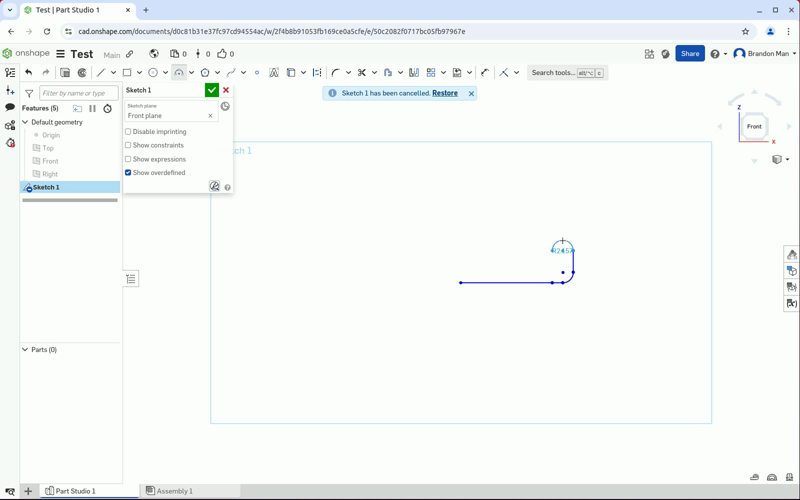
key_up(shift)
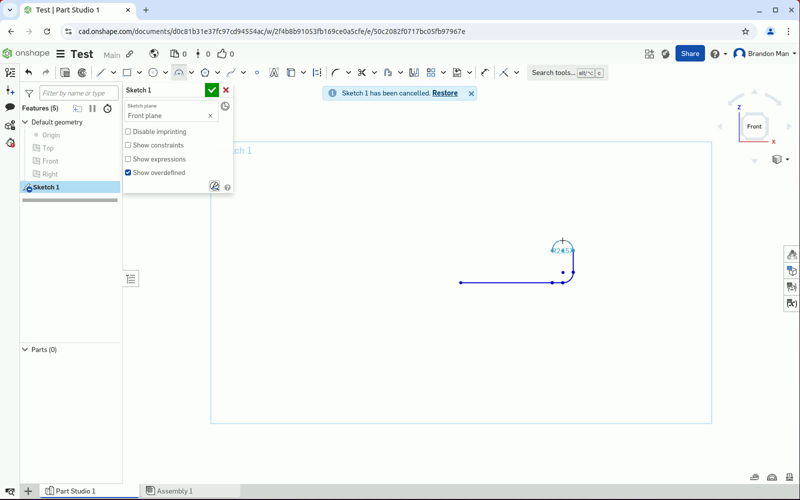
key(esc)
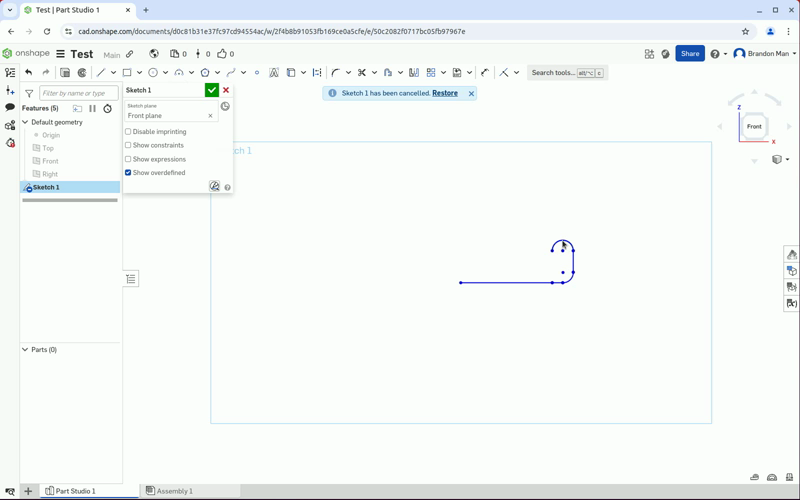
key(l)
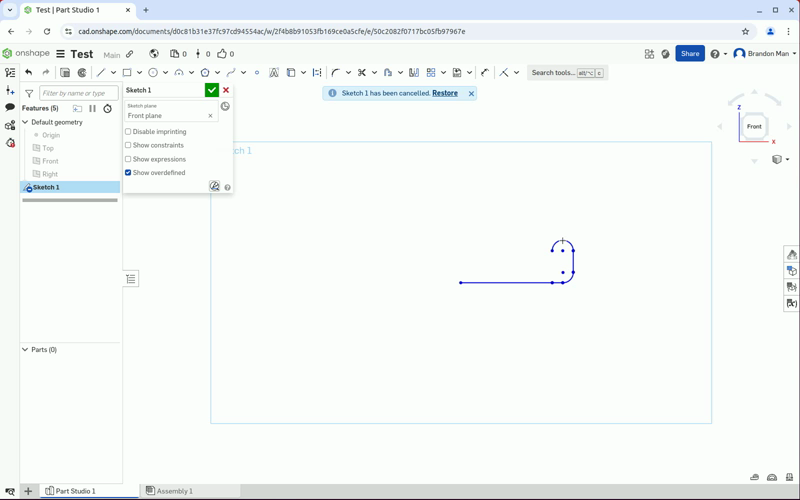
mouse_move(552, 250)
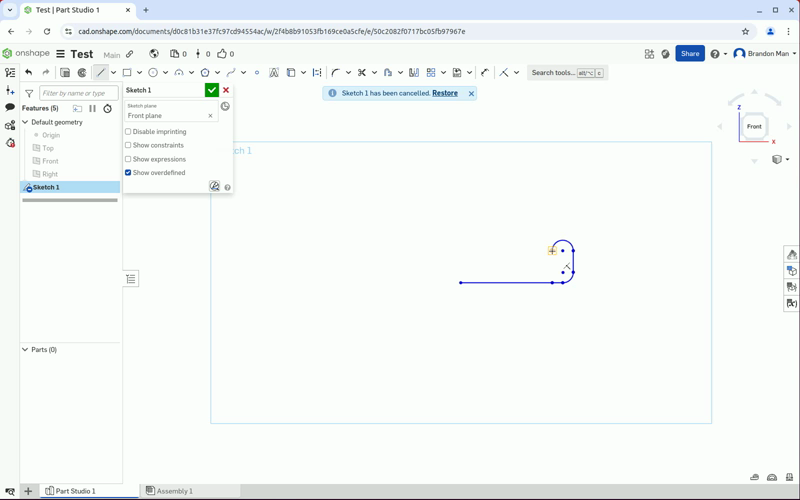
click(552, 250)
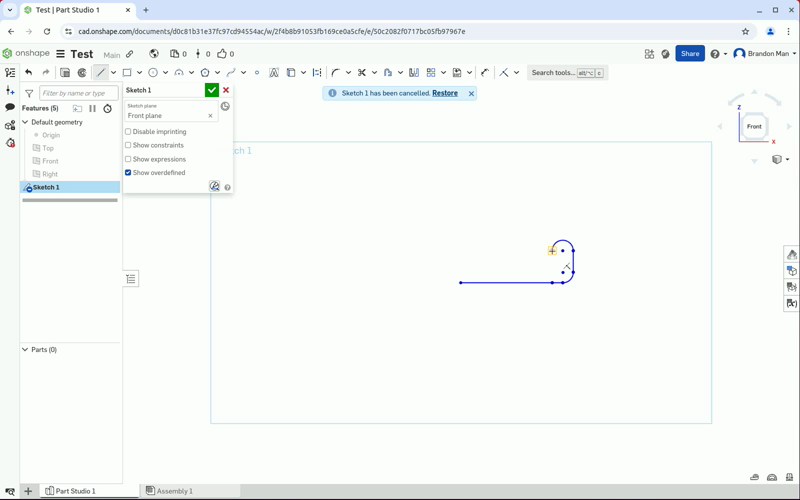
key_down(shift)
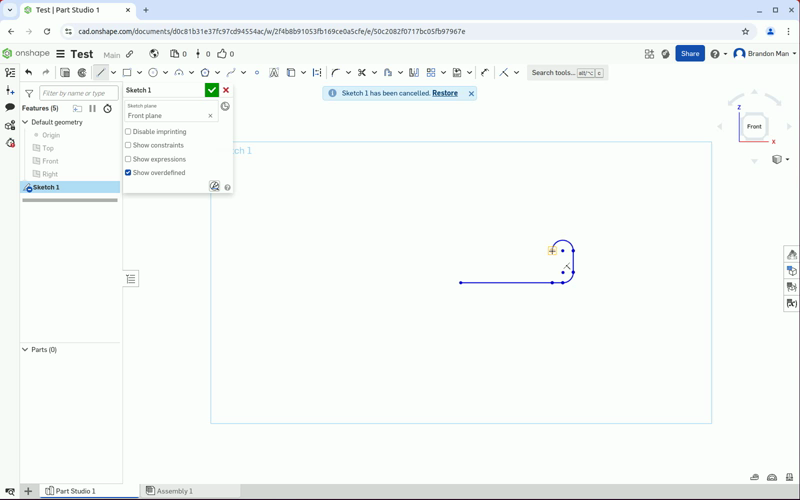
mouse_move(582, 250)
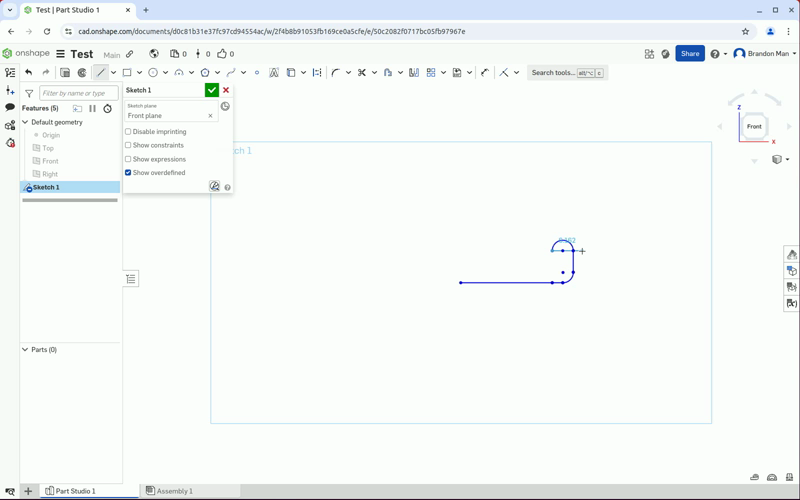
mouse_move(552, 255)
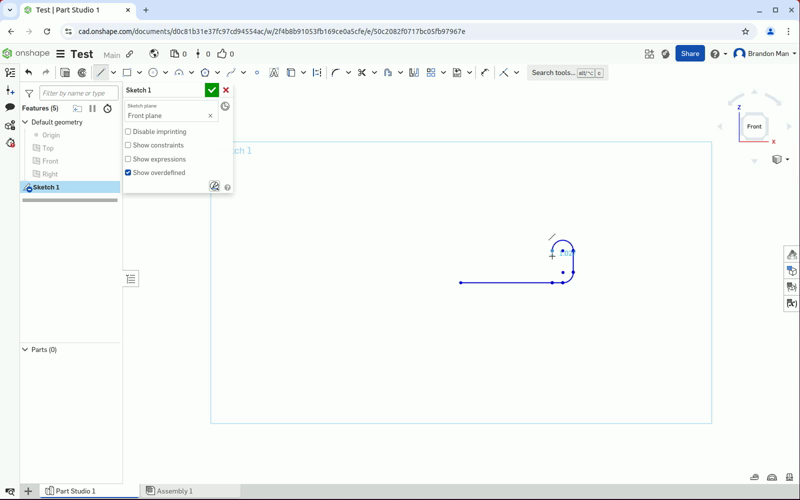
scroll(6)
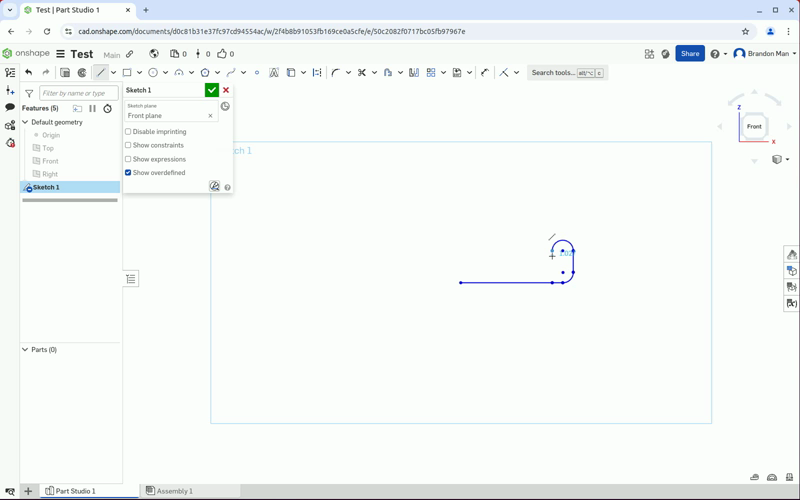
scroll(6)
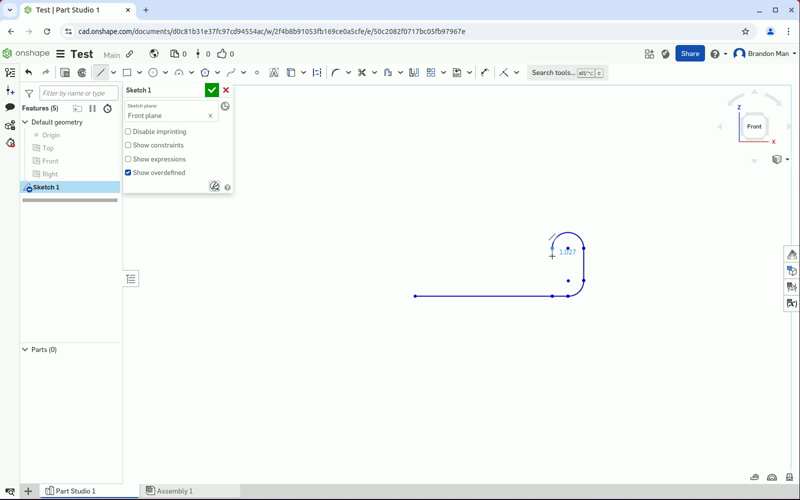
scroll(6)
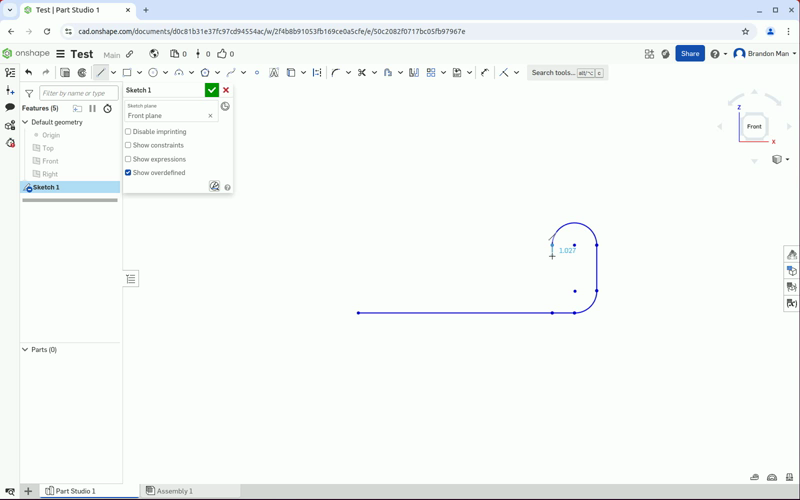
scroll(6)
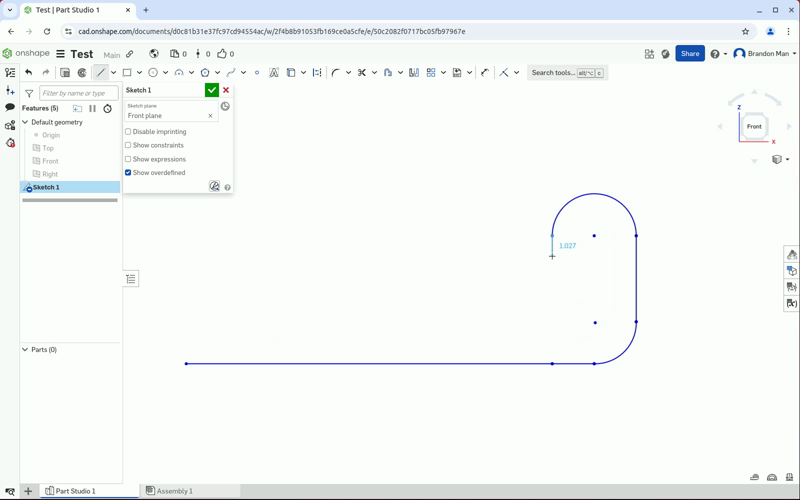
scroll(6)
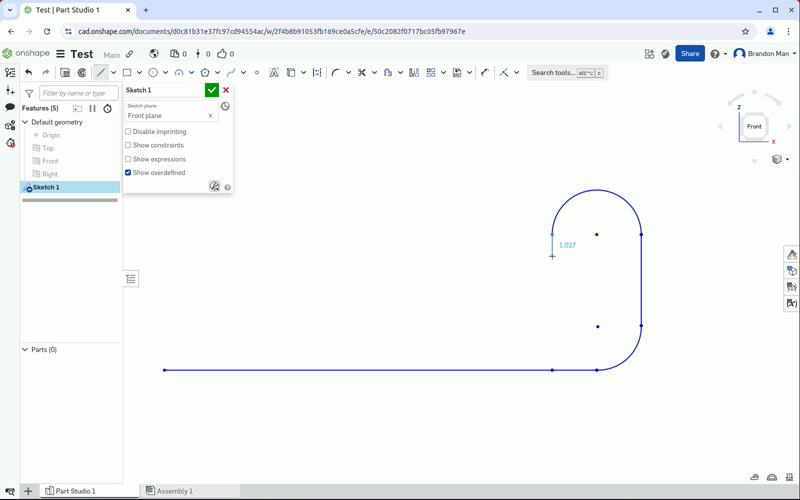
scroll(6)
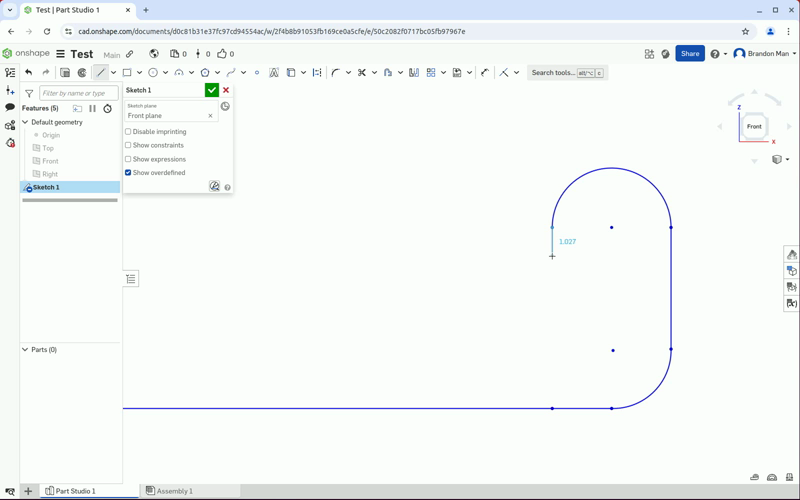
scroll(6)
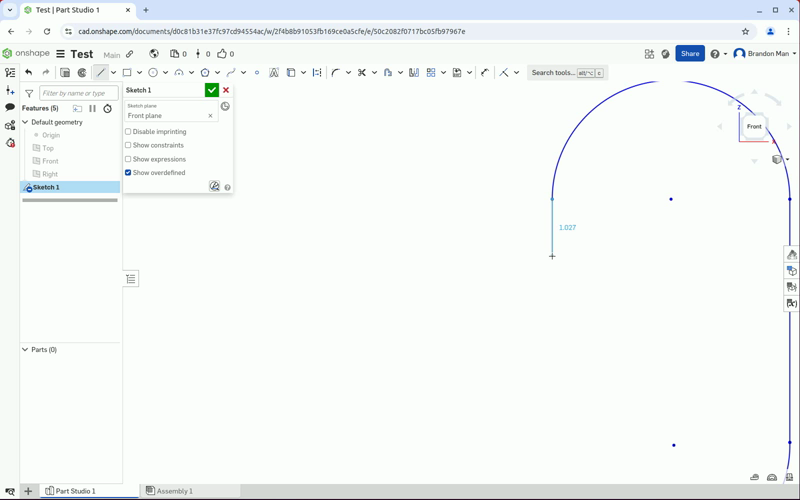
click(552, 255)
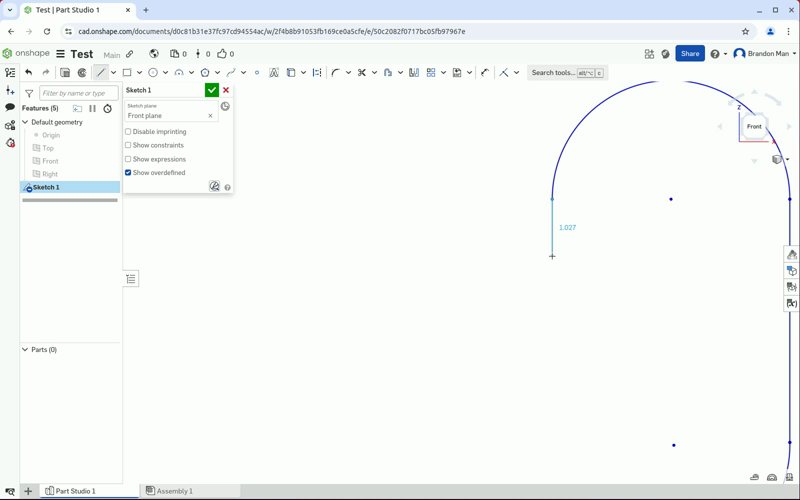
scroll(-6)
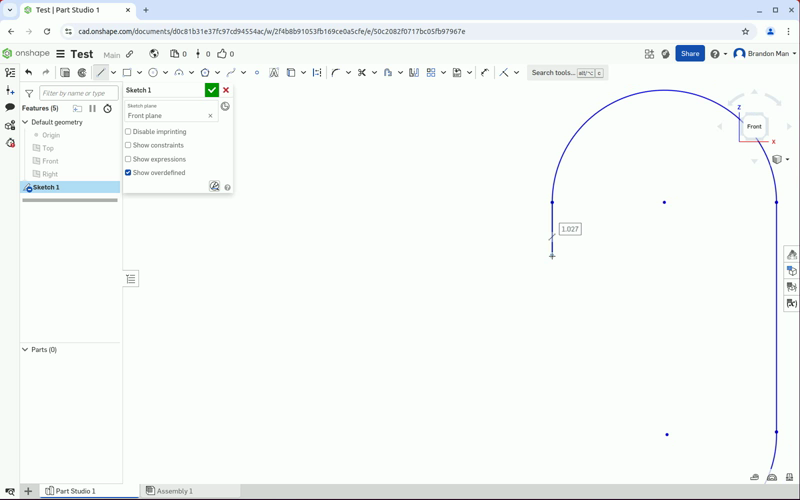
scroll(-6)
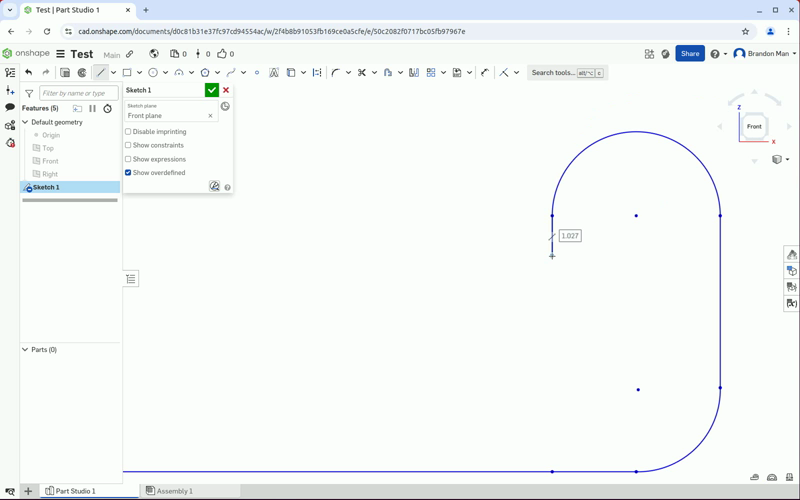
scroll(-6)
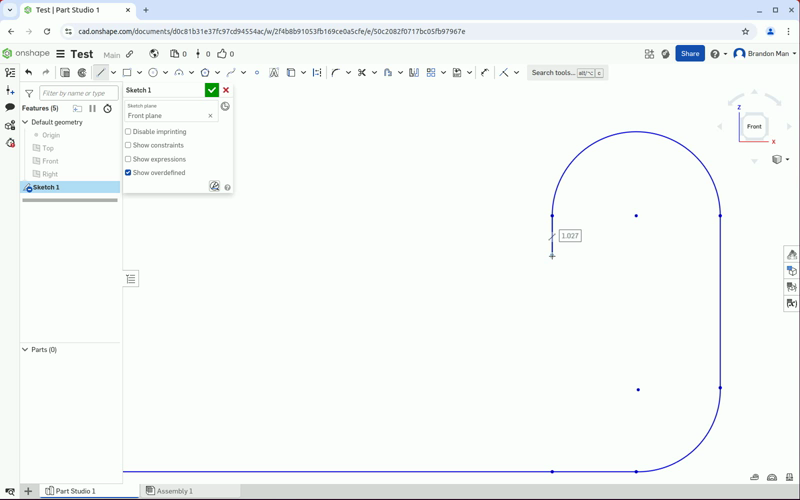
scroll(-6)
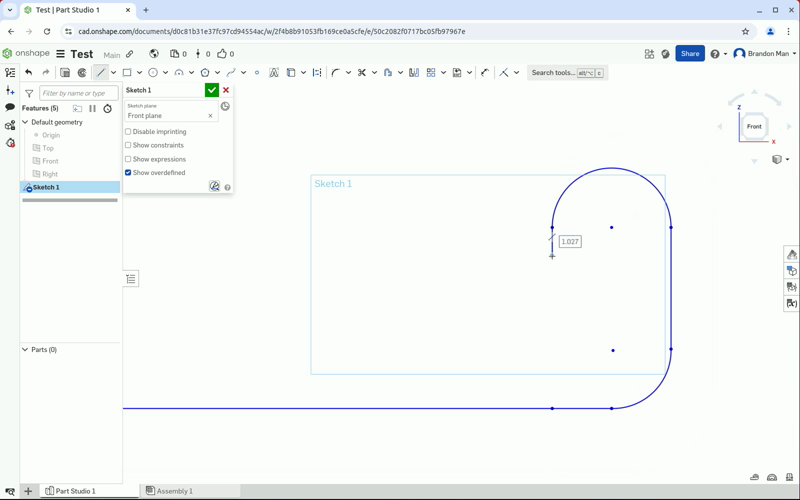
scroll(-6)
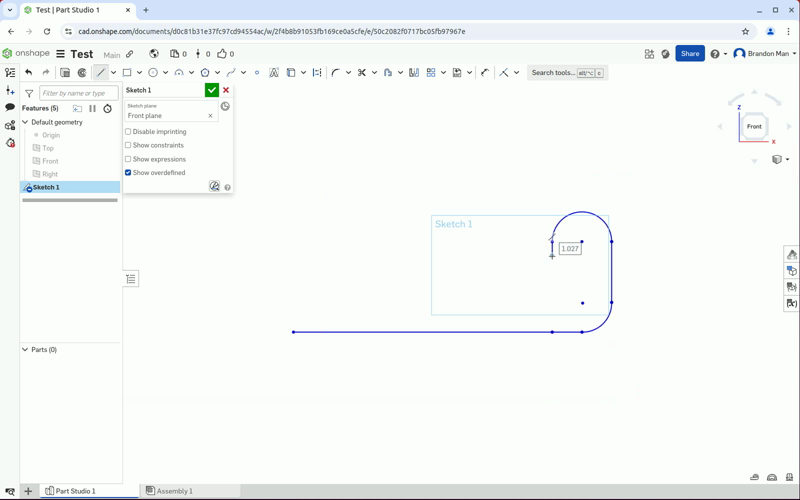
scroll(-6)
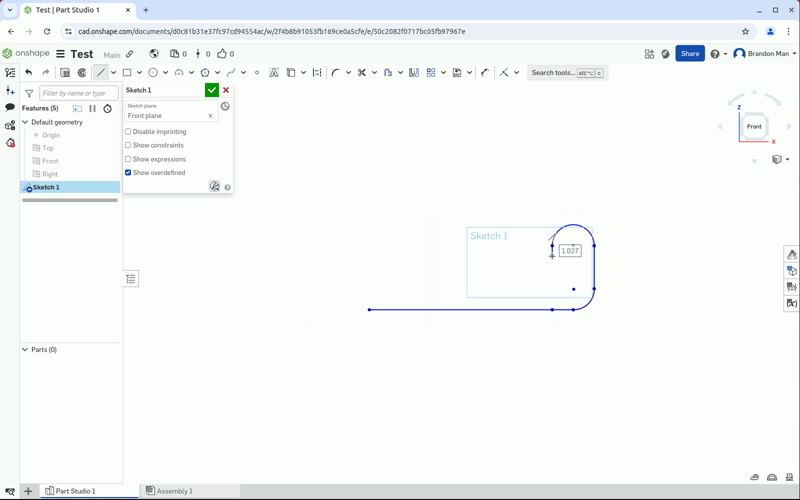
scroll(-6)
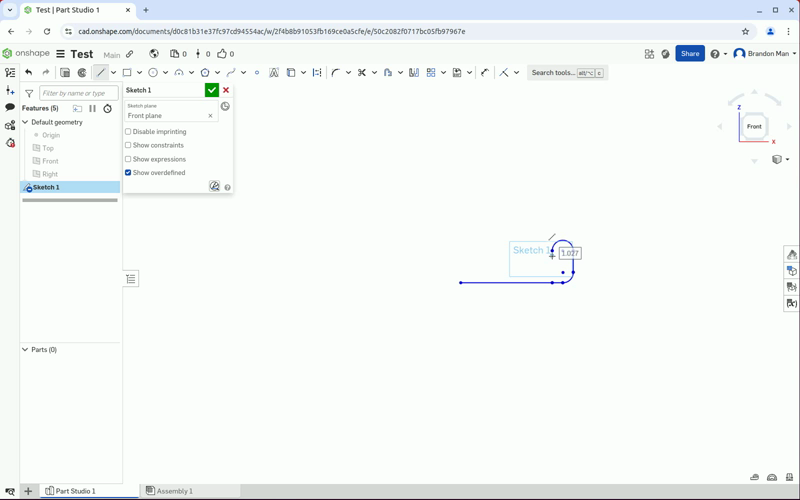
key_up(shift)
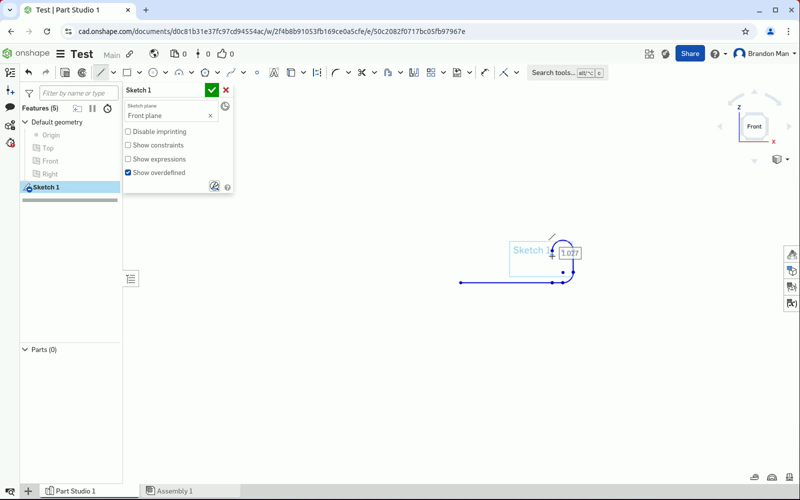
key(esc)
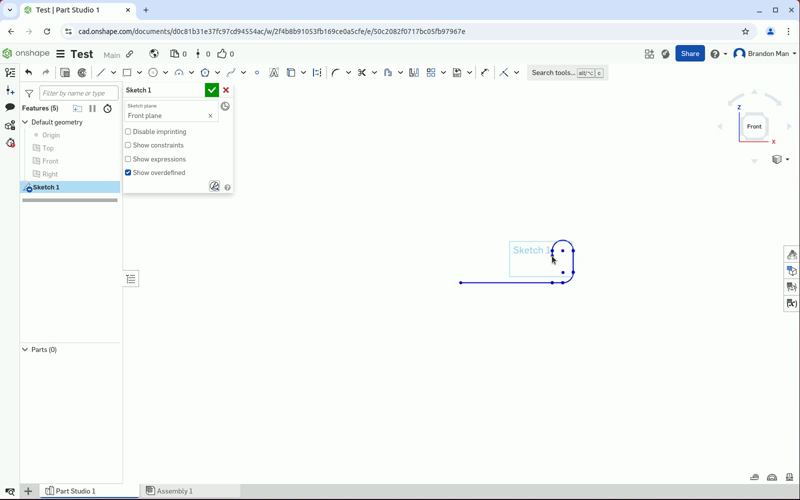
key(a)
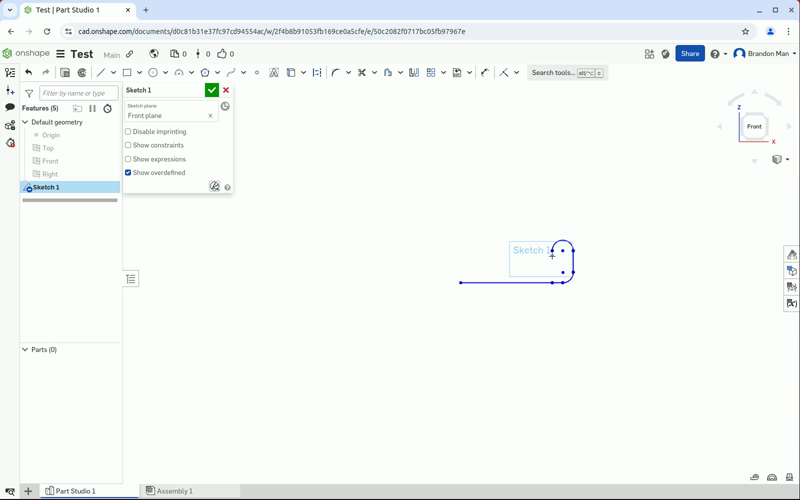
mouse_move(552, 255)
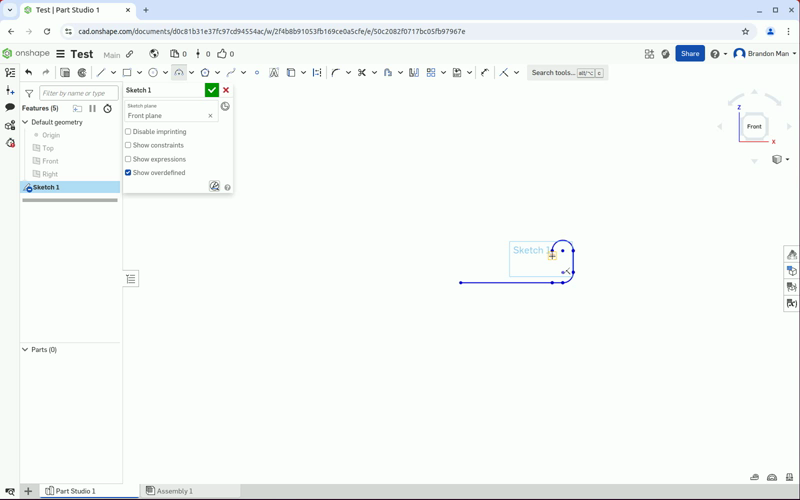
click(552, 255)
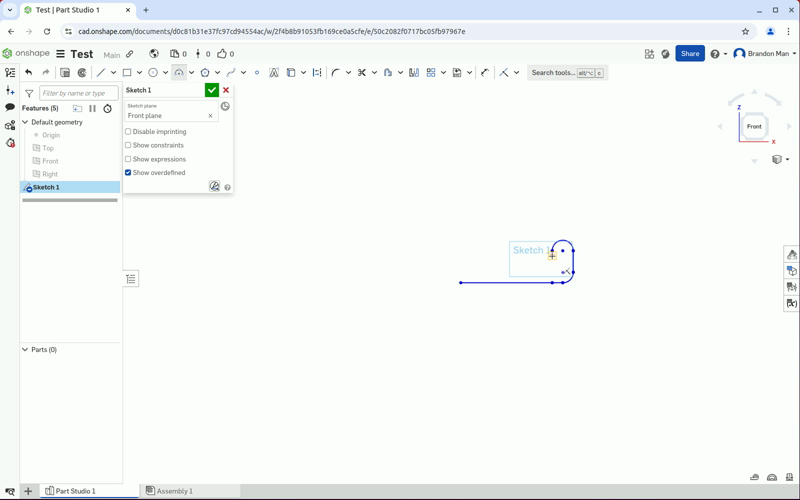
key_down(shift)
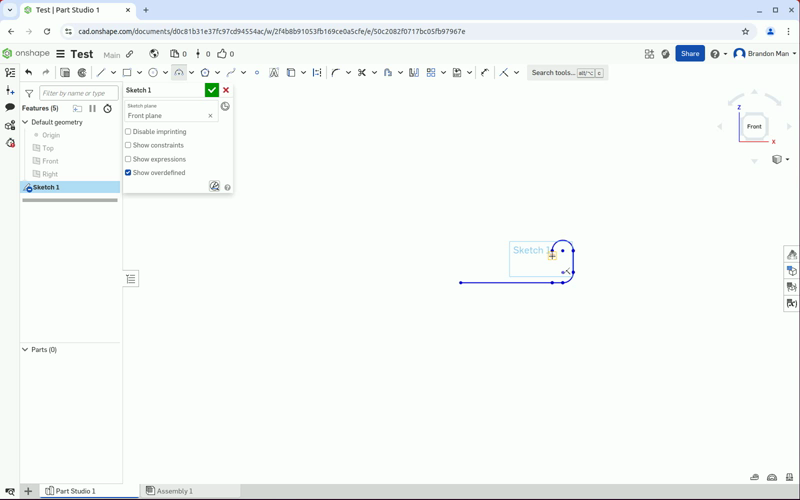
mouse_move(546, 261)
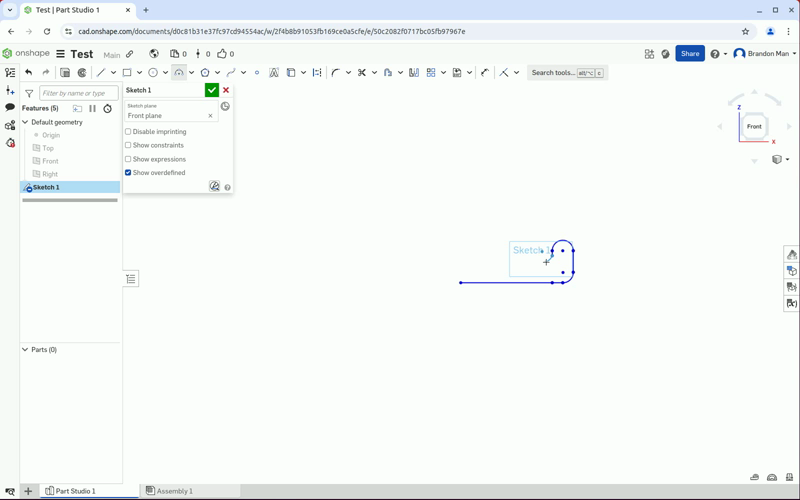
click(546, 261)
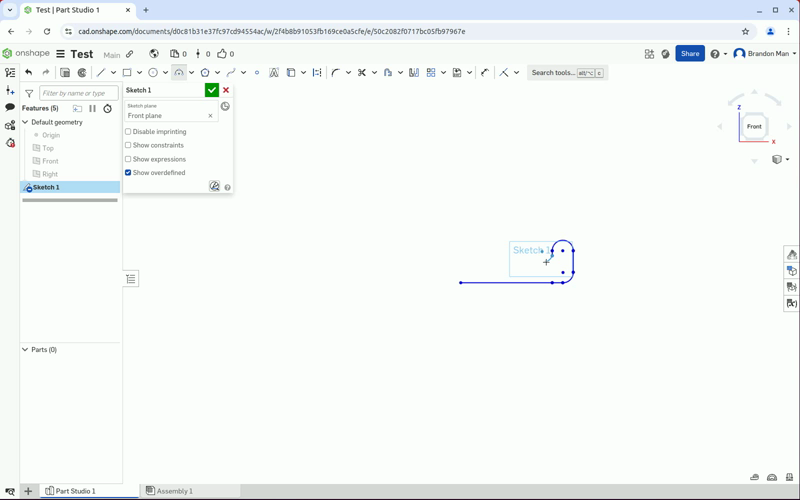
mouse_move(550, 259)
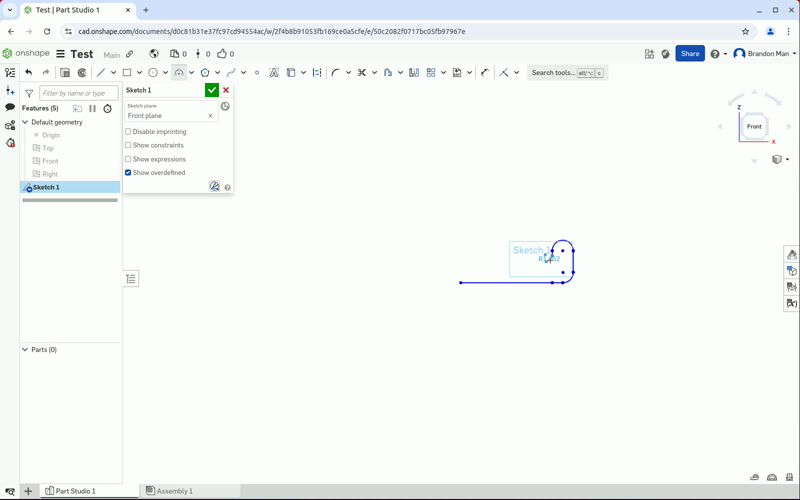
click(550, 259)
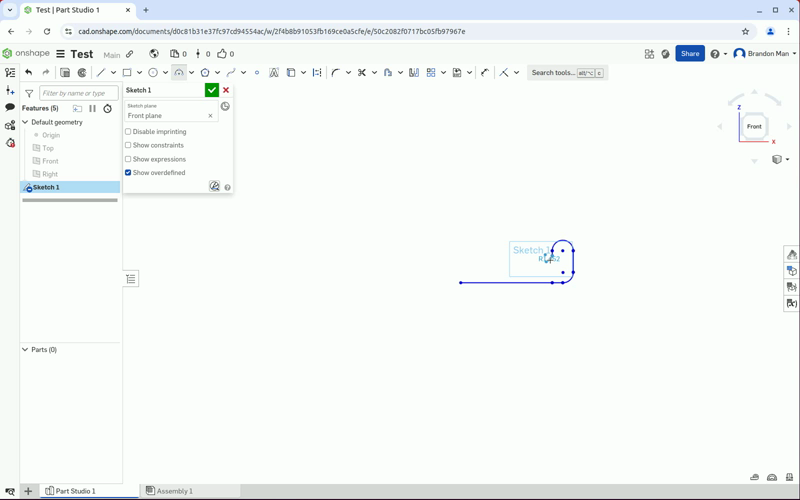
key_up(shift)
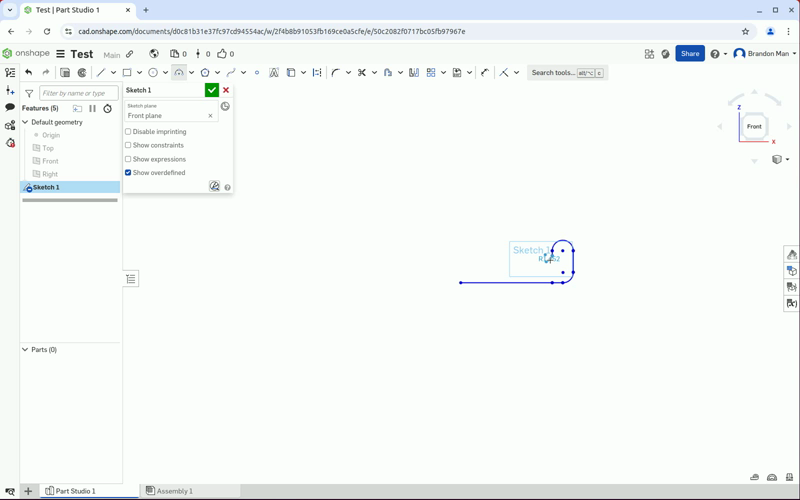
key(esc)
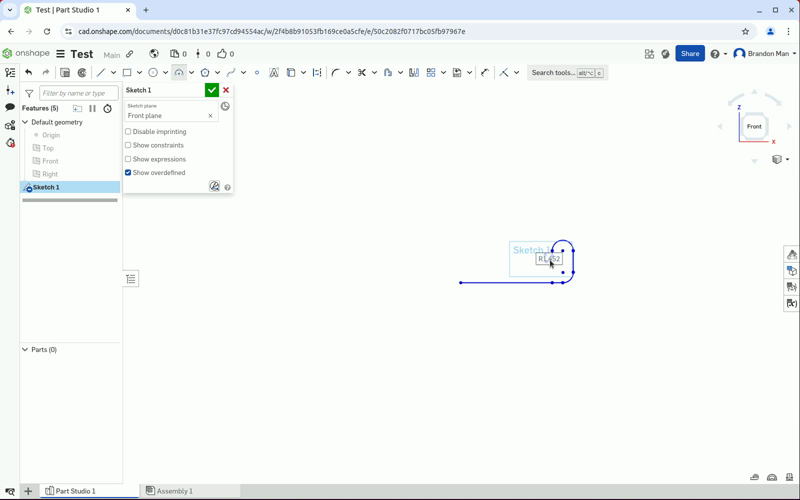
key(l)
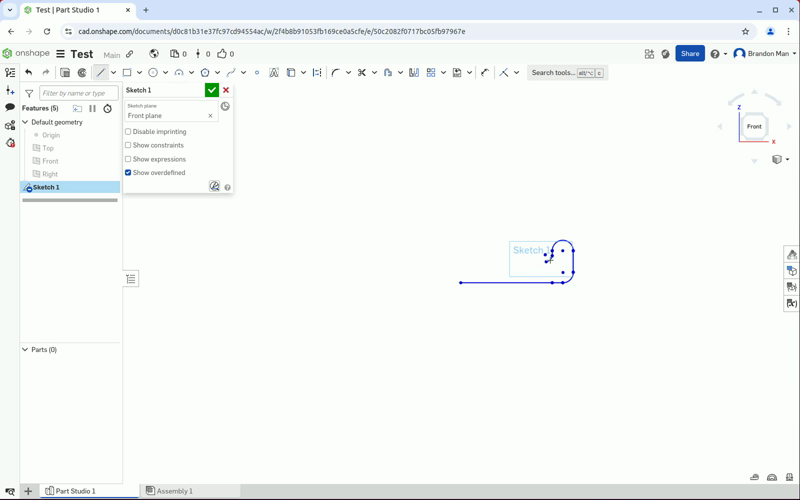
mouse_move(546, 261)
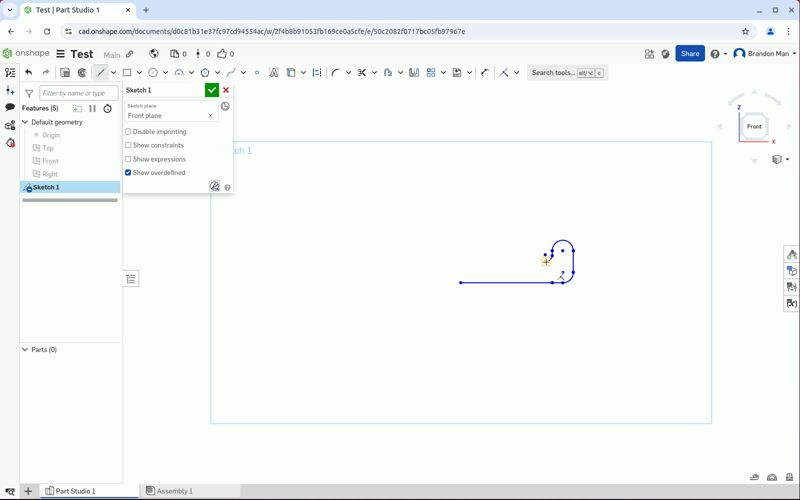
click(546, 261)
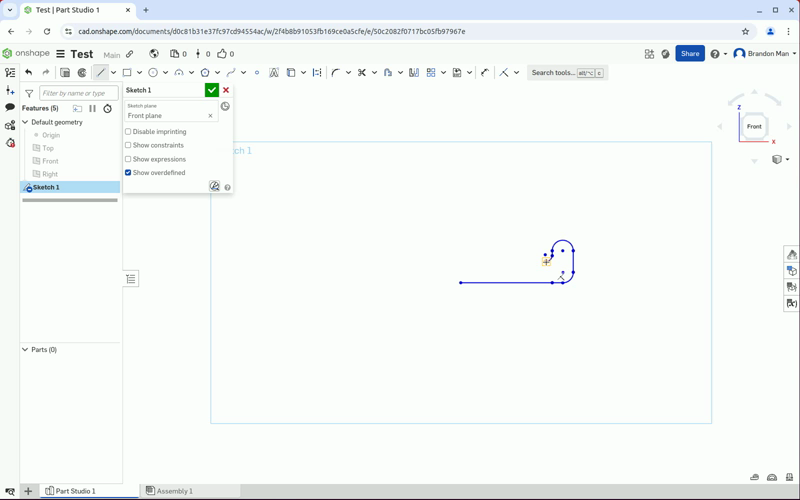
key_down(shift)
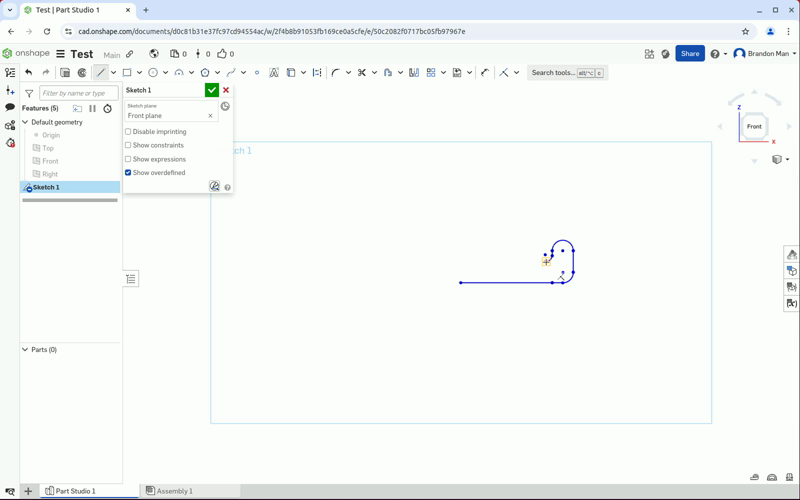
mouse_move(460, 261)
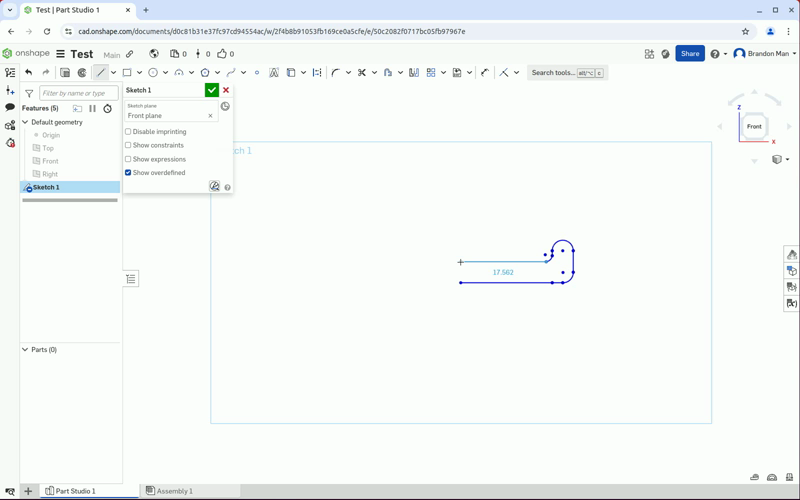
click(460, 261)
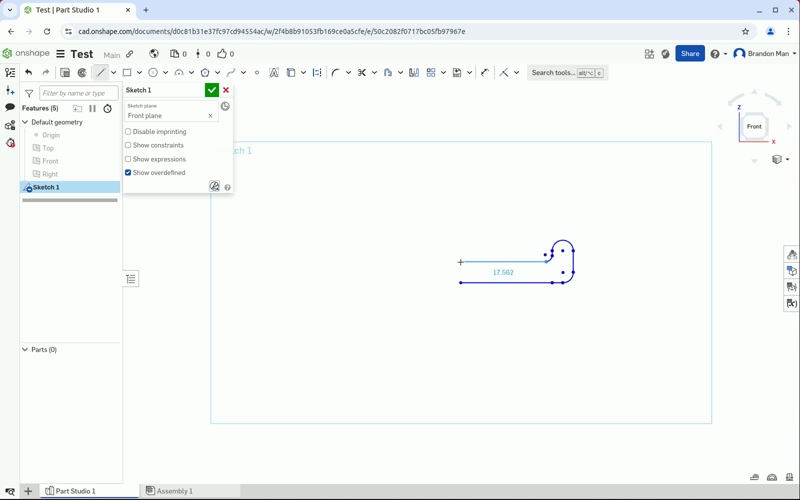
key_up(shift)
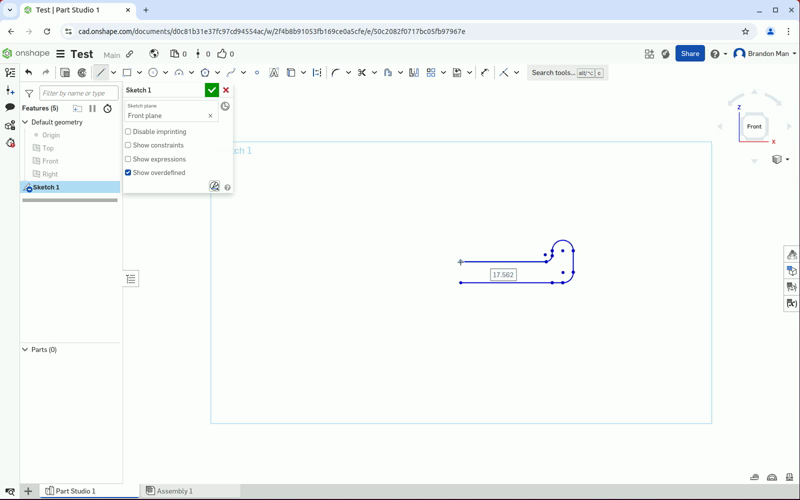
key(esc)
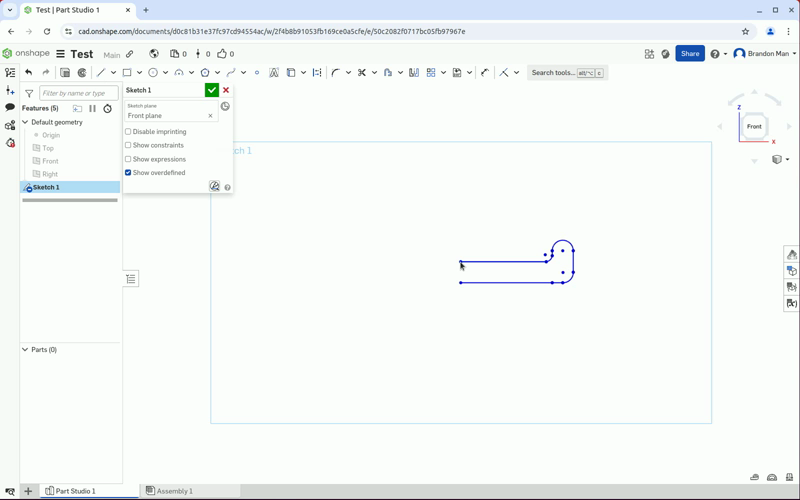
key(a)
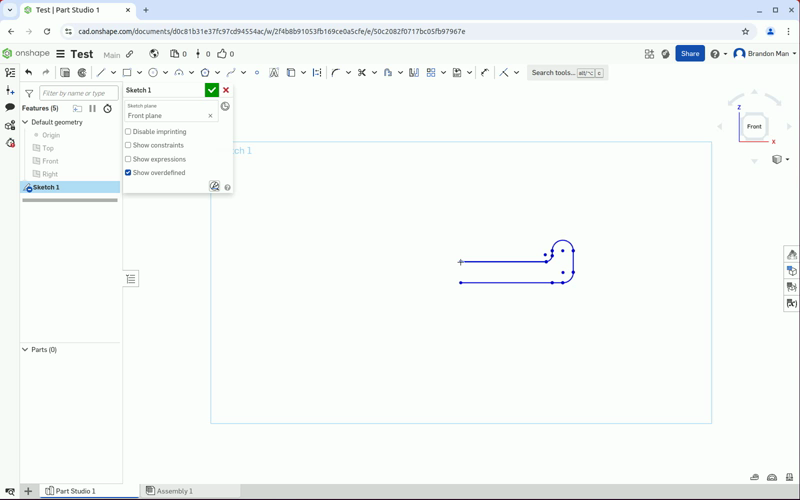
mouse_move(460, 261)
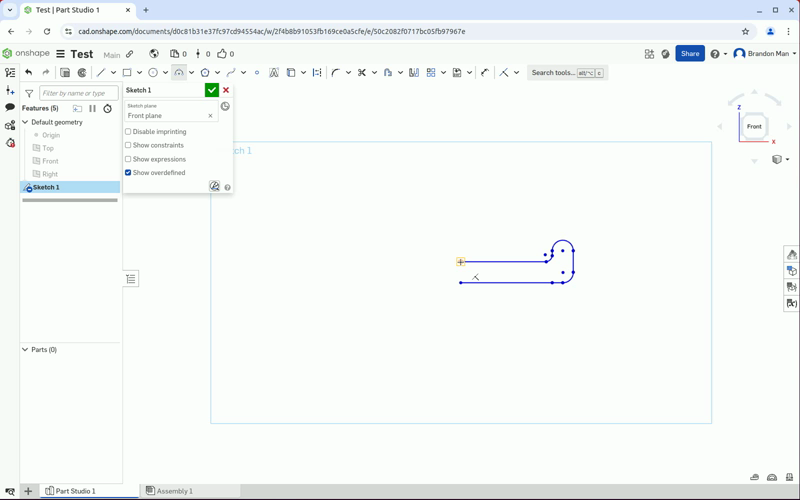
click(460, 261)
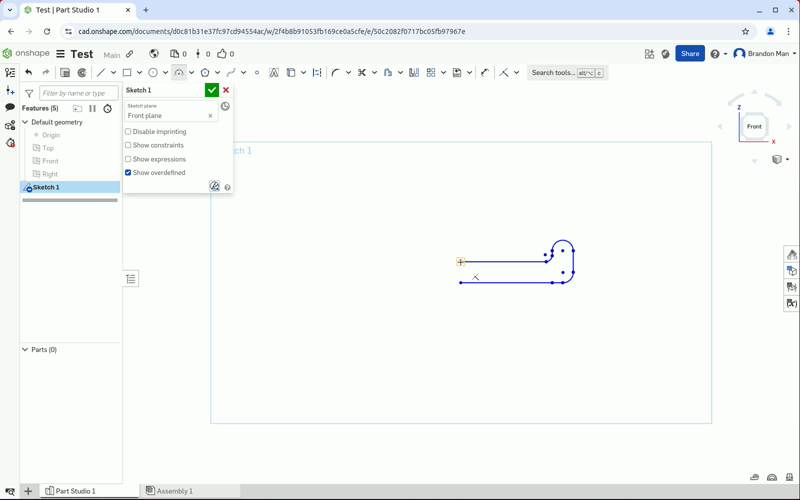
mouse_move(460, 282)
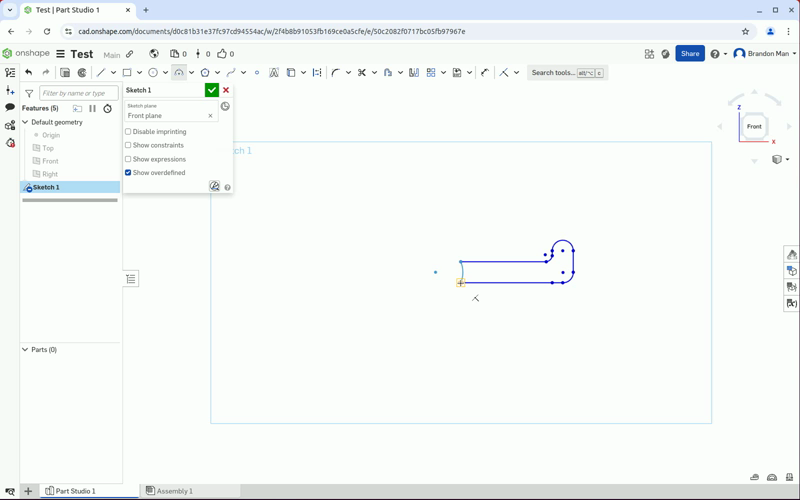
click(460, 282)
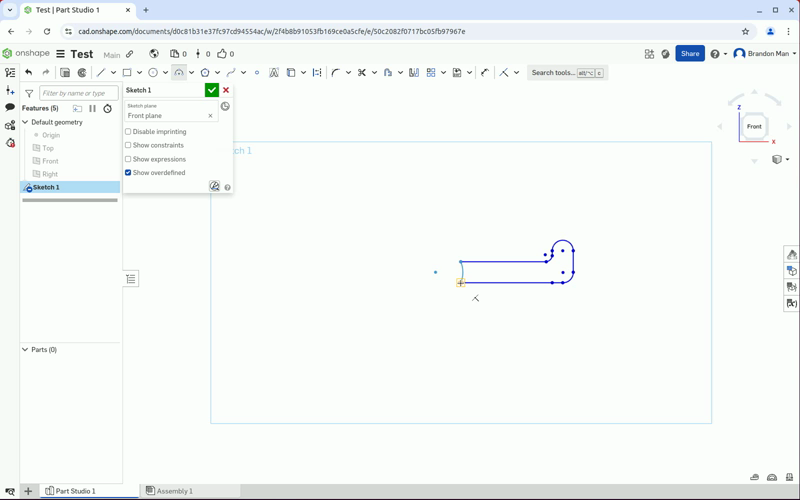
key_down(shift)
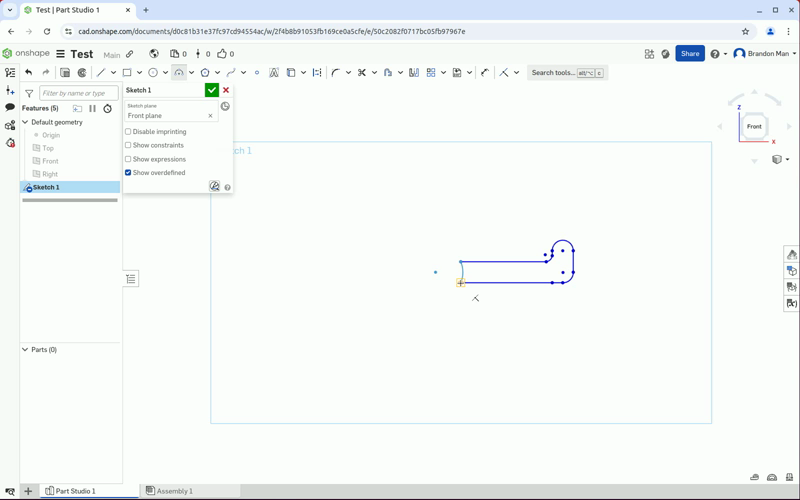
mouse_move(450, 272)
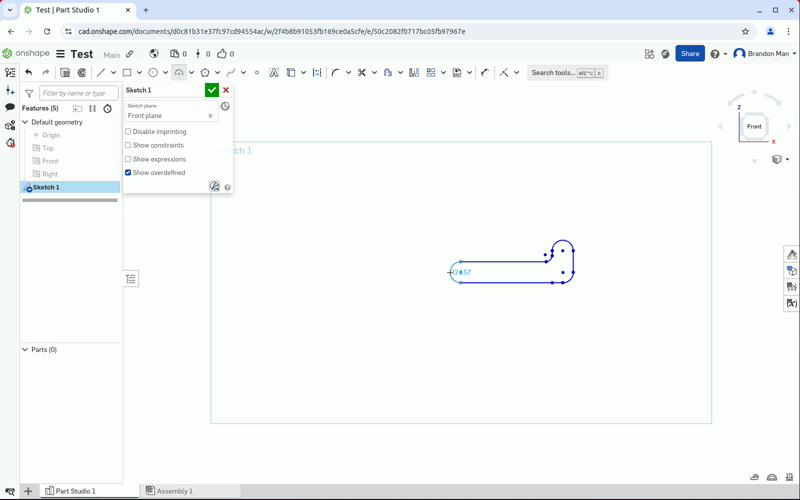
click(450, 272)
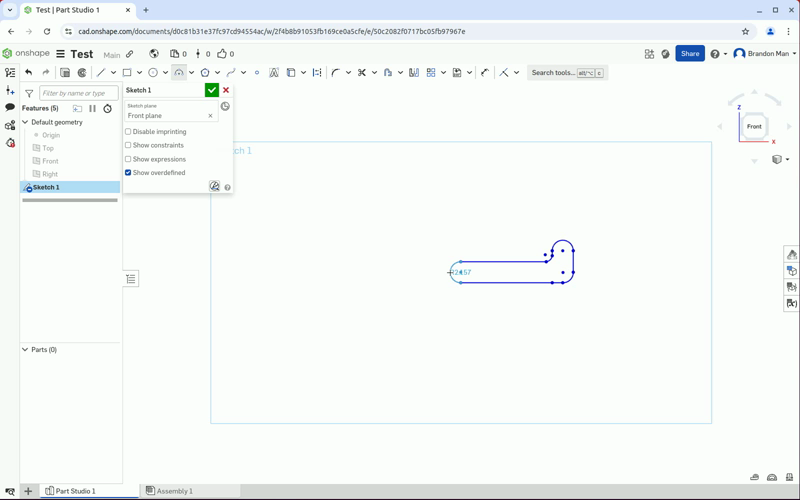
key_up(shift)
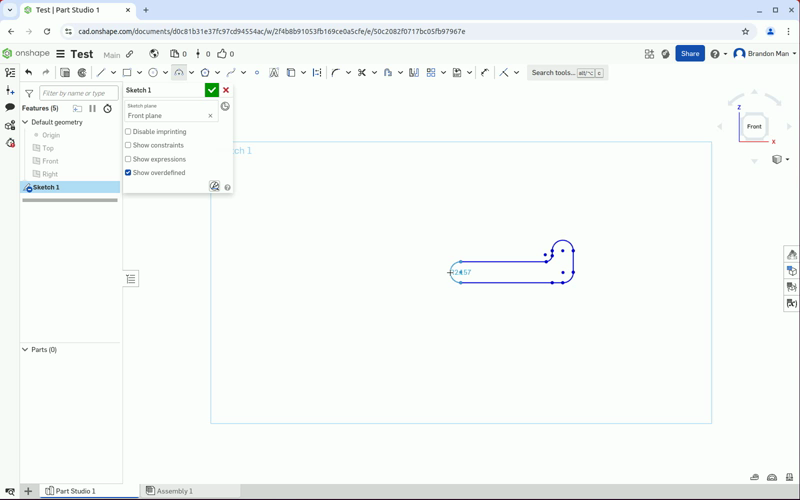
key(esc)
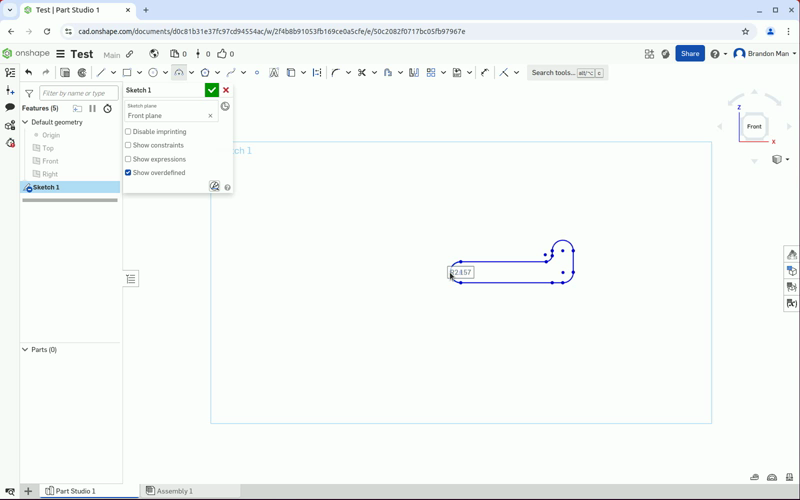
key(c)
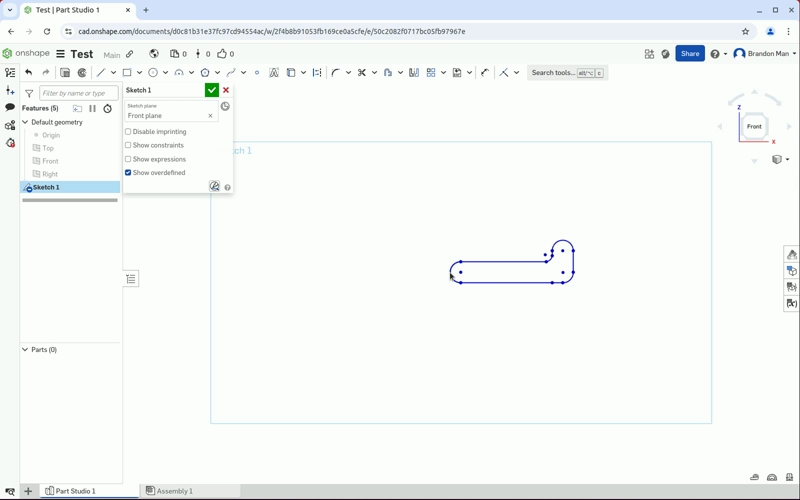
key_down(shift)
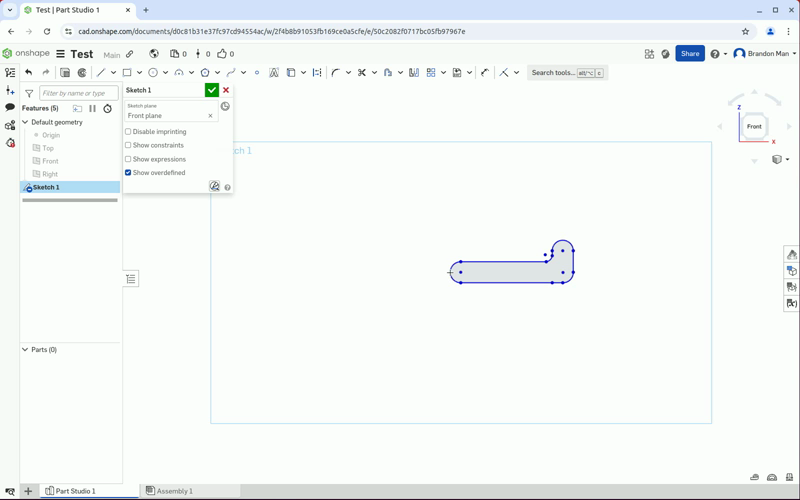
mouse_move(460, 272)
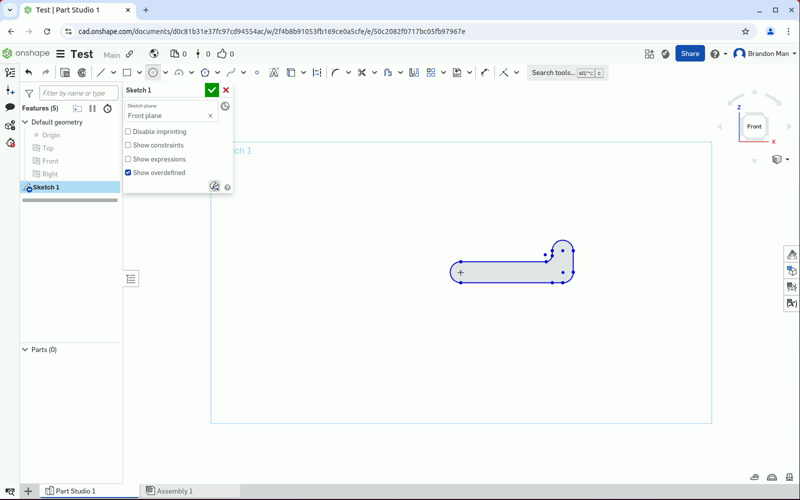
click(460, 272)
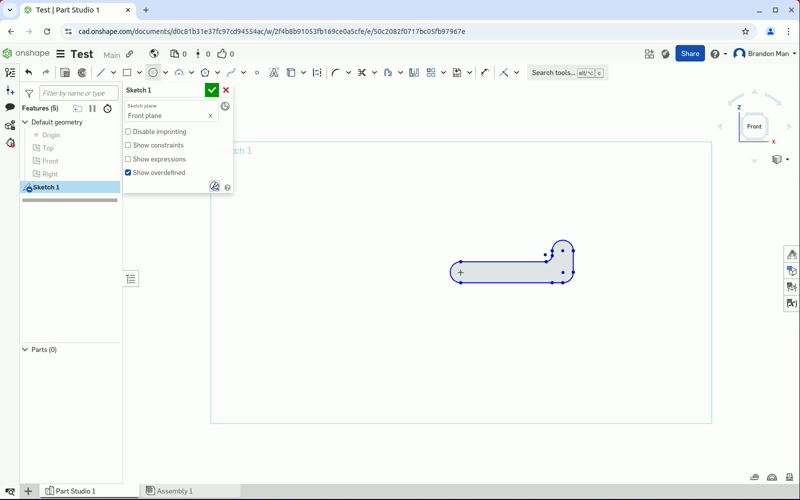
key_up(shift)
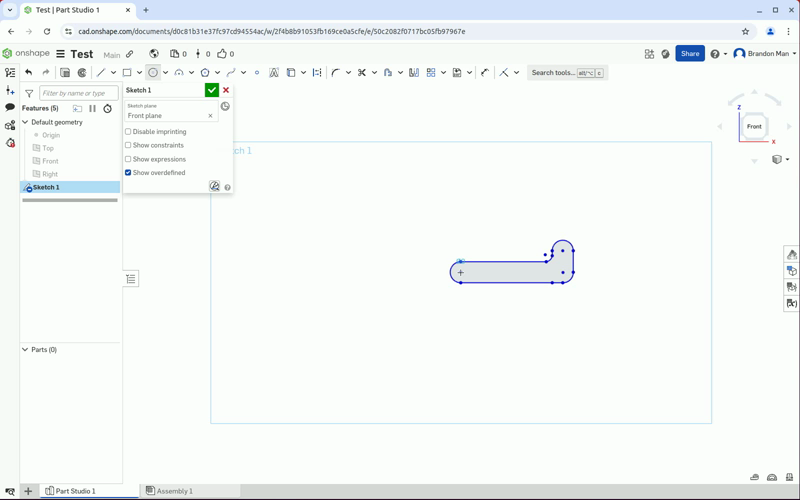
mouse_move(467, 272)
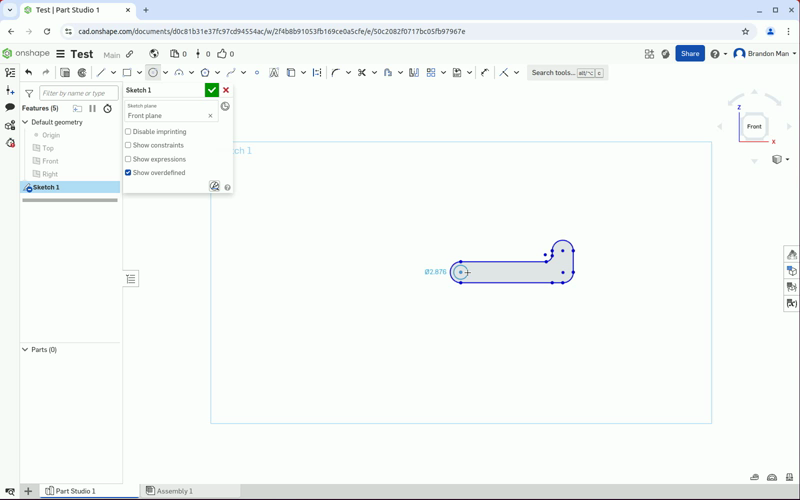
click(467, 272)
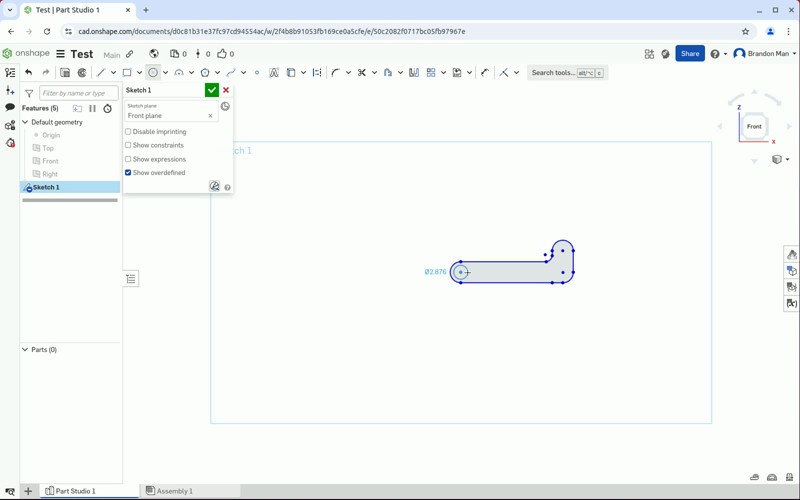
key(esc)
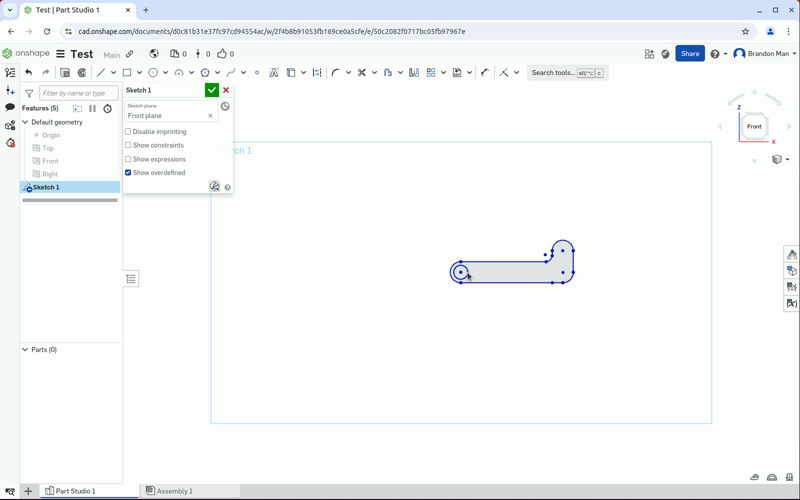
key(c)
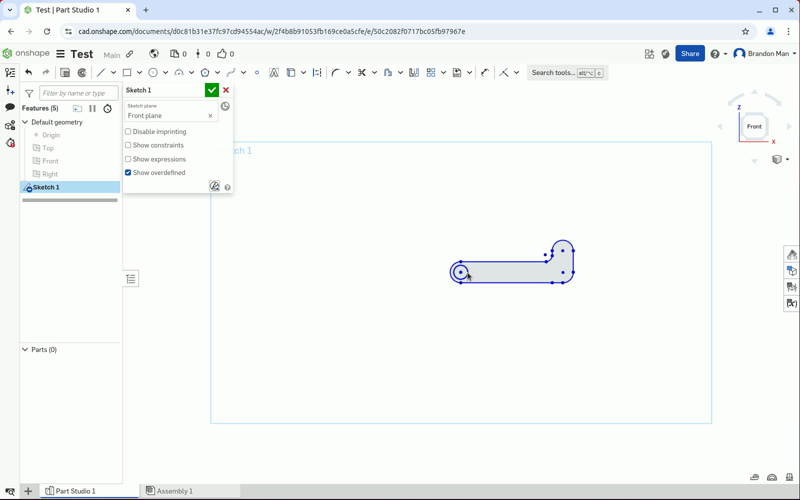
key_down(shift)
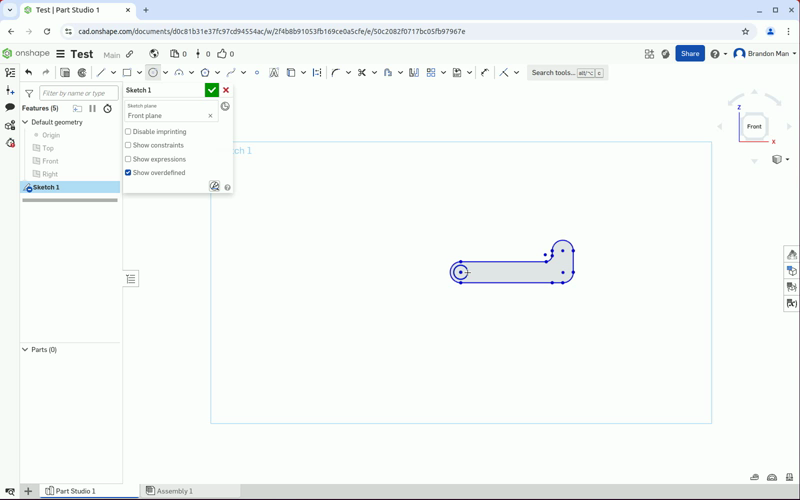
mouse_move(562, 250)
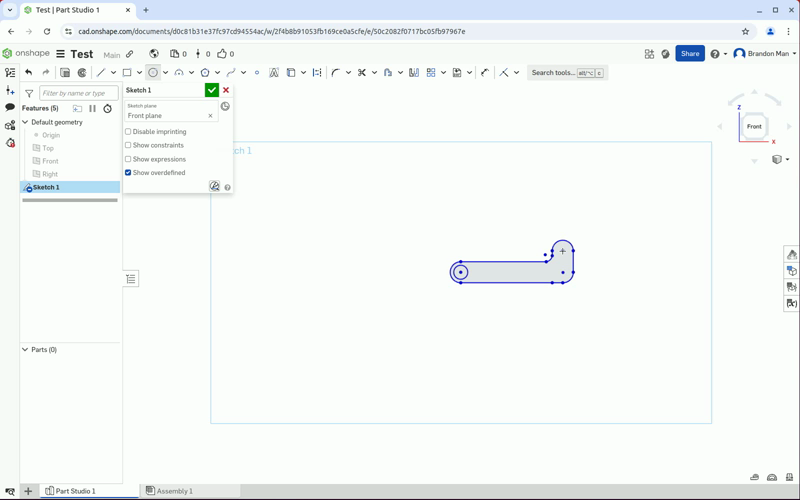
click(562, 250)
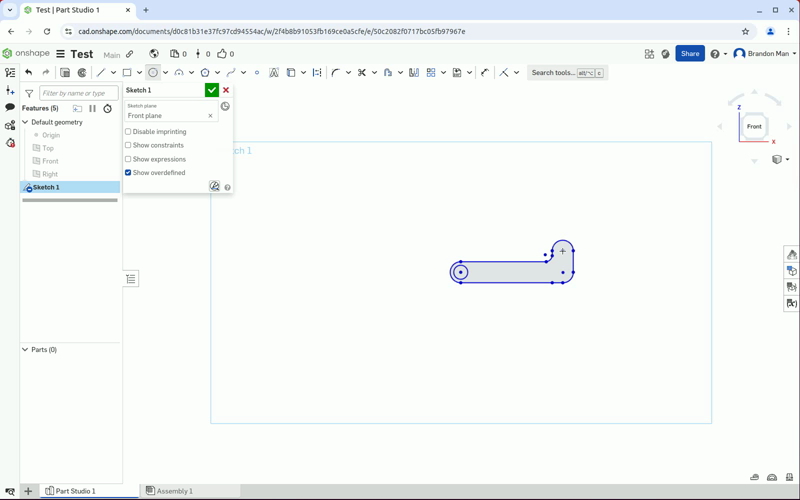
key_up(shift)
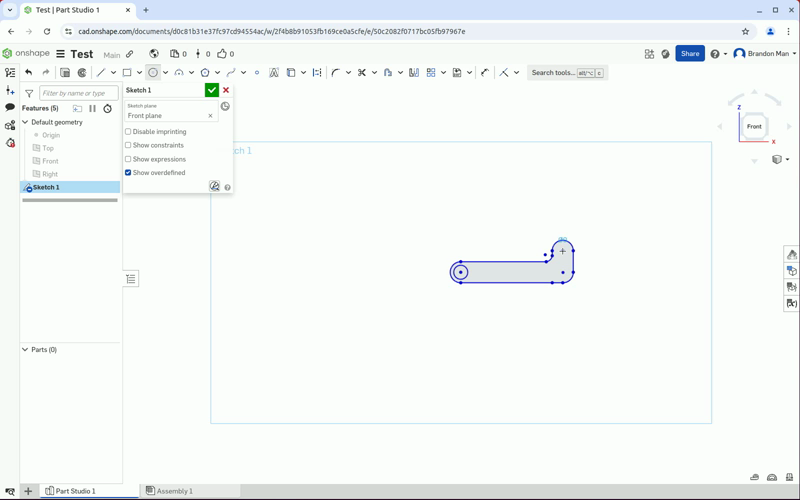
mouse_move(569, 250)
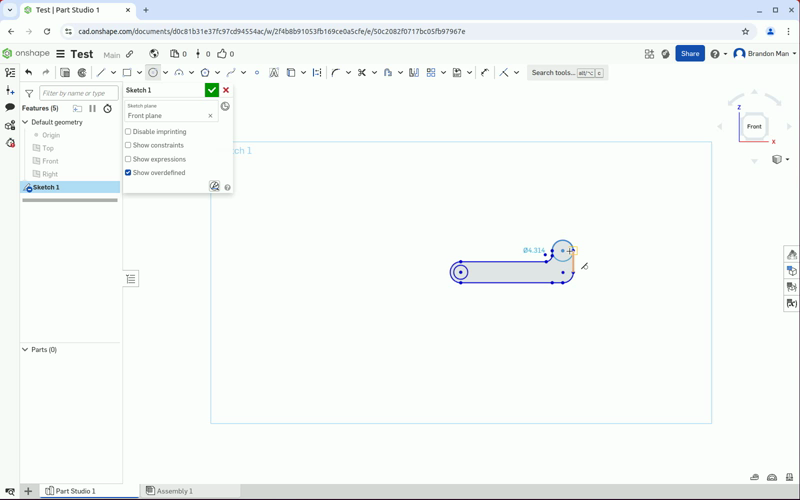
scroll(6)
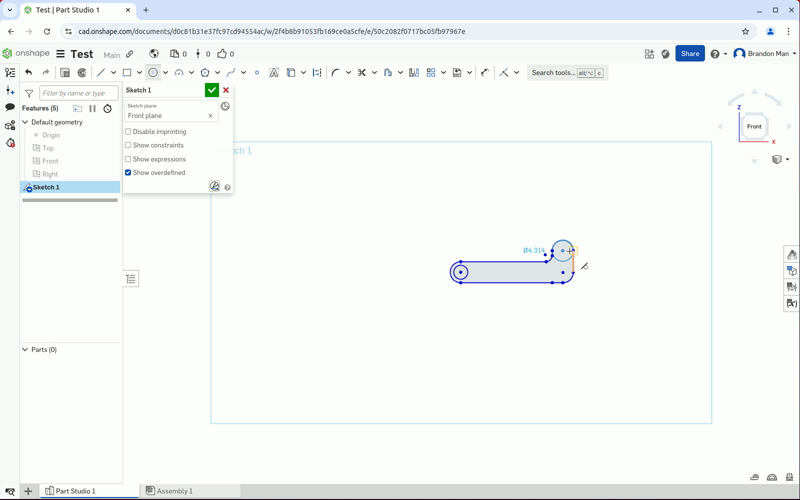
scroll(6)
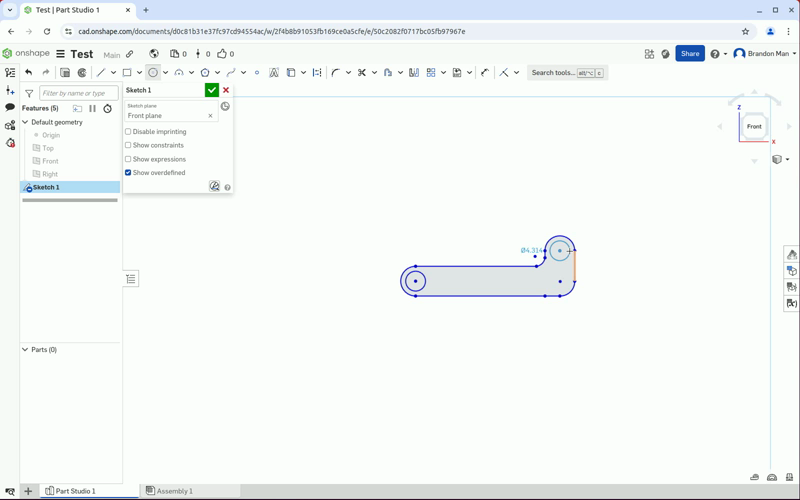
scroll(6)
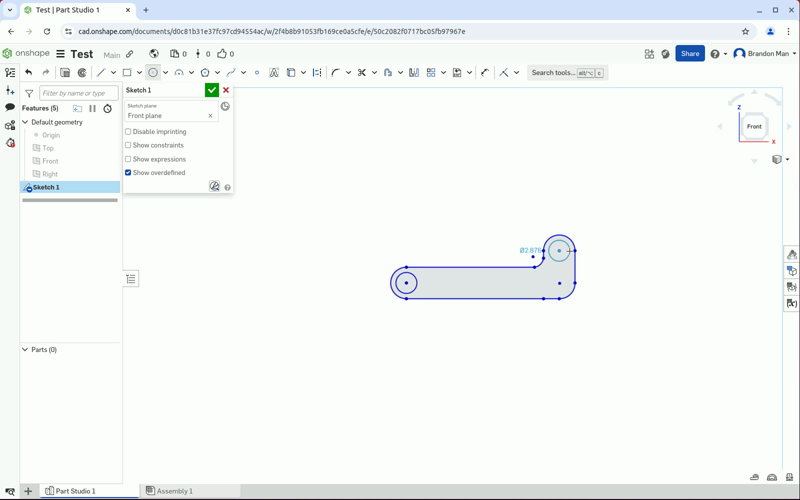
scroll(6)
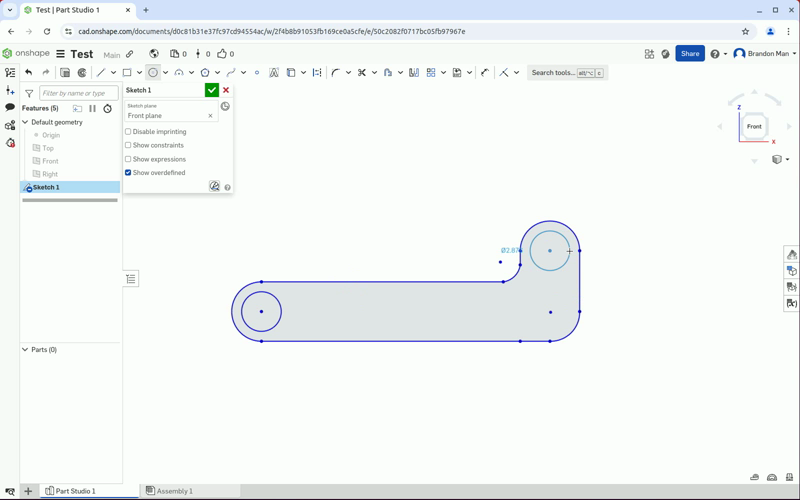
scroll(6)
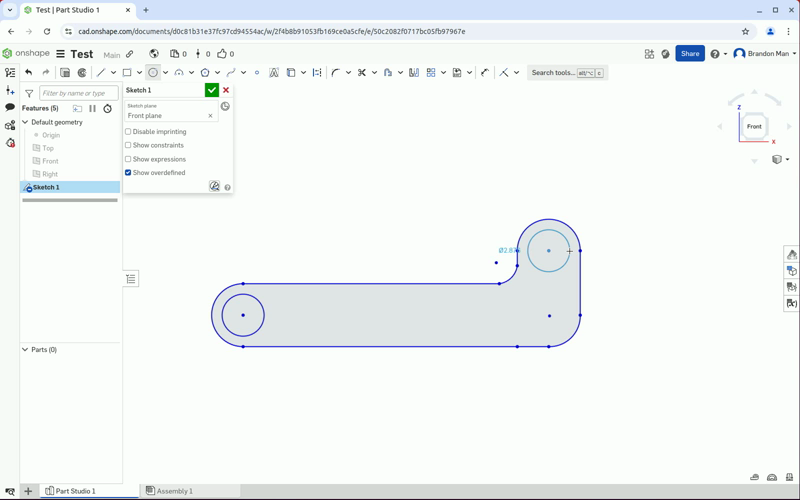
scroll(6)
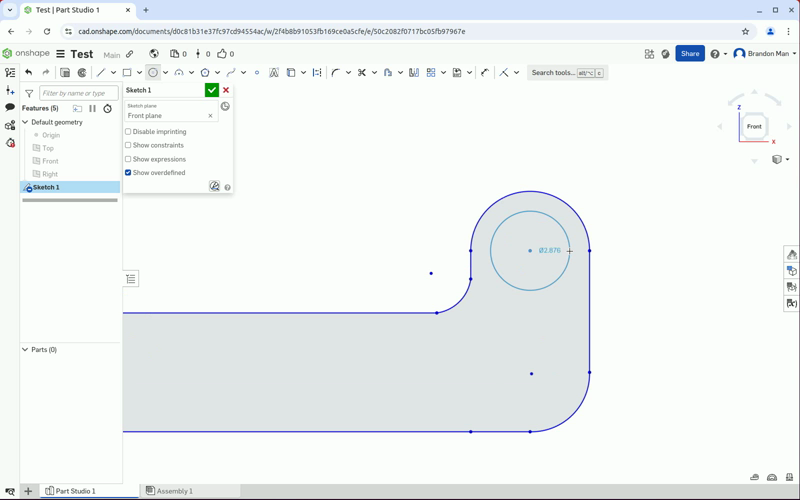
scroll(6)
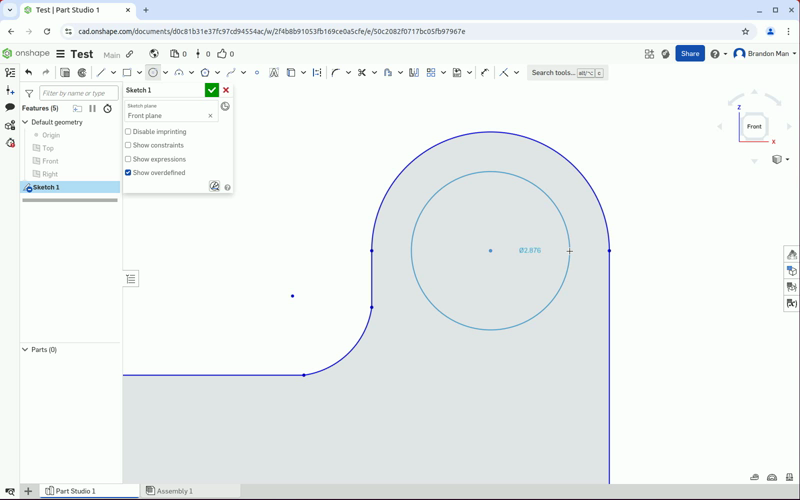
click(569, 250)
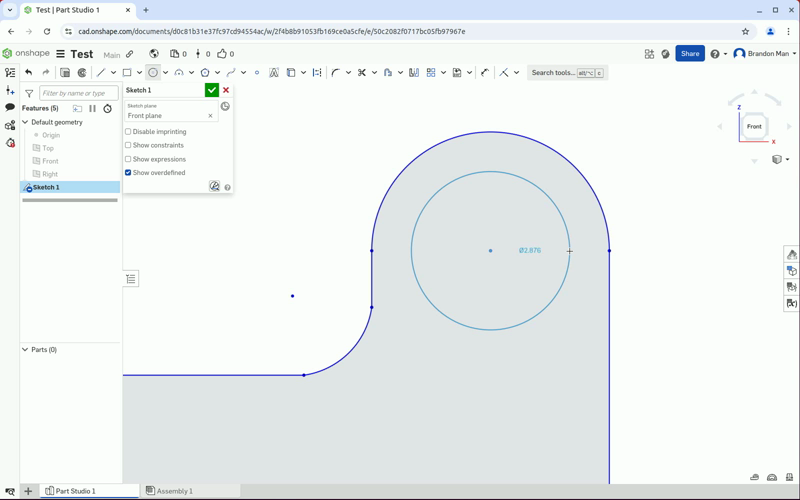
scroll(-6)
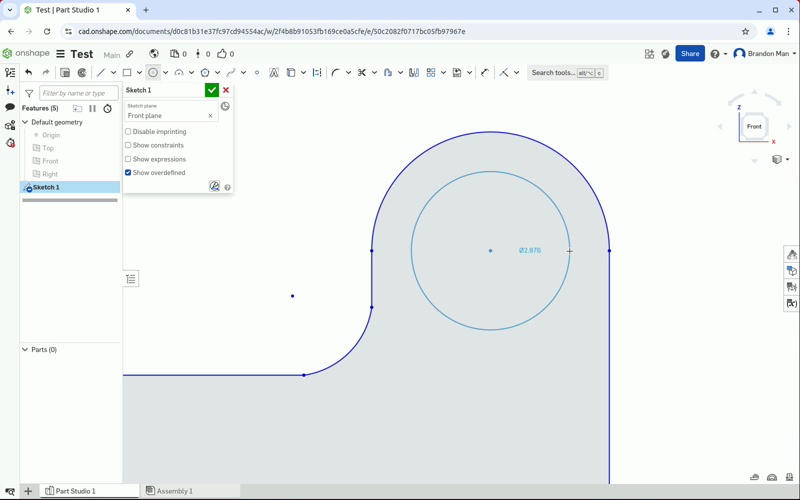
scroll(-6)
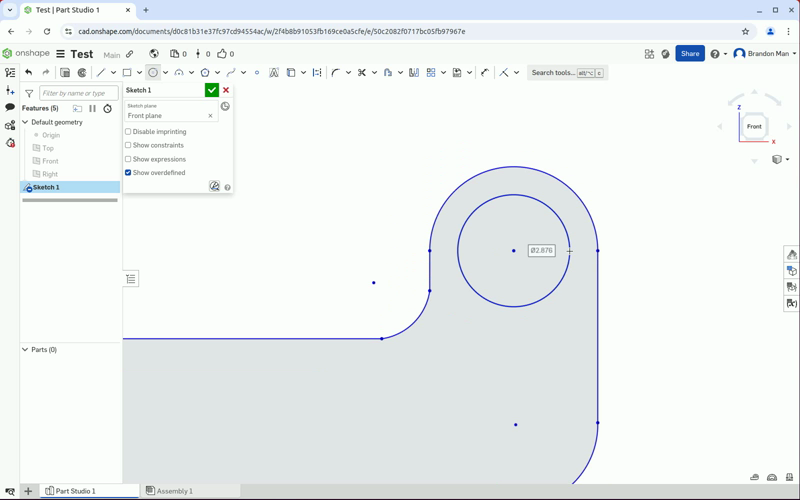
scroll(-6)
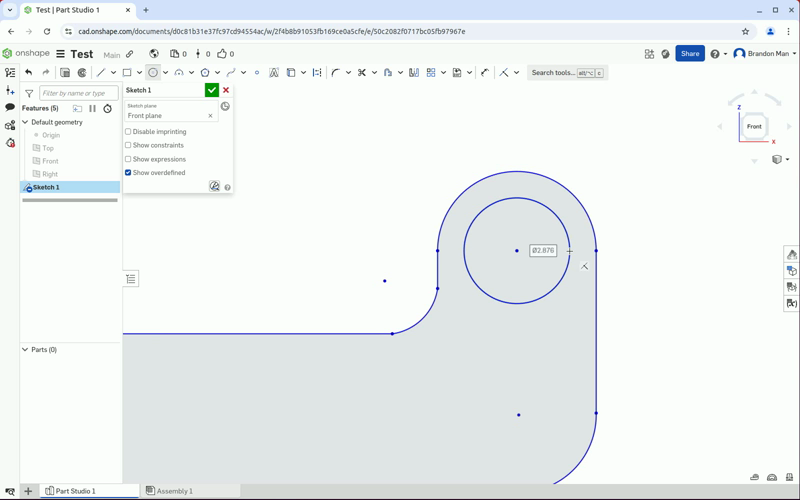
scroll(-6)
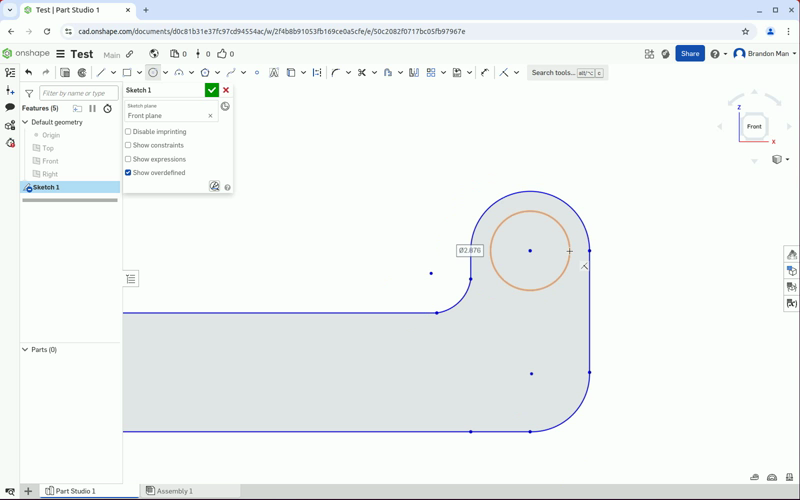
scroll(-6)
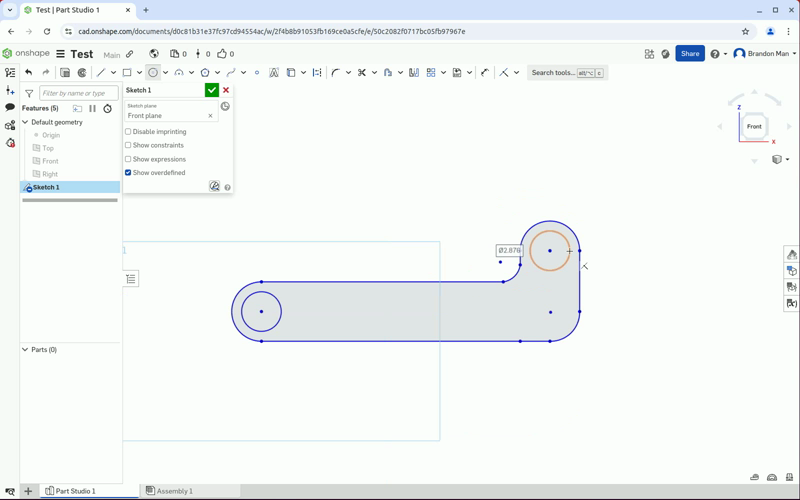
scroll(-6)
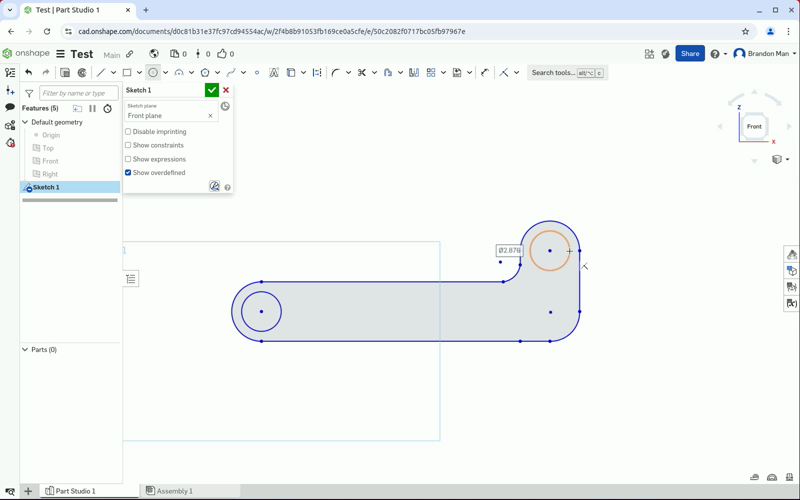
scroll(-6)
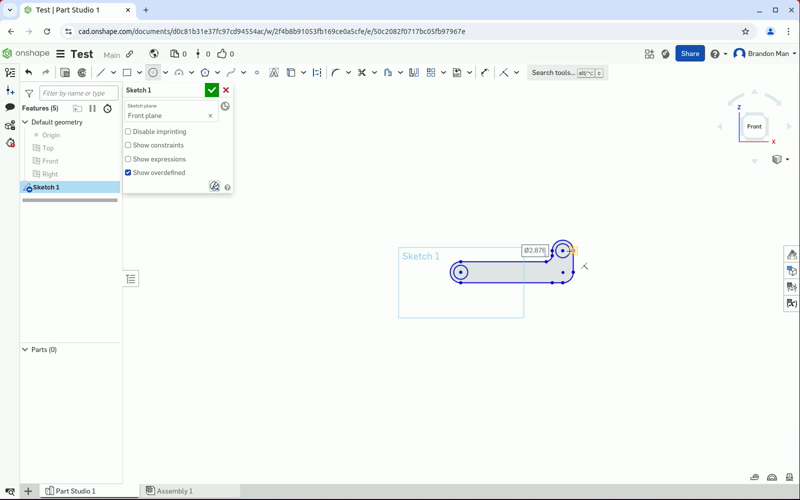
key(esc)
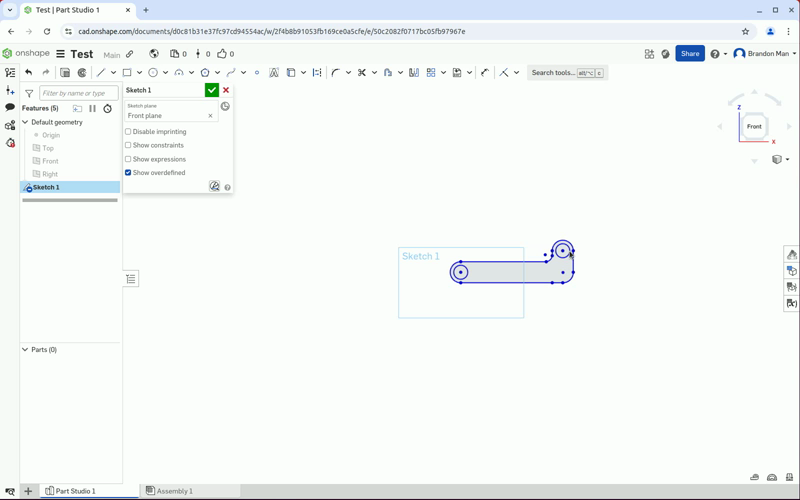
mouse_move(495, 267)
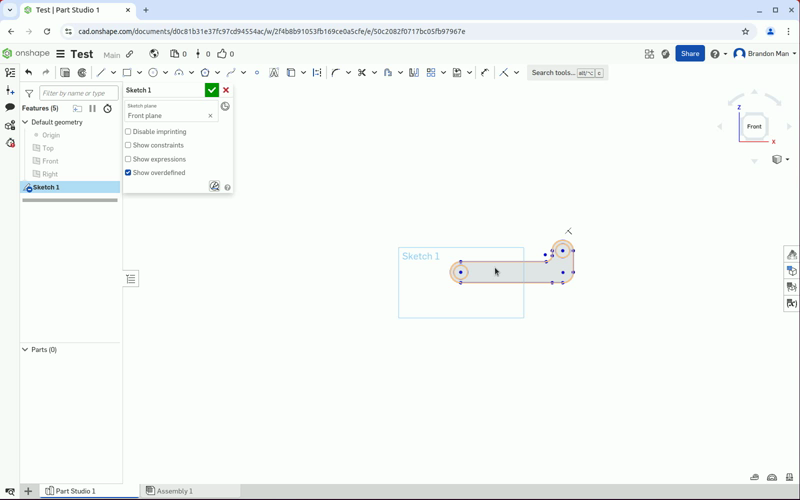
click(495, 267)
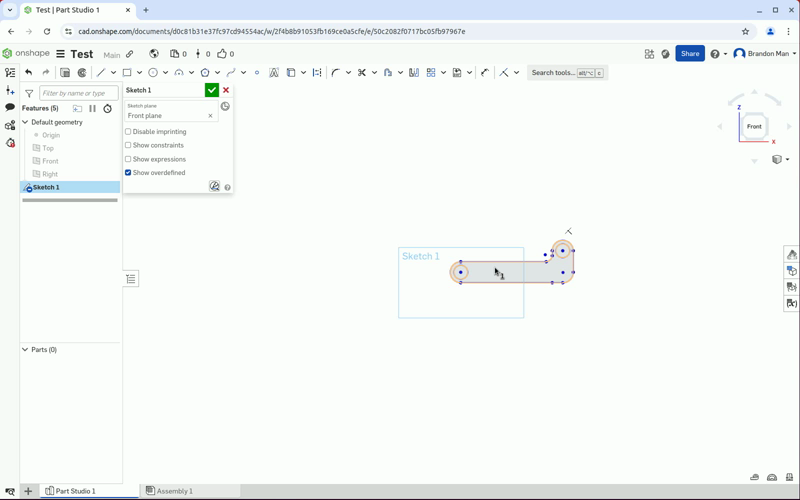
mouse_move(73, 352)
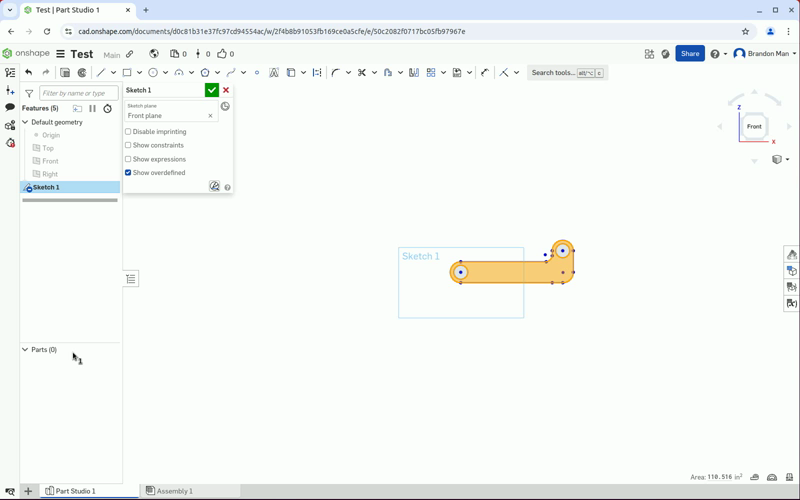
key(shift+y)
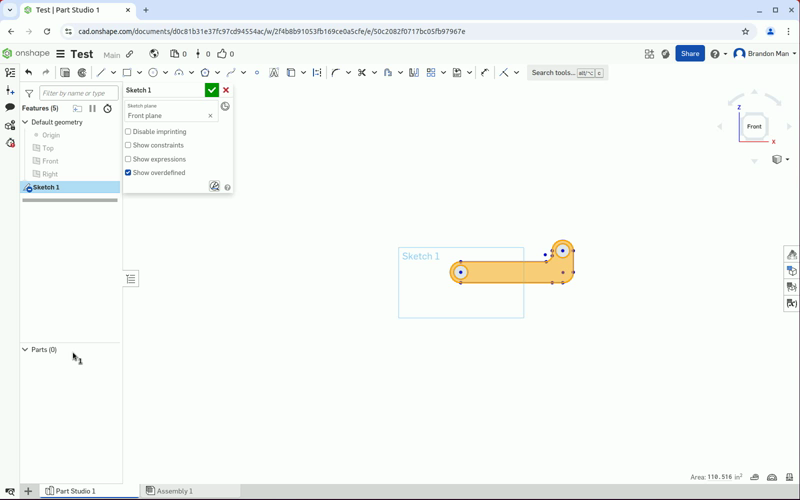
key(shift+e)
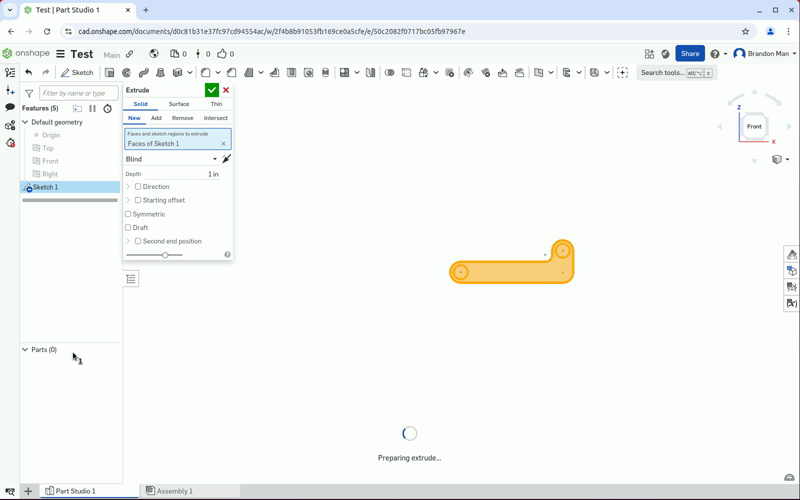
mouse_move(143, 106)
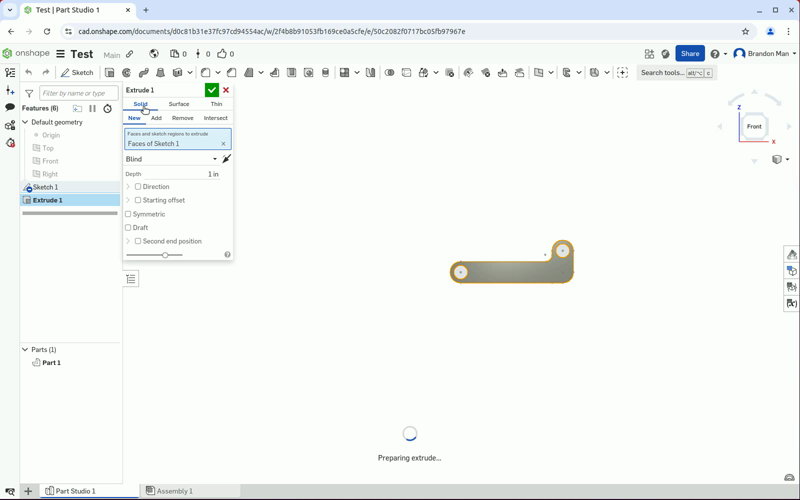
click(143, 106)
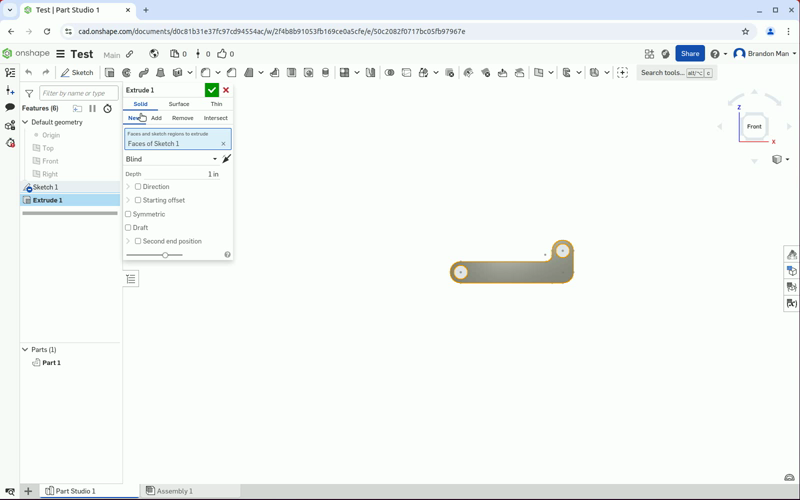
mouse_move(137, 120)
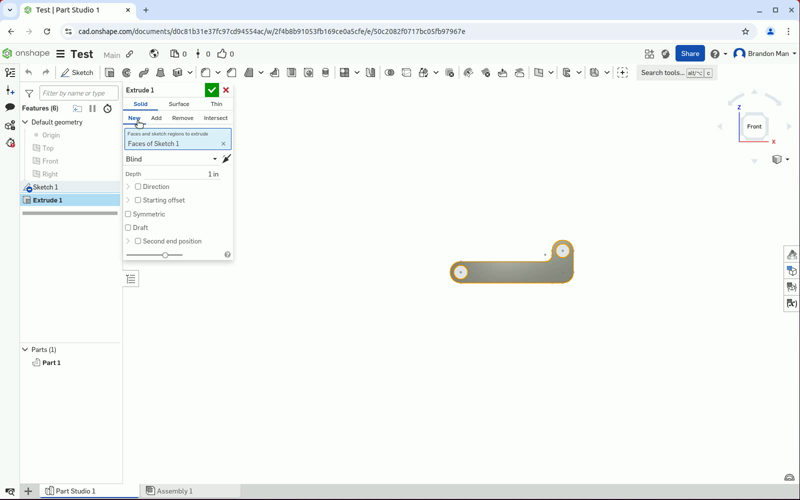
click(137, 120)
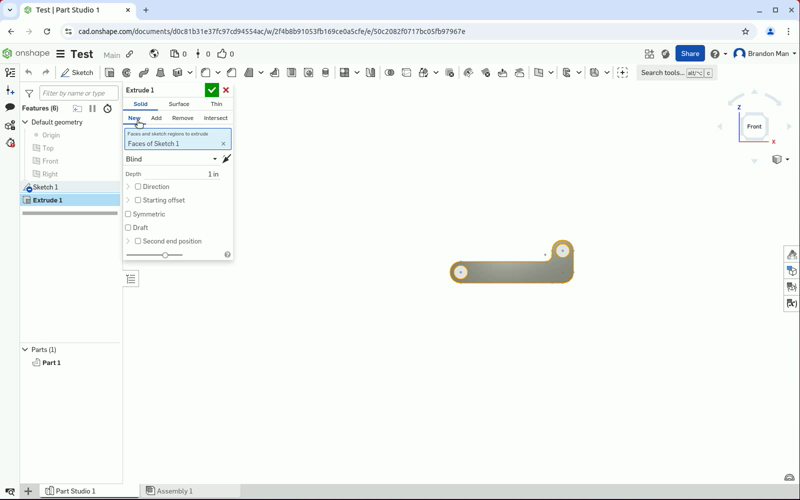
key(tab, 4)
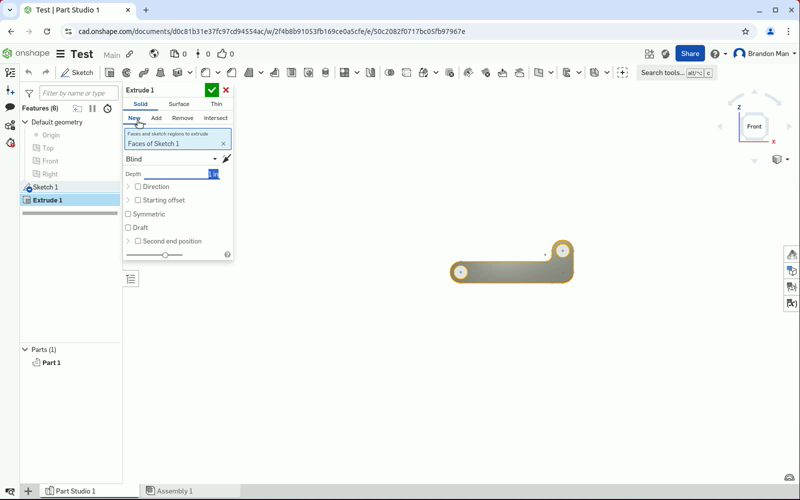
text(2.648)
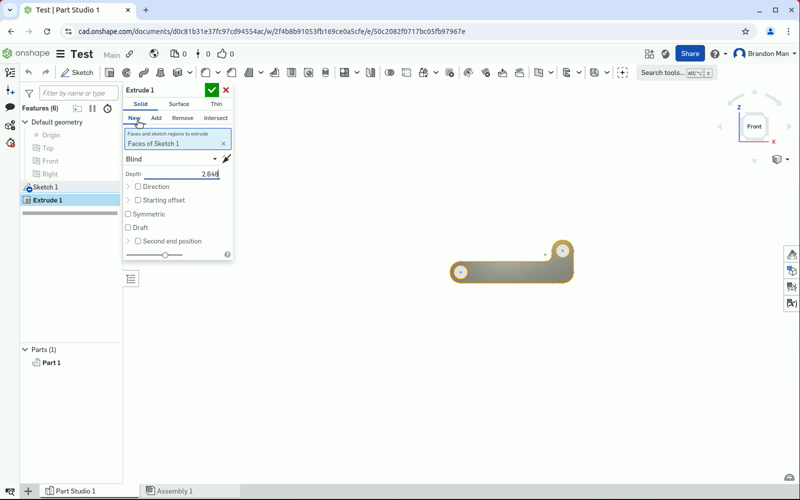
key(enter)
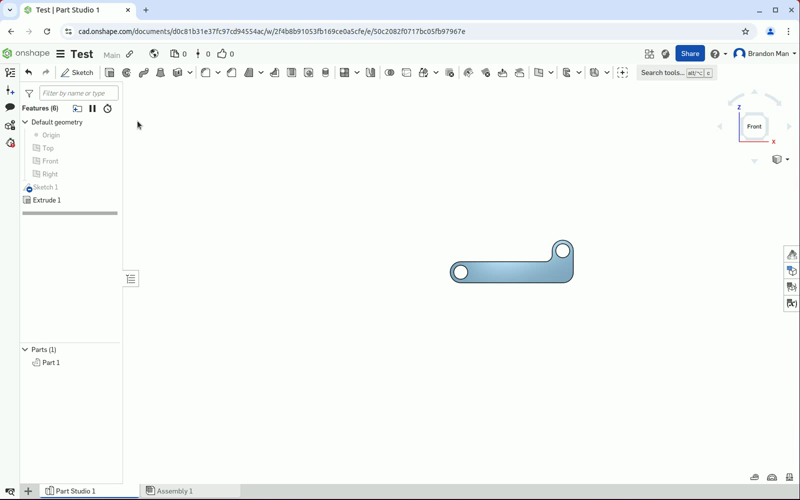
key(shift+h)
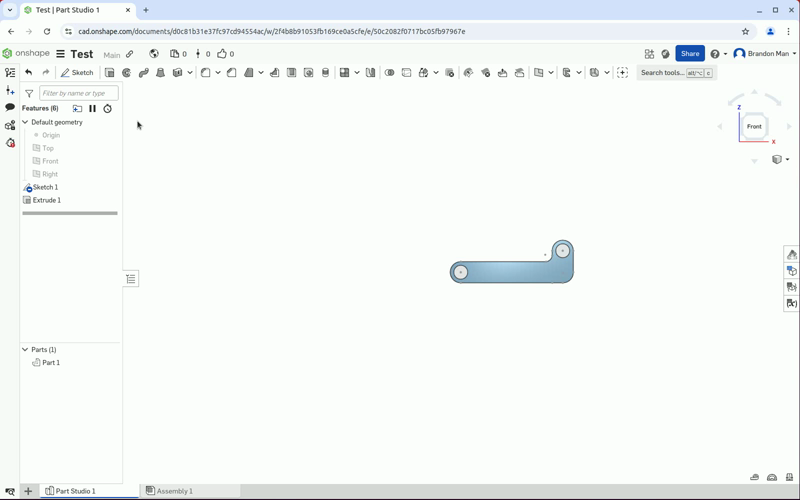
key(shift+h)
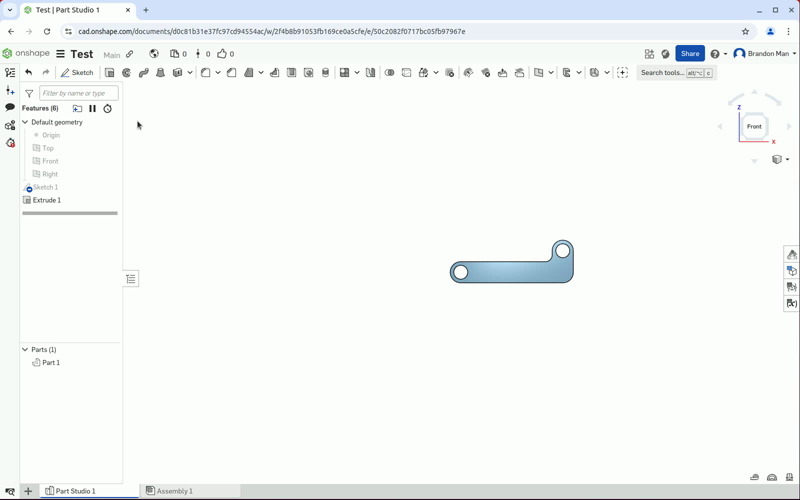
mouse_move(73, 189)
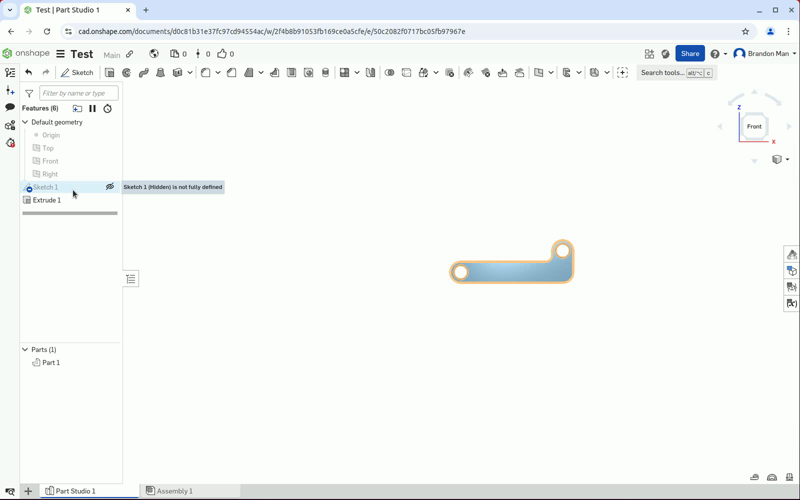
click(73, 189)
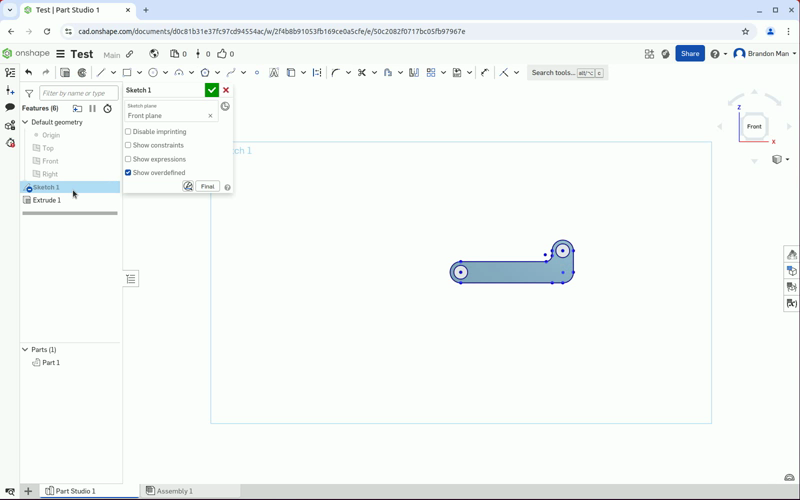
mouse_move(229, 92)
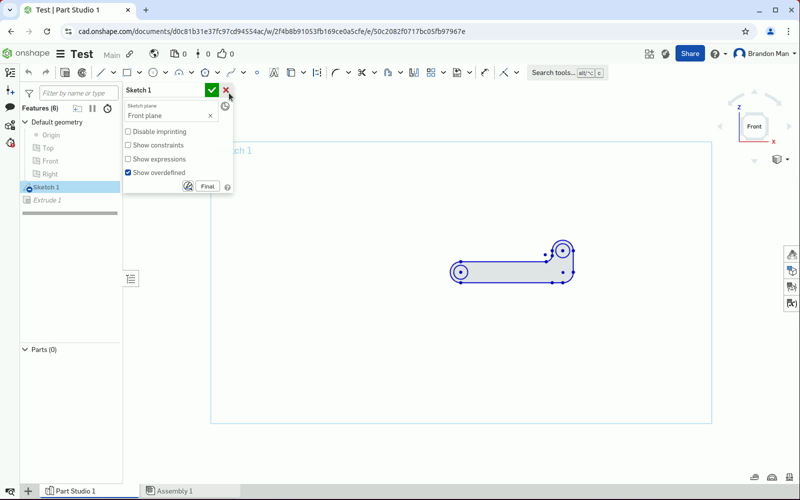
click(229, 92)
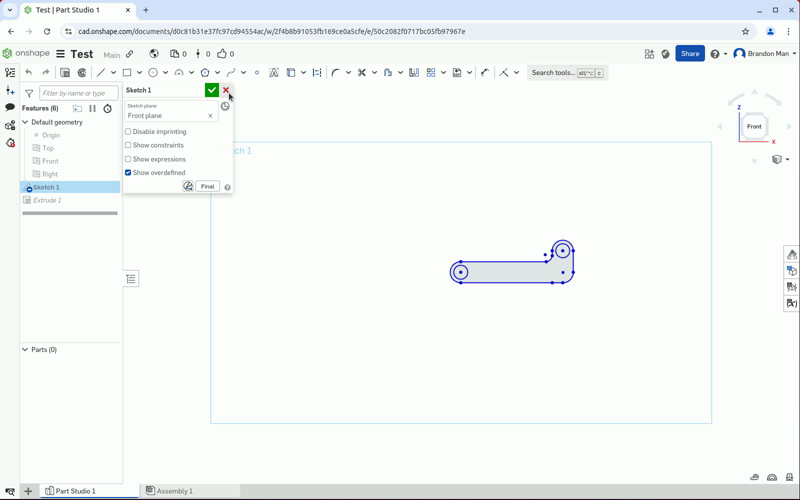
key(shift+s)
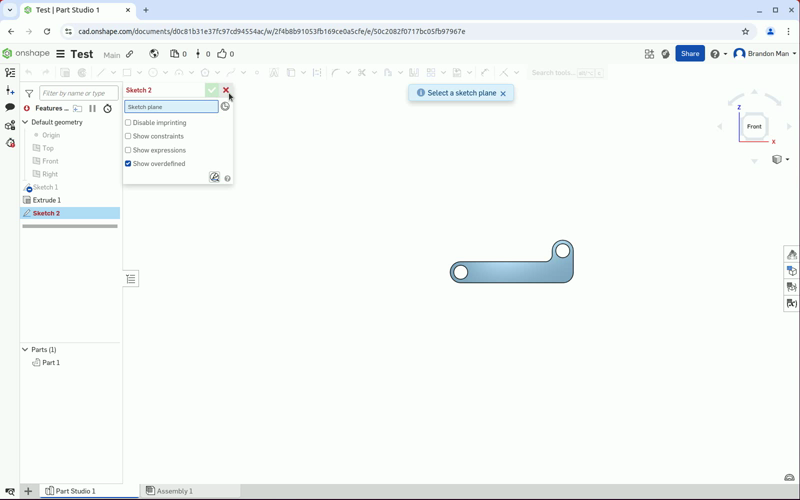
mouse_move(73, 163)
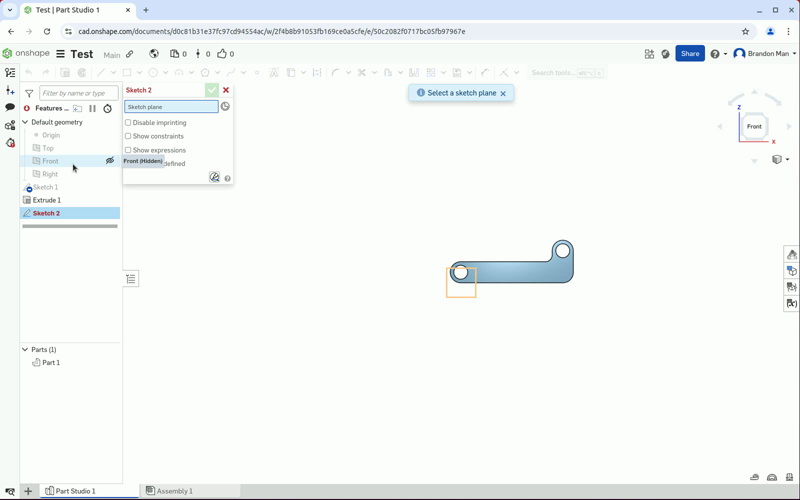
click(73, 163)
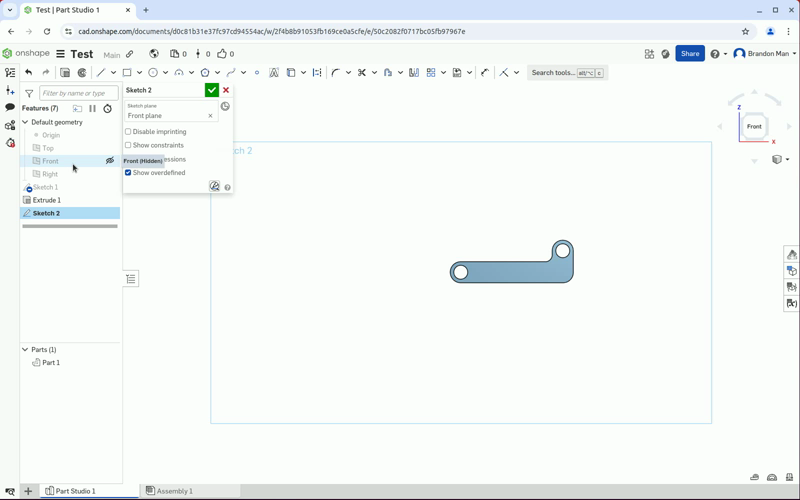
mouse_move(73, 352)
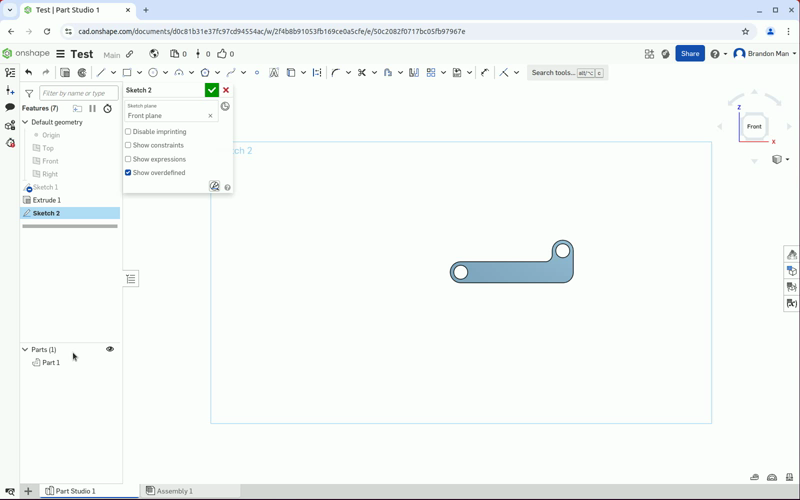
key(y)
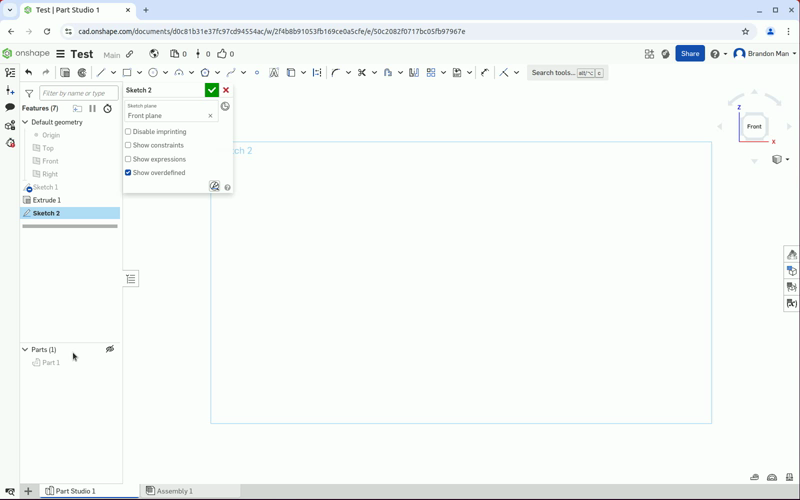
key(c)
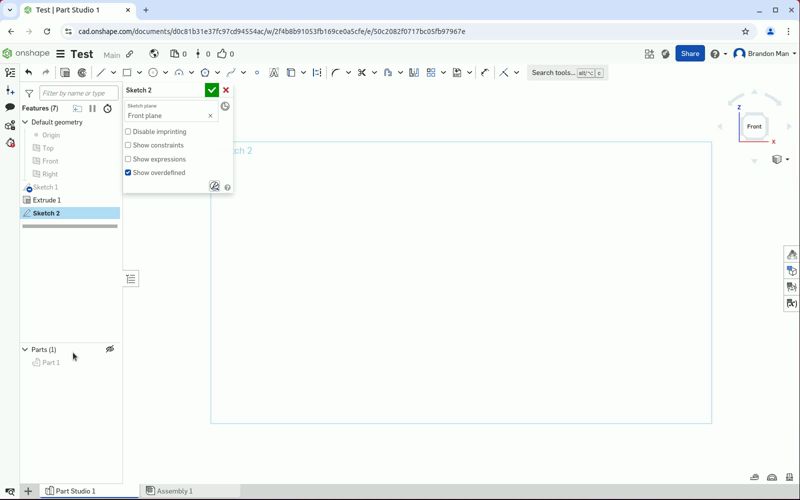
key_down(shift)
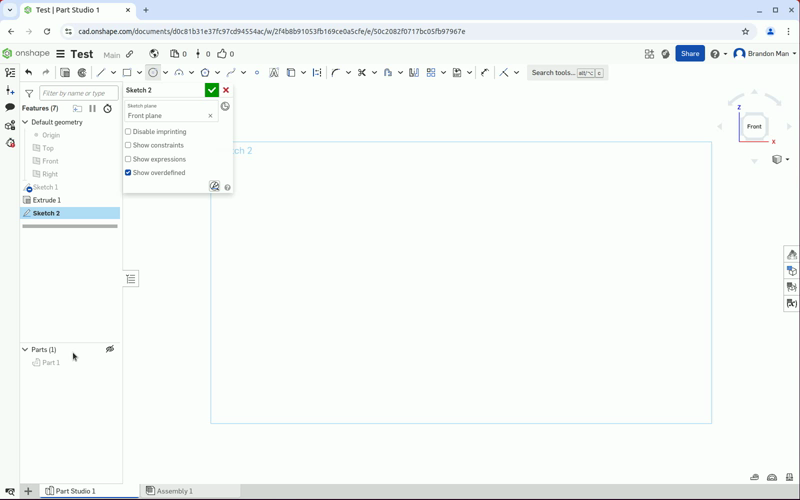
mouse_move(461, 272)
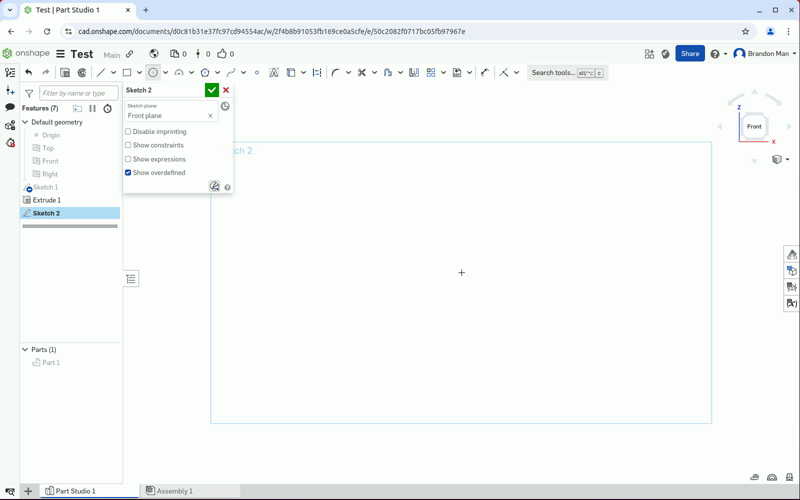
click(461, 272)
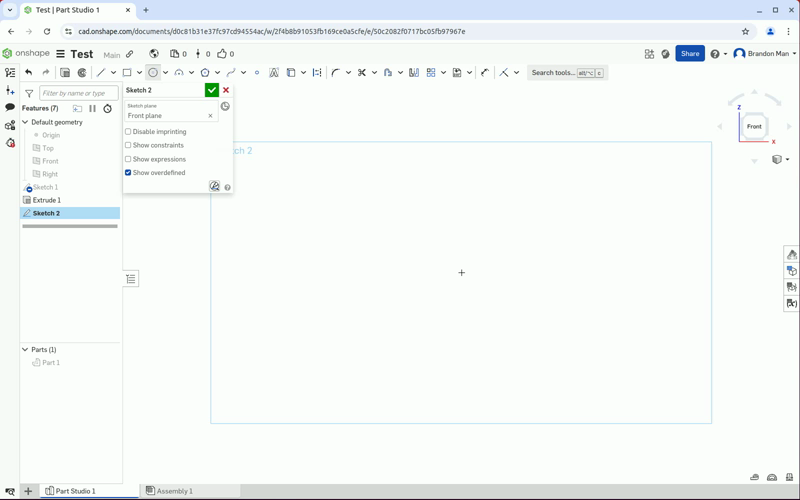
key_up(shift)
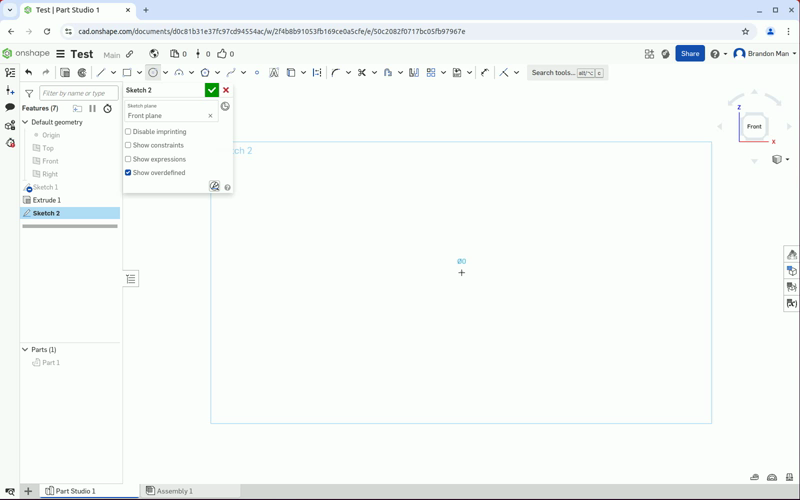
mouse_move(465, 272)
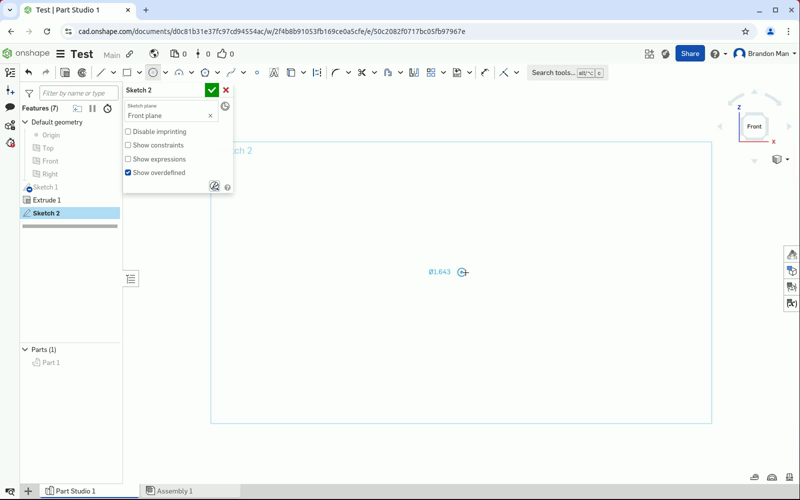
click(465, 272)
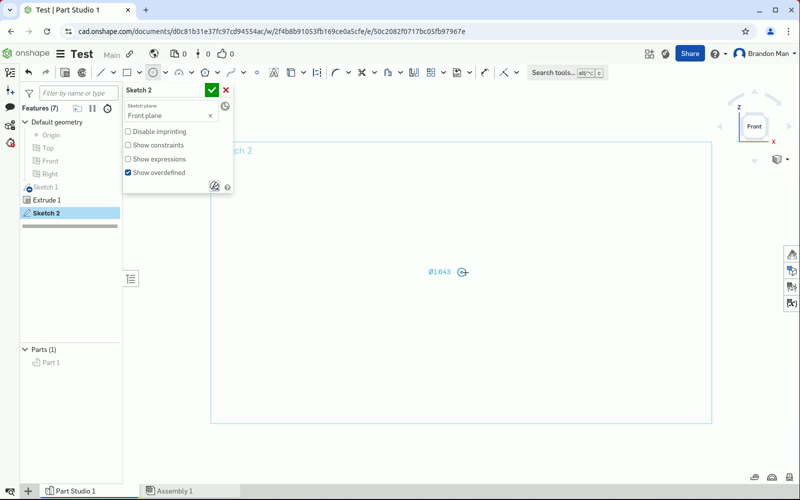
key(esc)
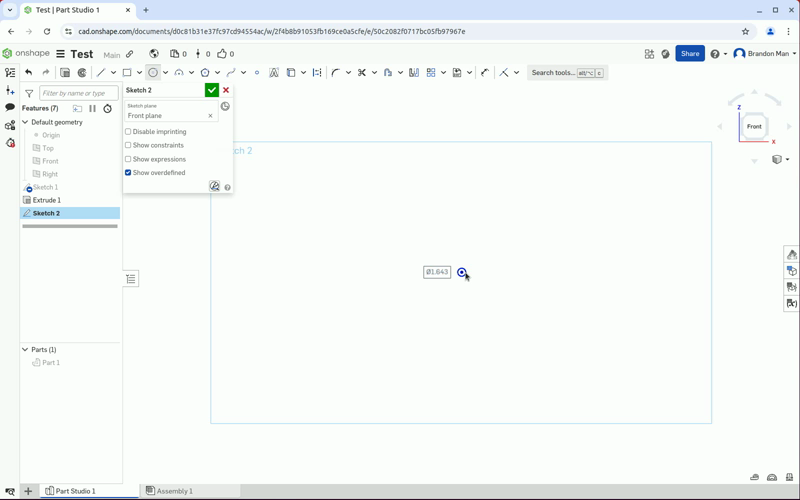
mouse_move(460, 274)
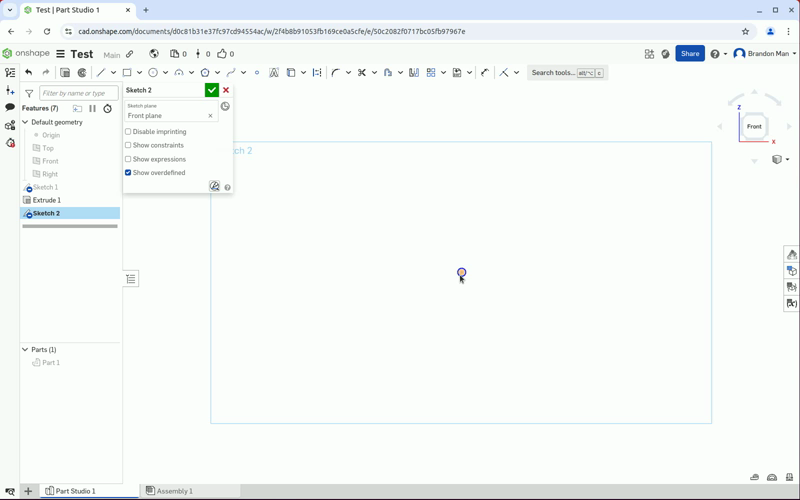
scroll(6)
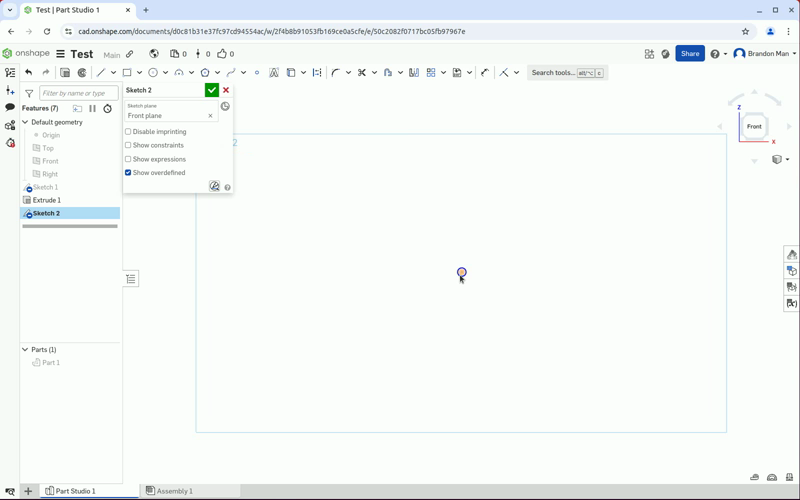
scroll(6)
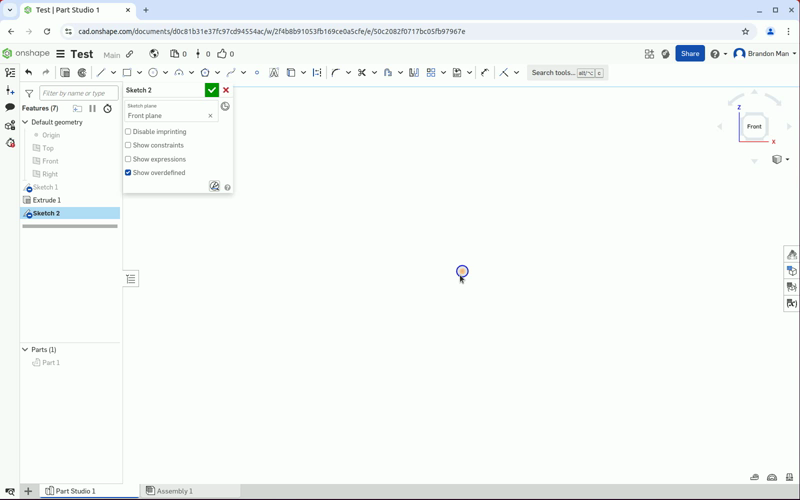
scroll(6)
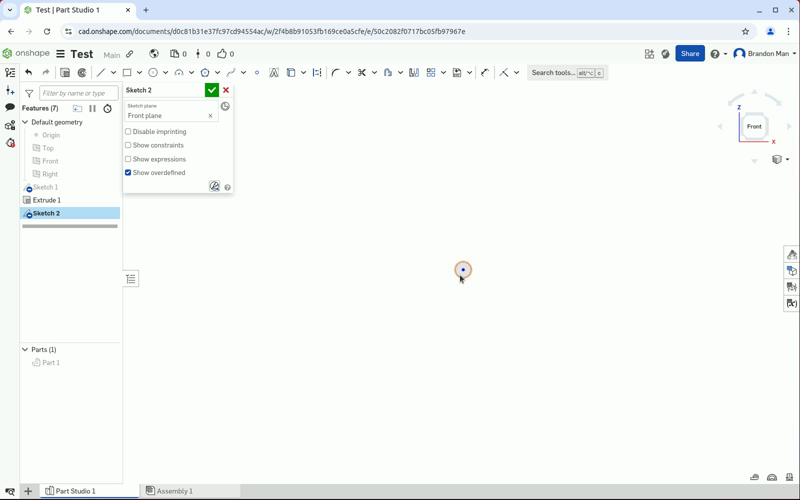
scroll(6)
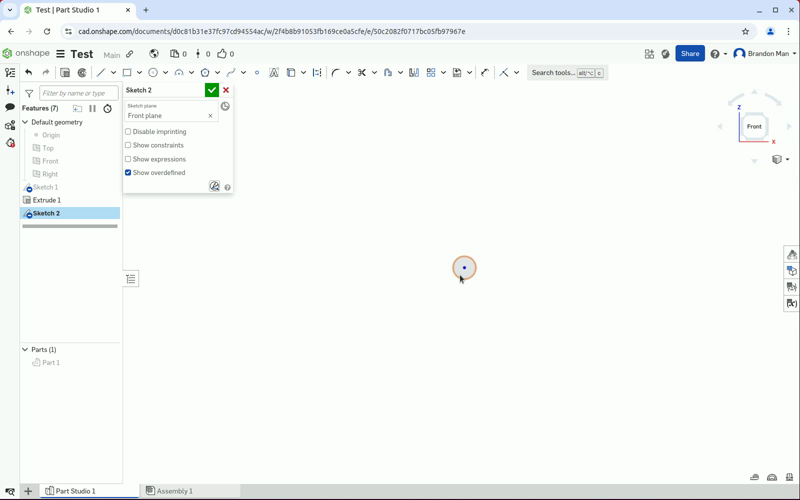
scroll(6)
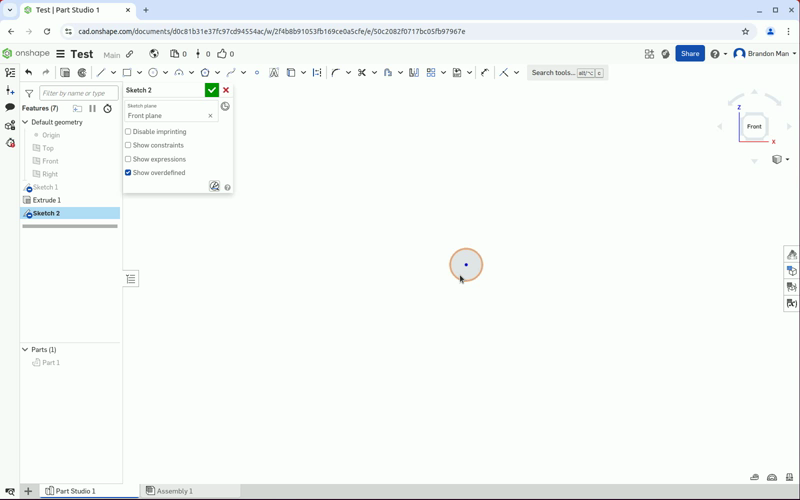
scroll(6)
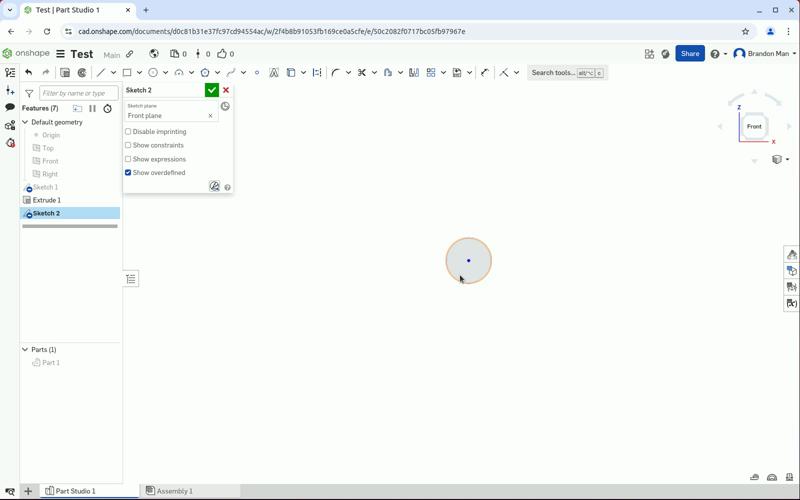
scroll(6)
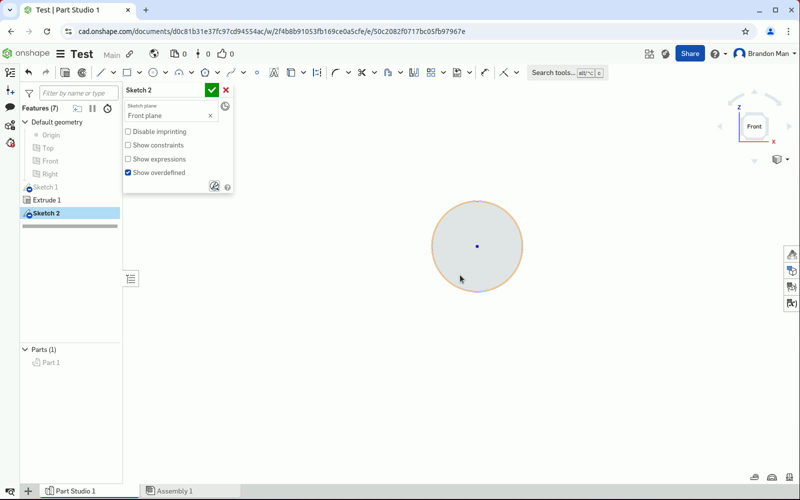
click(460, 274)
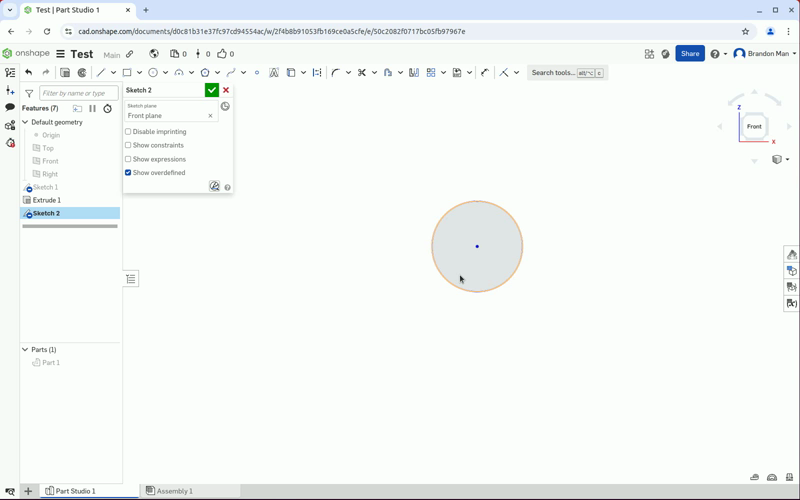
scroll(-6)
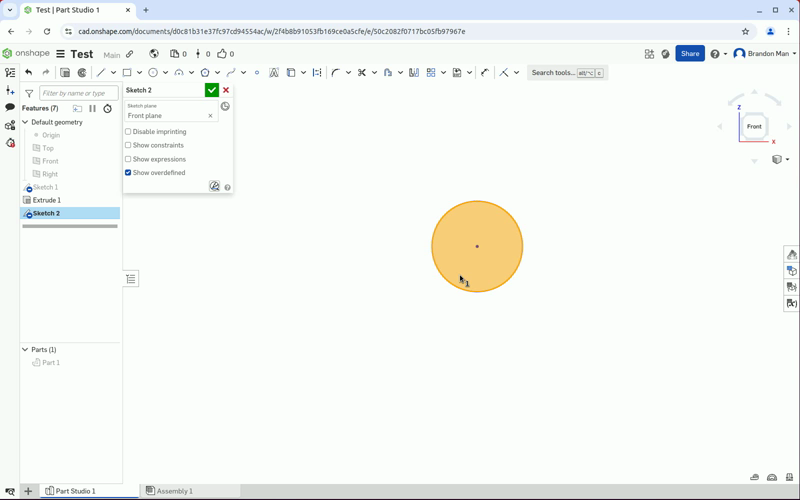
scroll(-6)
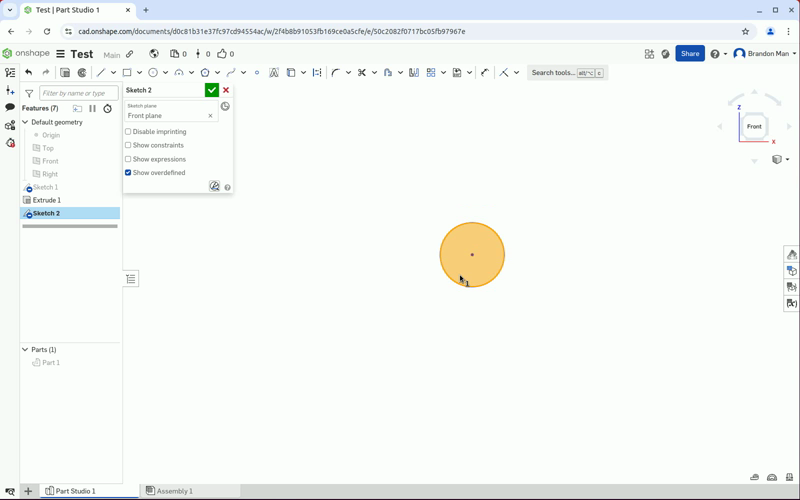
scroll(-6)
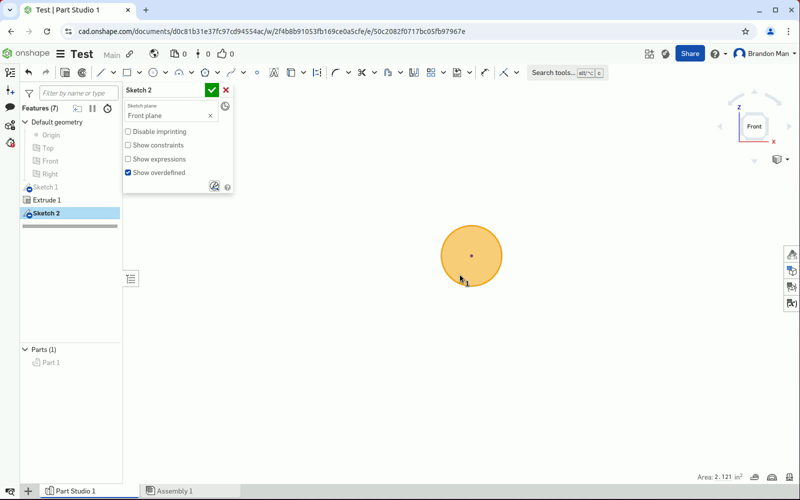
scroll(-6)
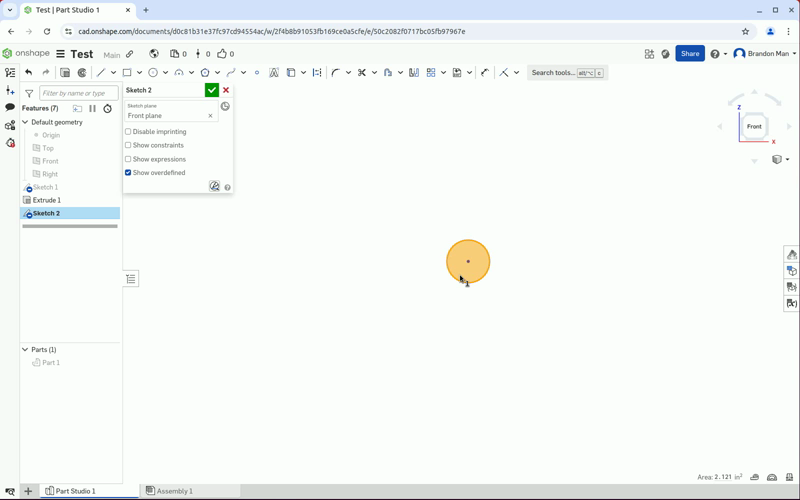
scroll(-6)
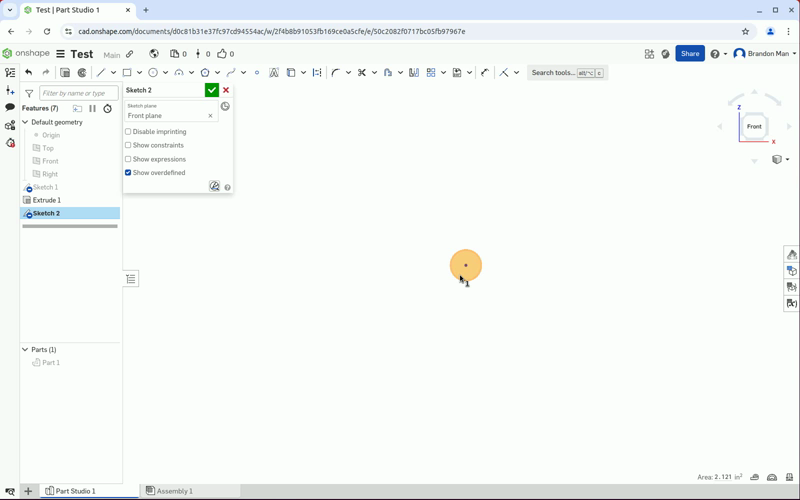
scroll(-6)
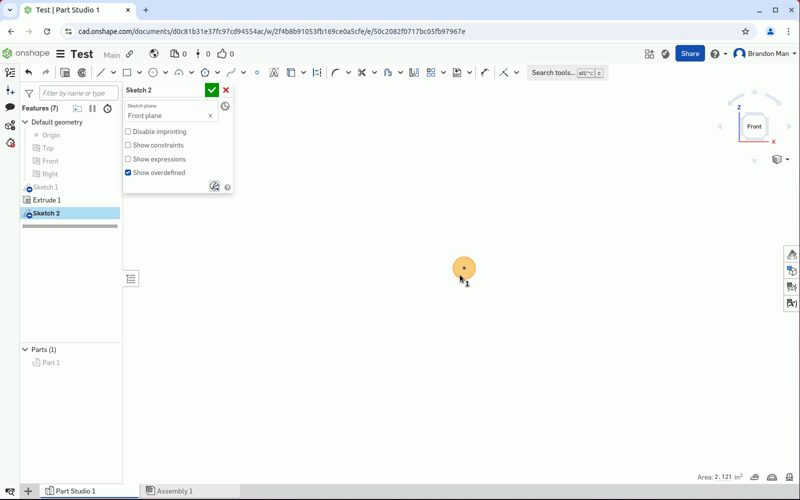
scroll(-6)
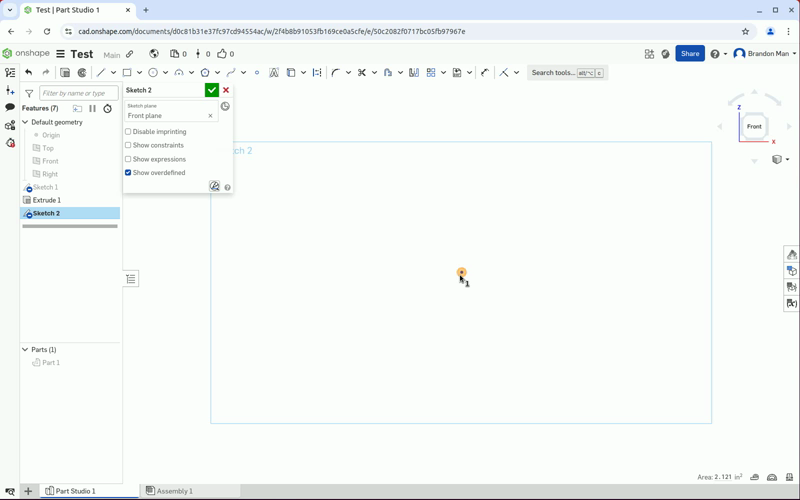
mouse_move(73, 352)
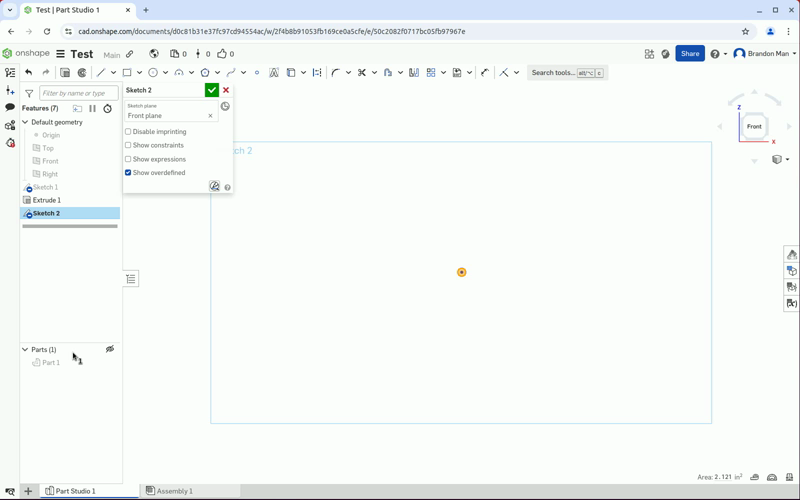
key(shift+y)
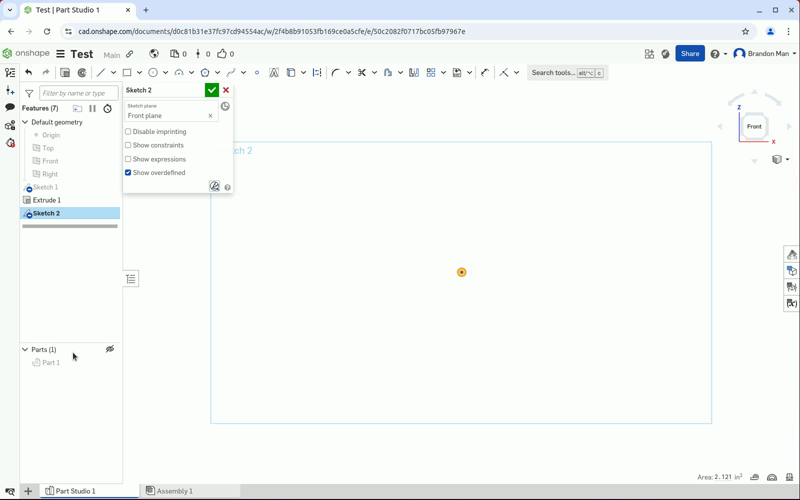
key(shift+e)
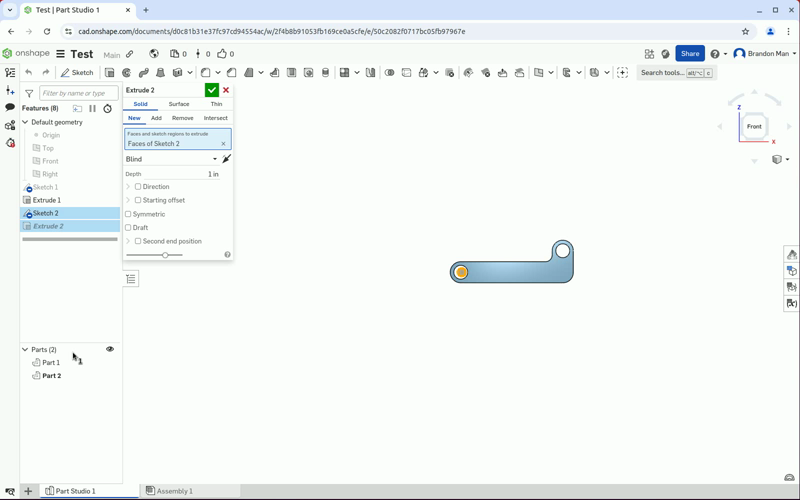
mouse_move(143, 106)
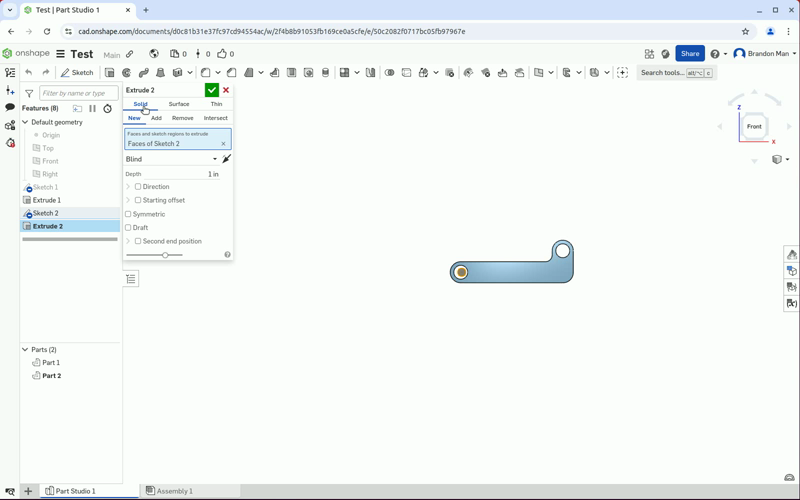
click(143, 106)
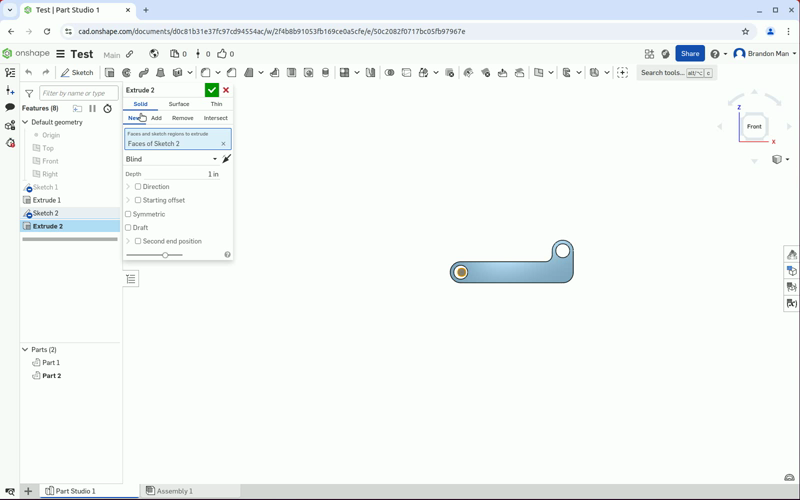
mouse_move(137, 120)
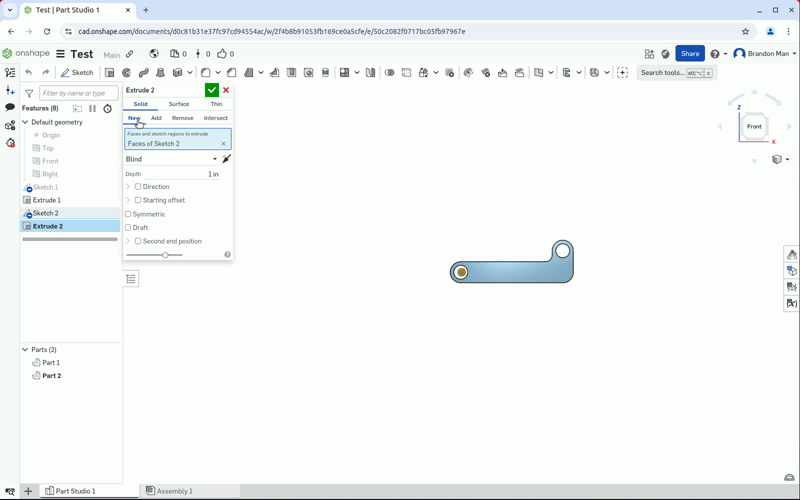
click(137, 120)
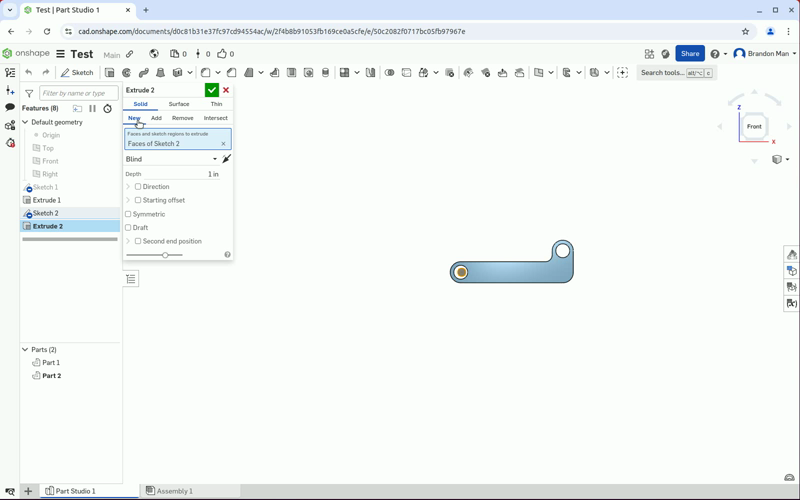
key(tab, 4)
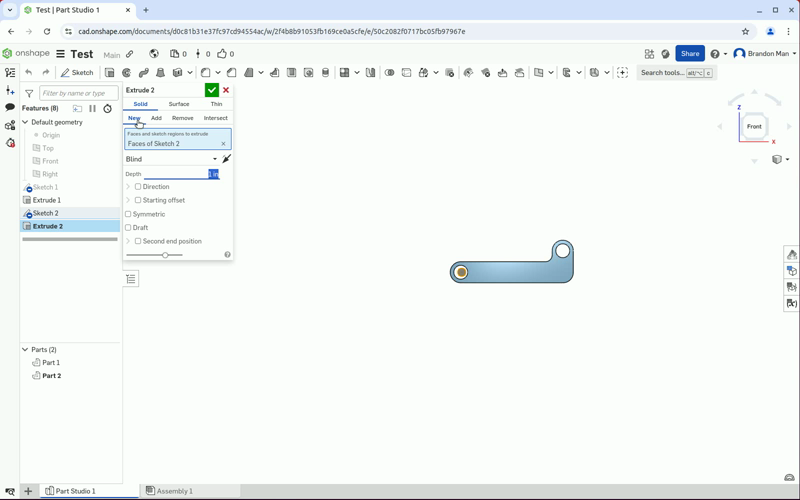
text(2.648)
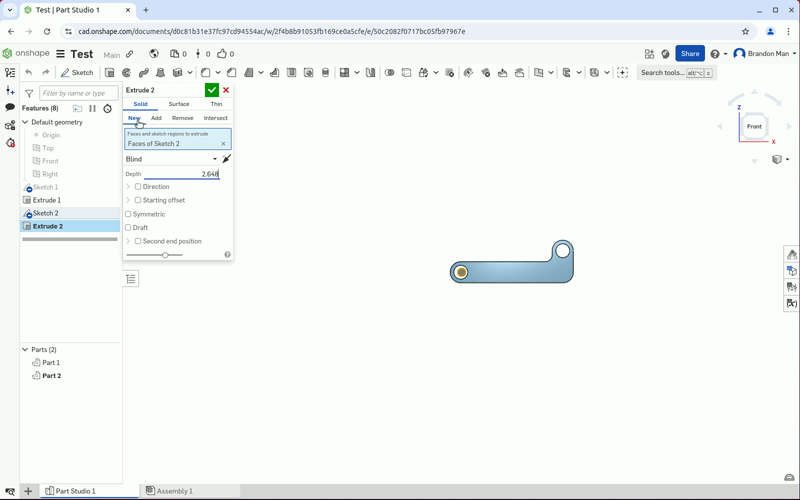
key(enter)
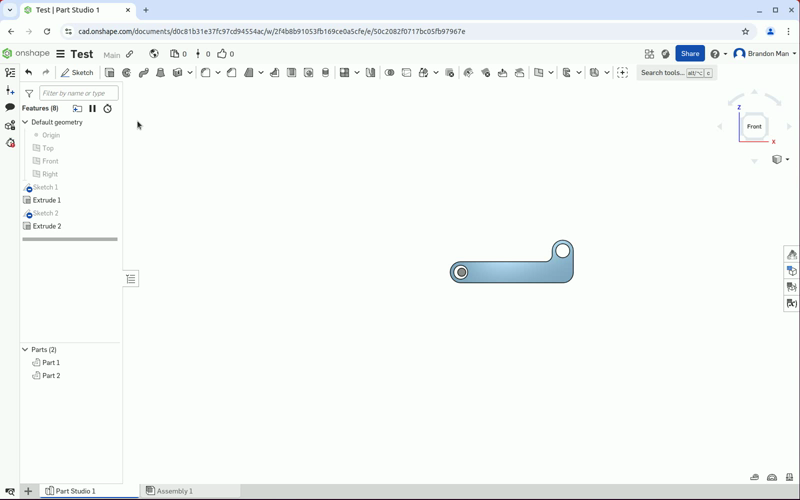
key(shift+h)
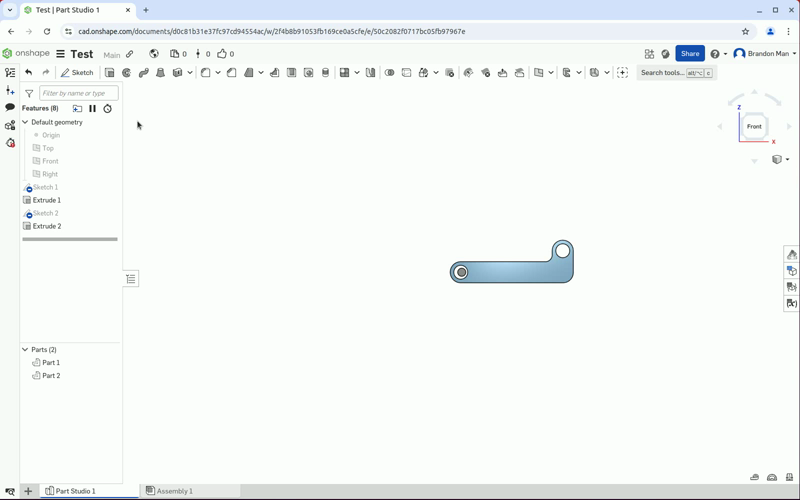
key(shift+h)
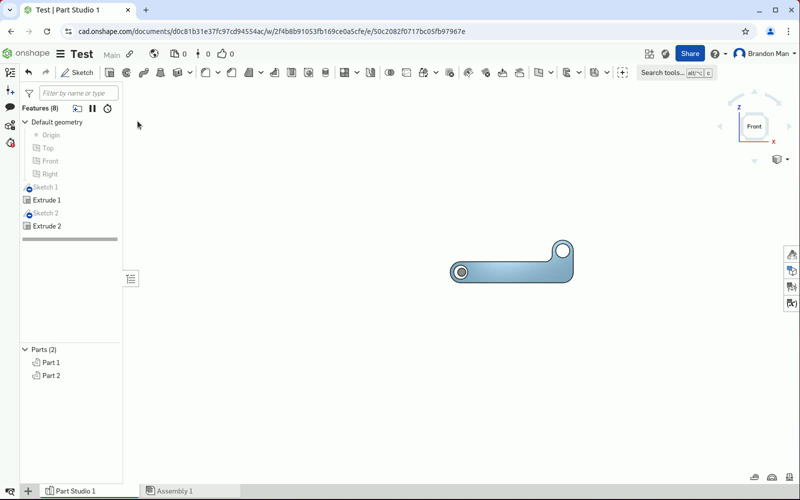
mouse_move(73, 189)
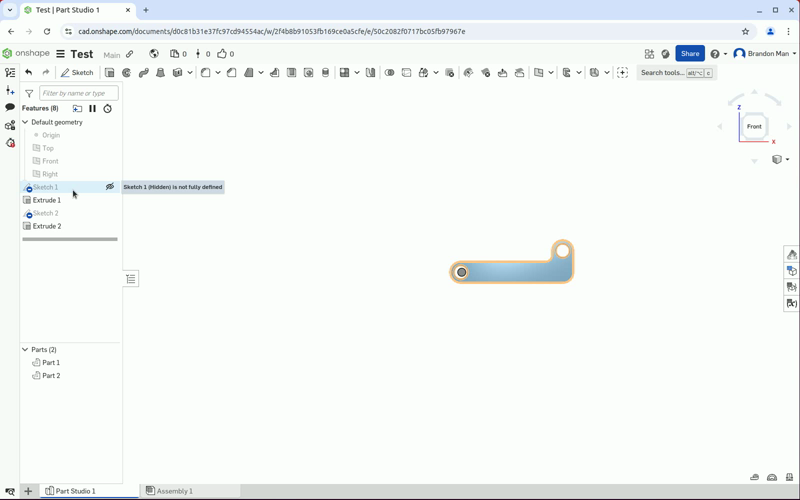
click(73, 189)
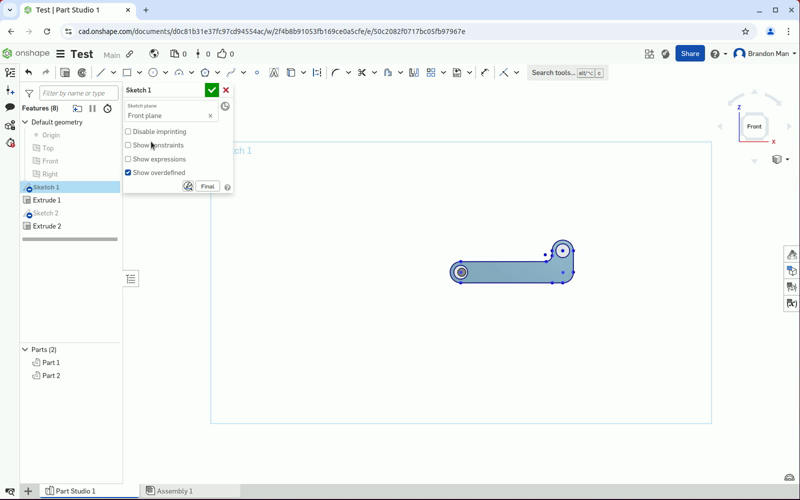
mouse_move(229, 92)
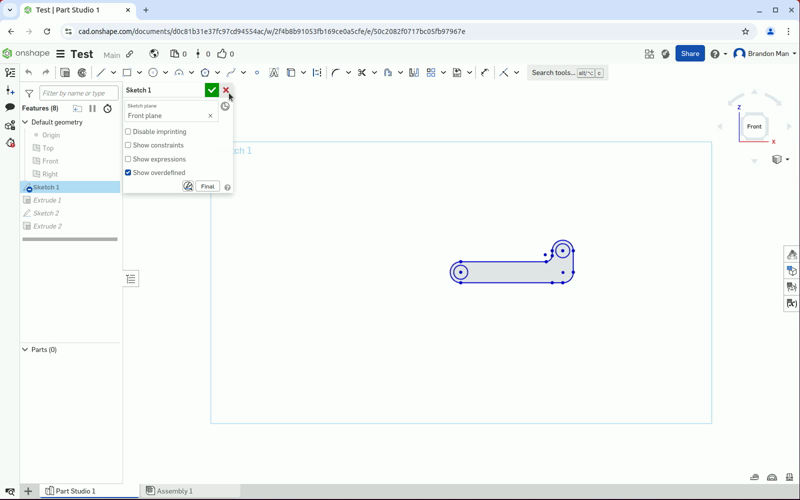
click(229, 92)
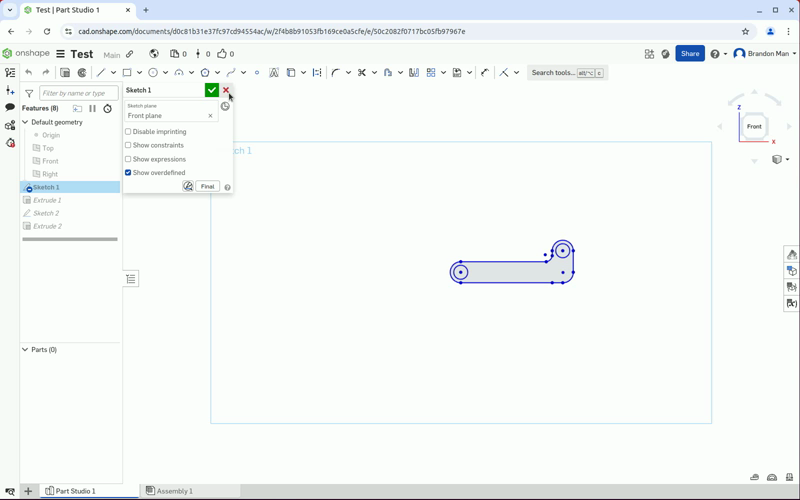
key(shift+s)
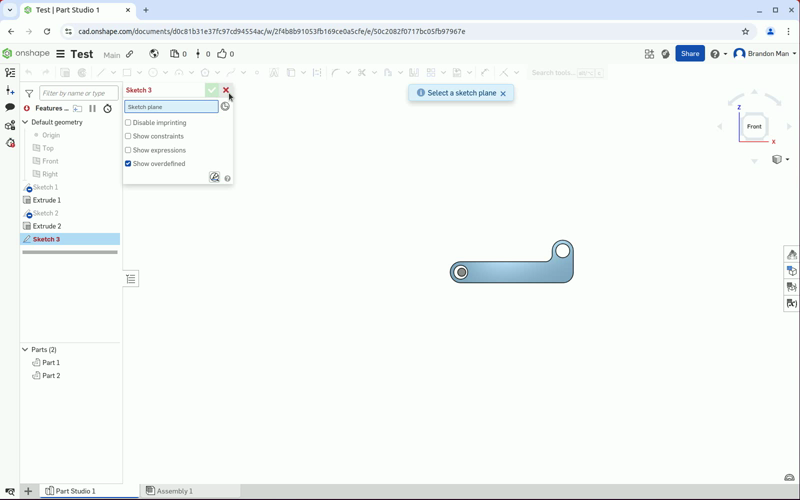
mouse_move(73, 163)
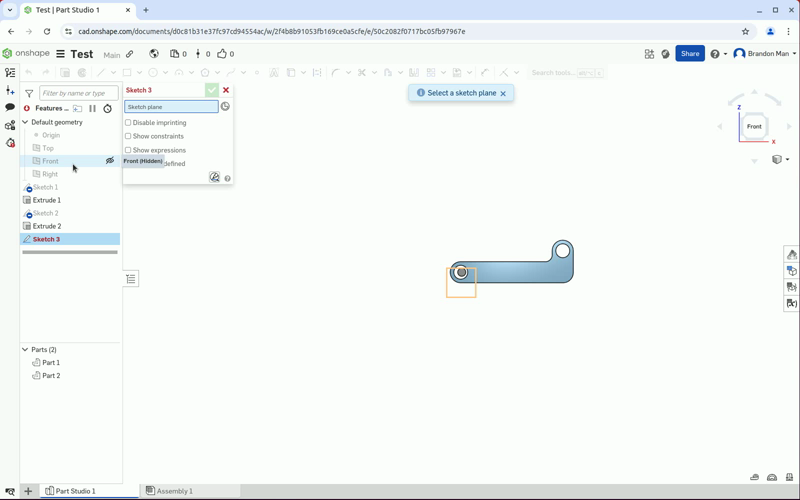
click(73, 163)
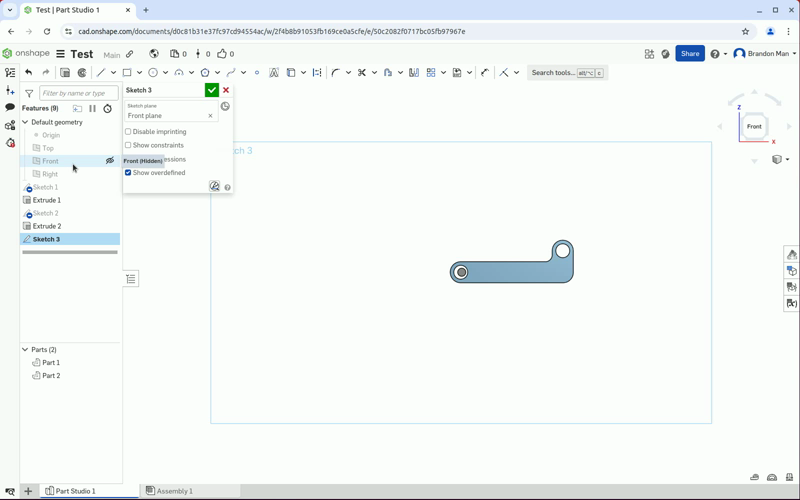
mouse_move(73, 352)
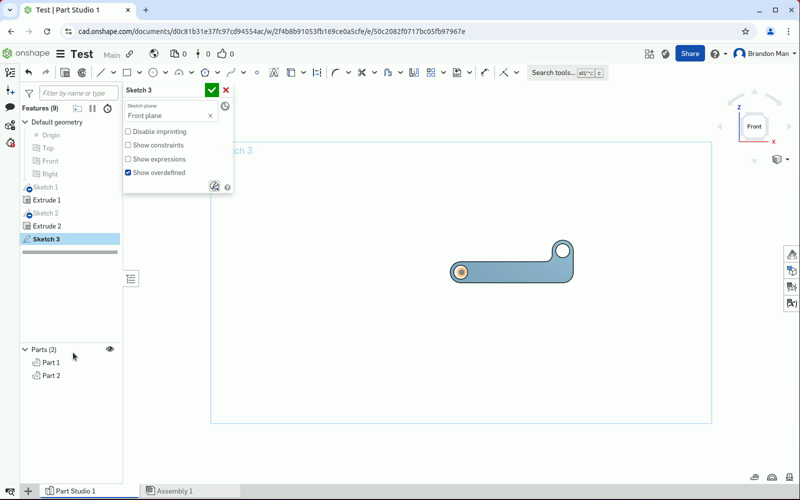
key(y)
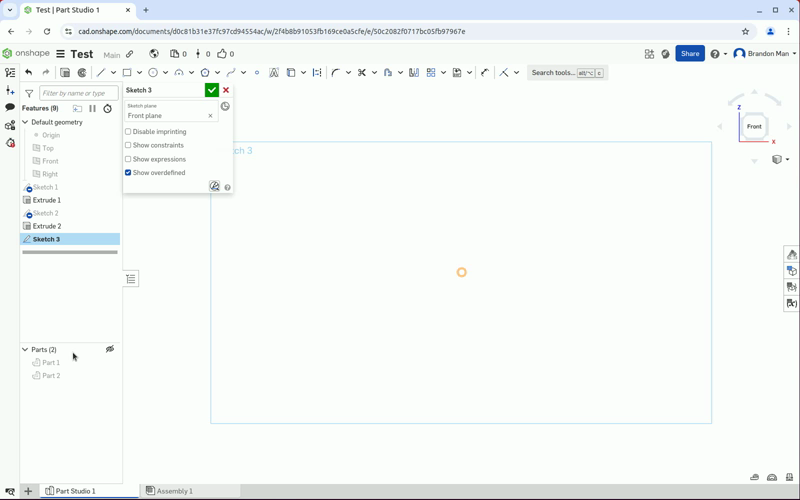
key(c)
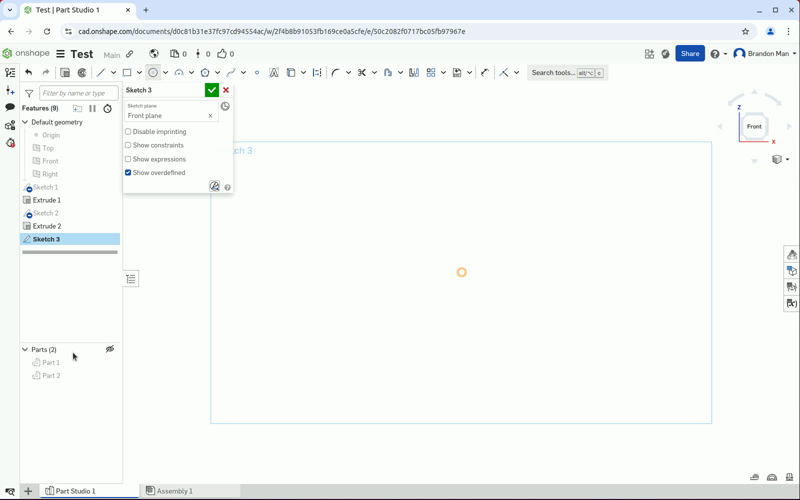
key_down(shift)
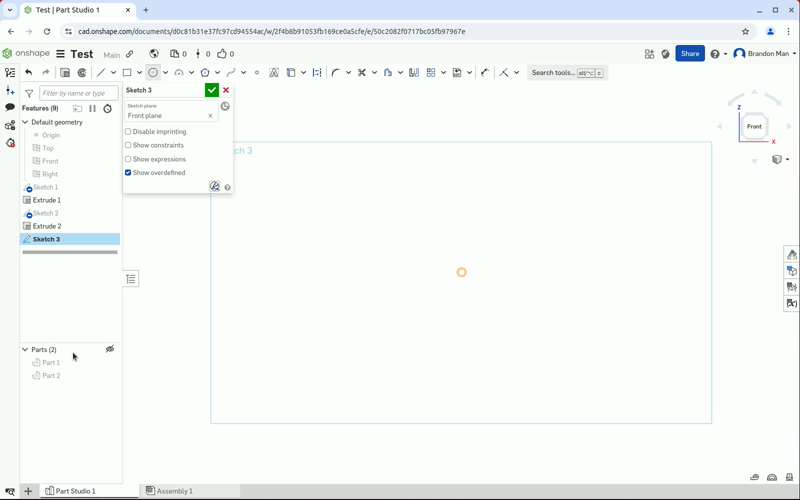
mouse_move(564, 251)
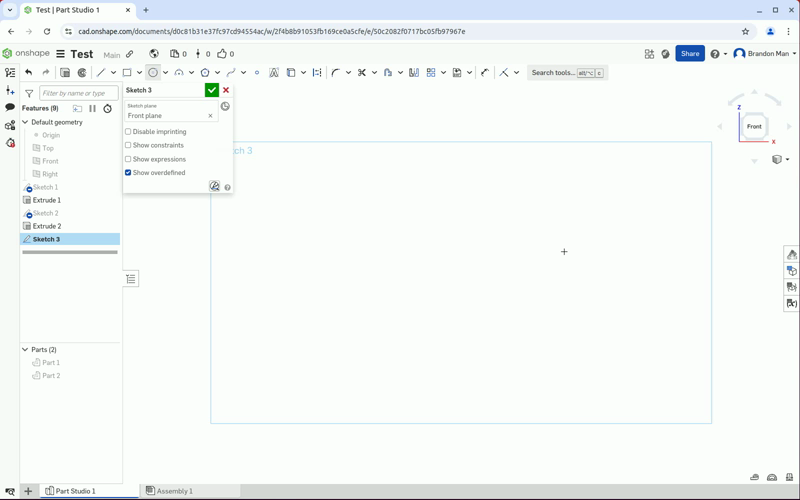
click(564, 251)
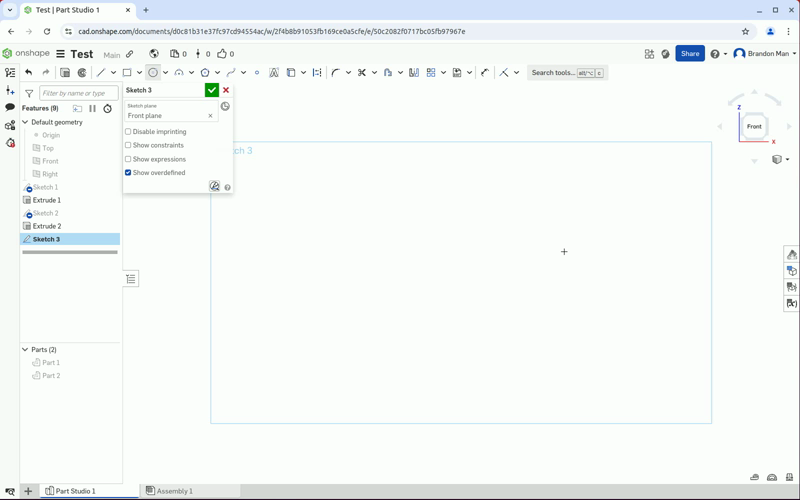
key_up(shift)
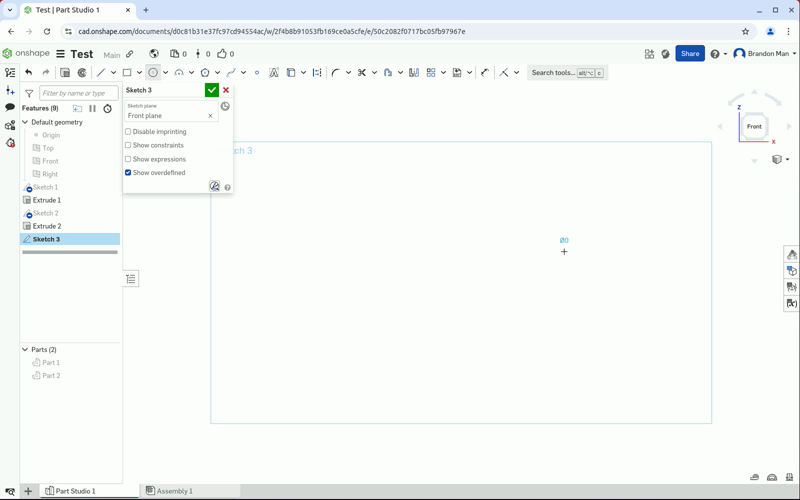
mouse_move(567, 251)
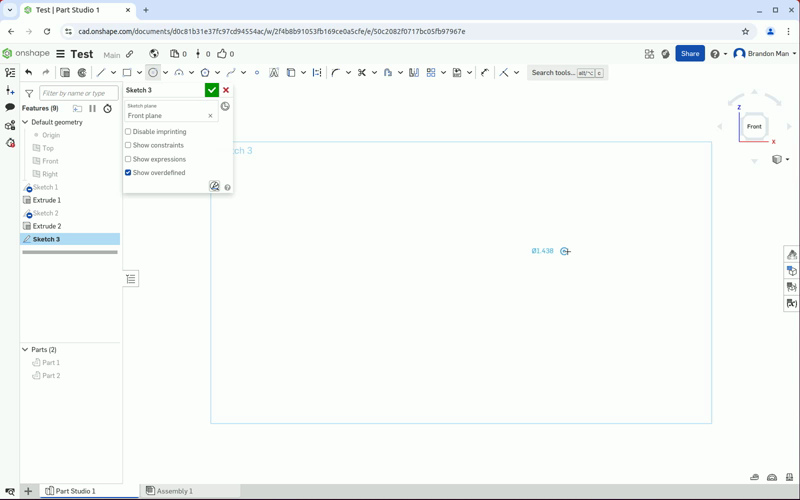
click(567, 251)
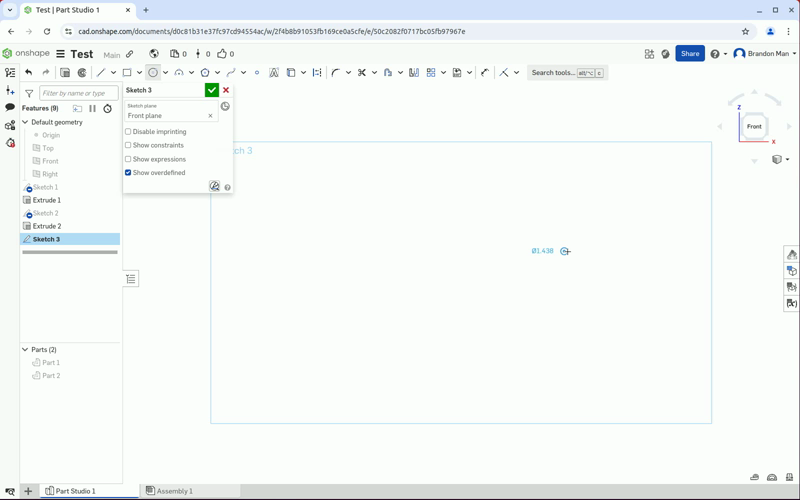
key(esc)
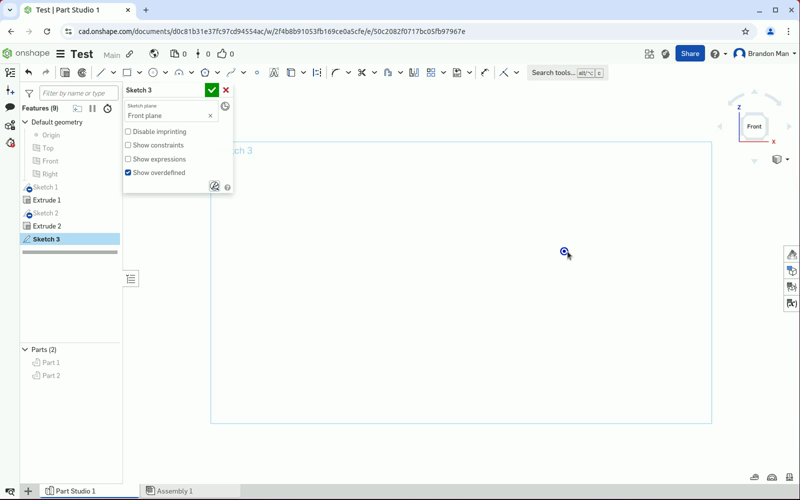
mouse_move(562, 251)
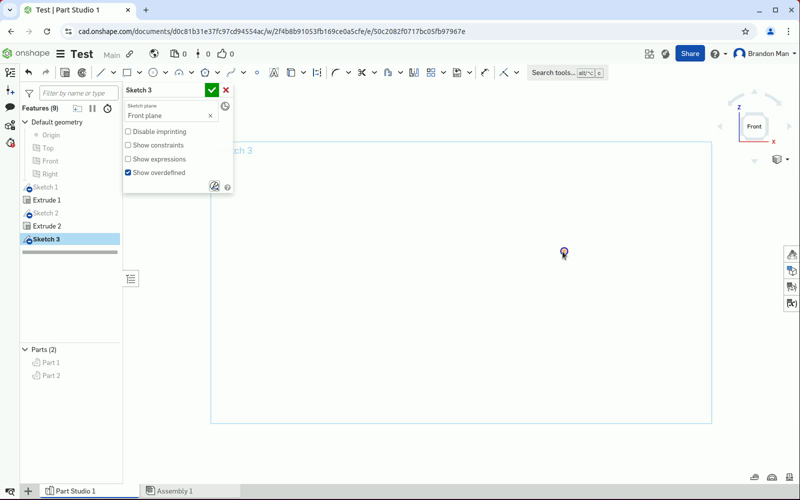
scroll(6)
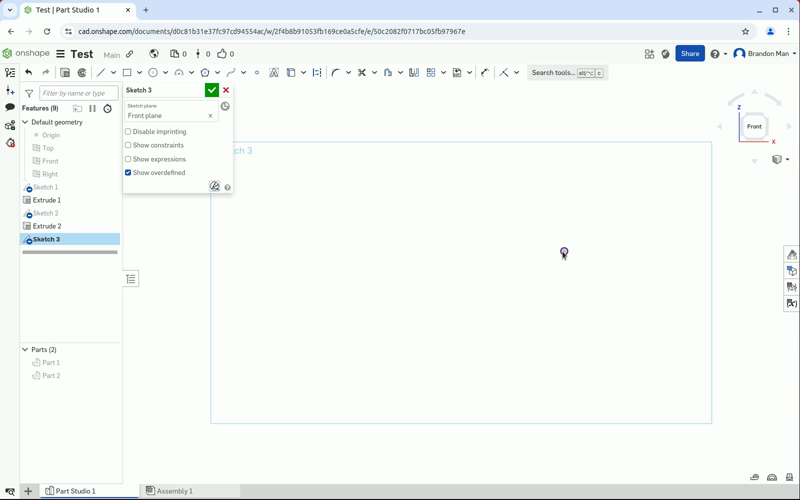
scroll(6)
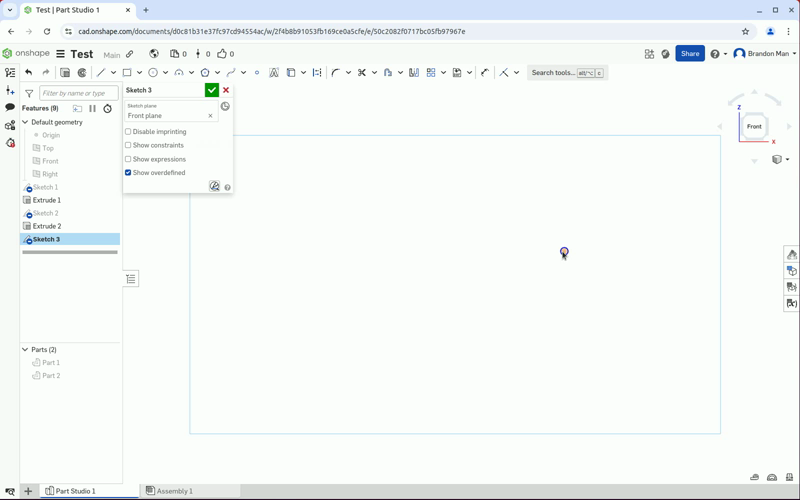
scroll(6)
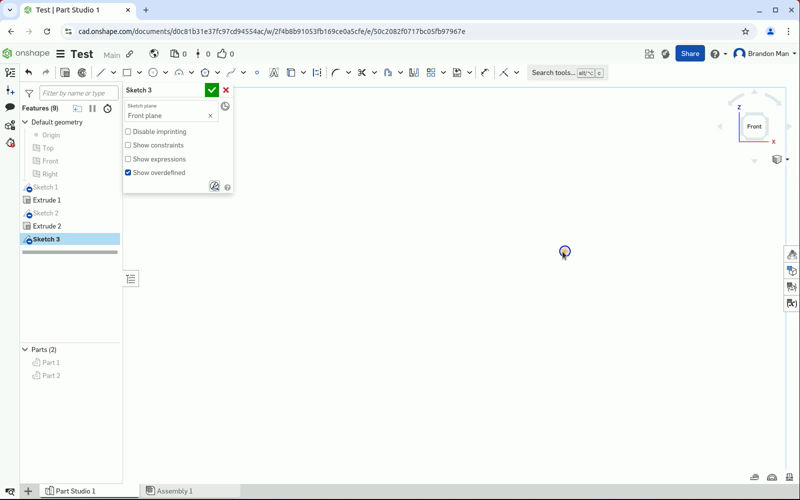
scroll(6)
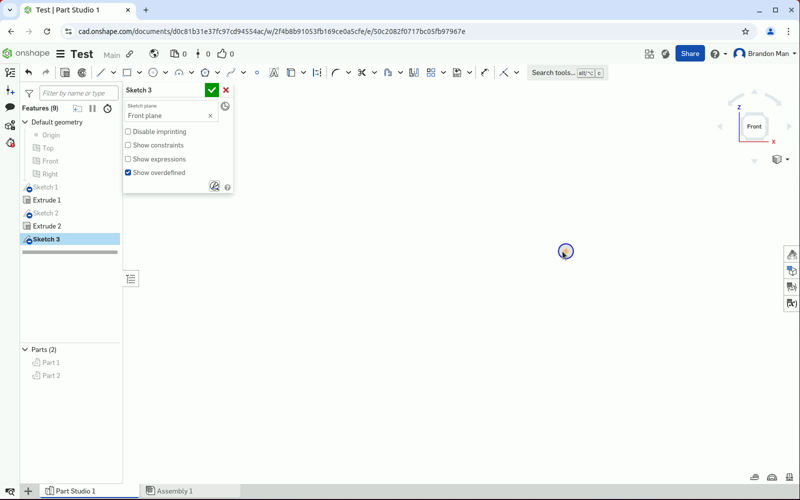
scroll(6)
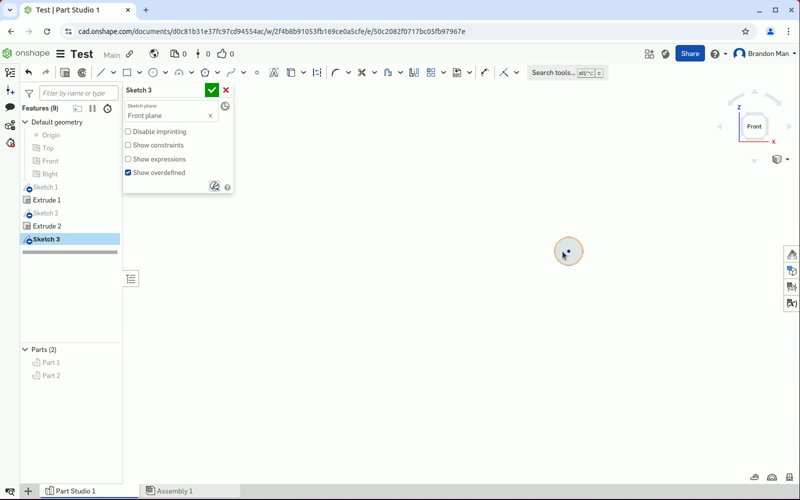
scroll(6)
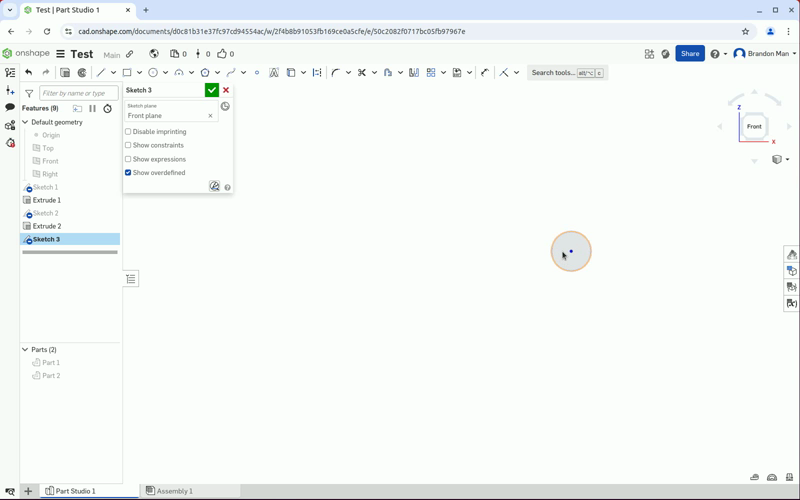
scroll(6)
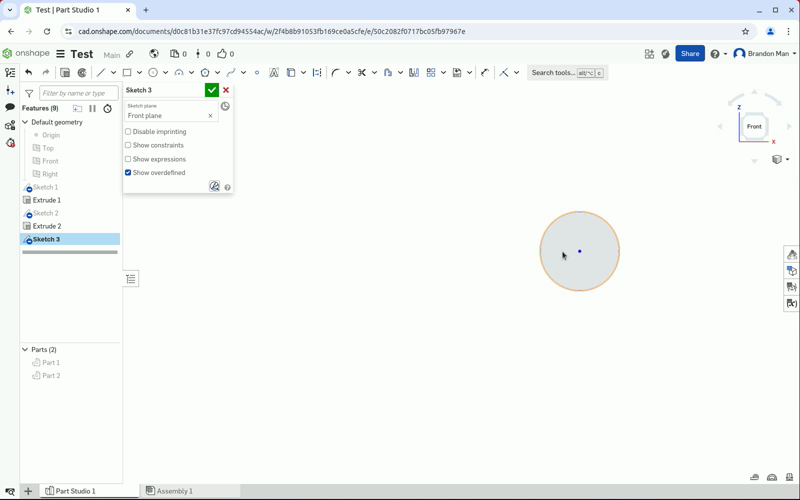
click(562, 251)
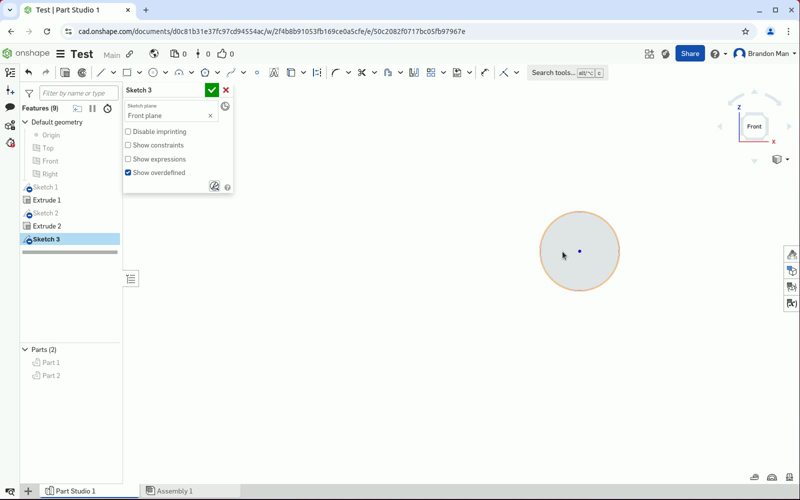
scroll(-6)
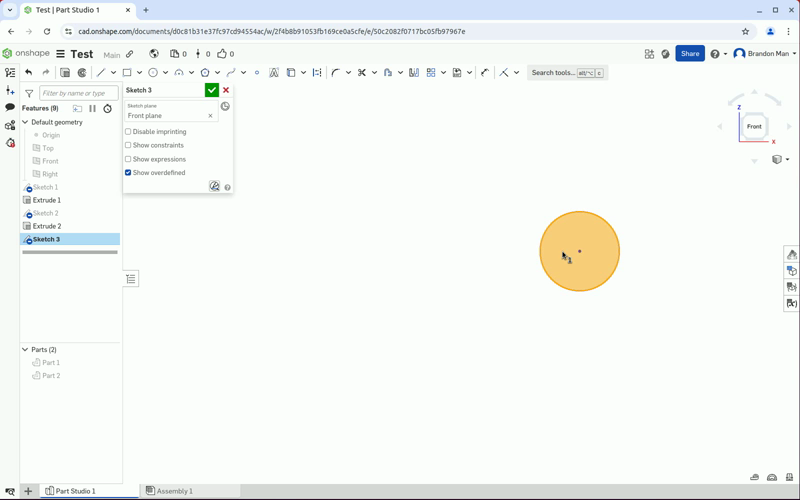
scroll(-6)
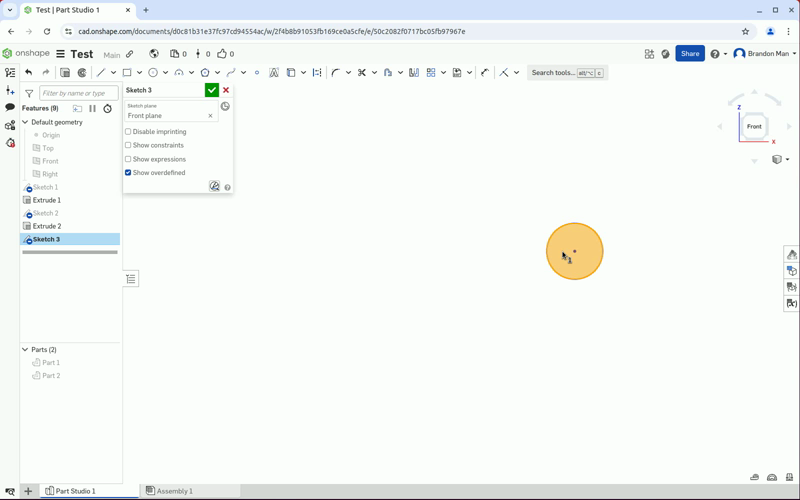
scroll(-6)
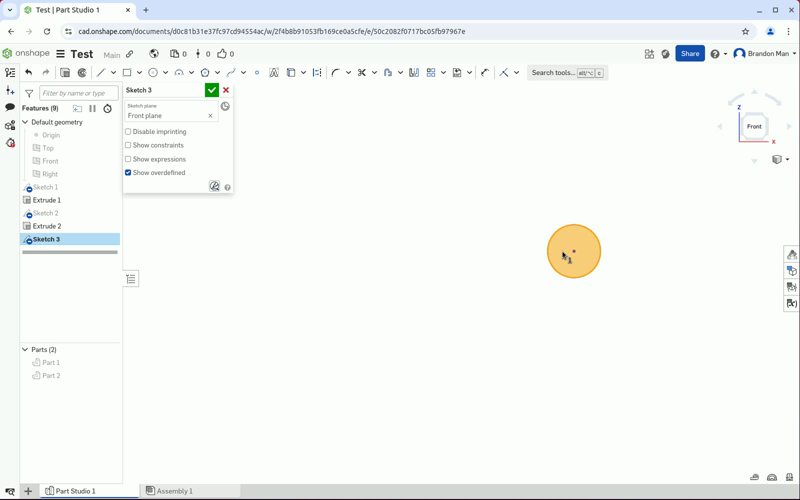
scroll(-6)
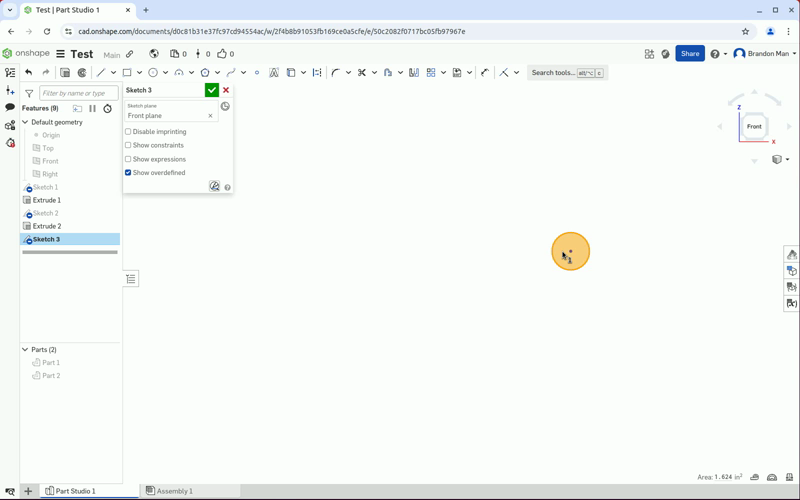
scroll(-6)
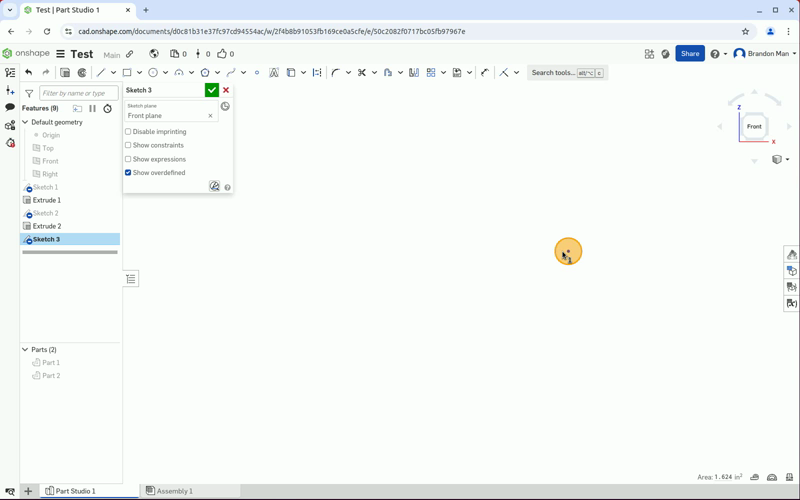
scroll(-6)
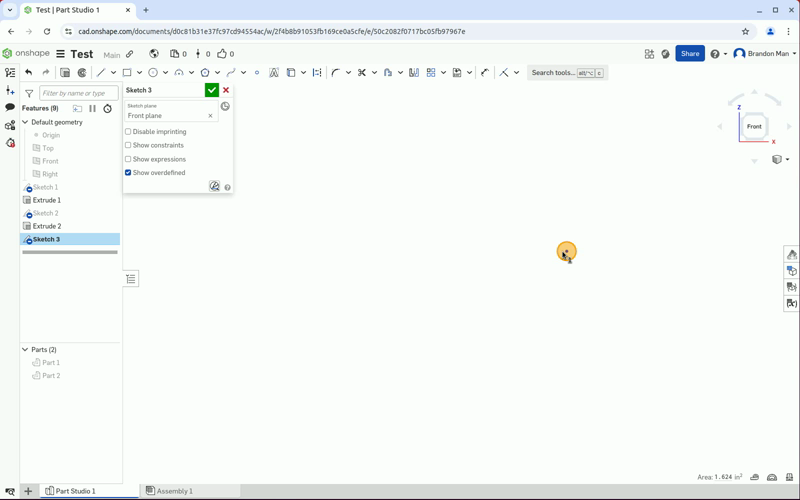
scroll(-6)
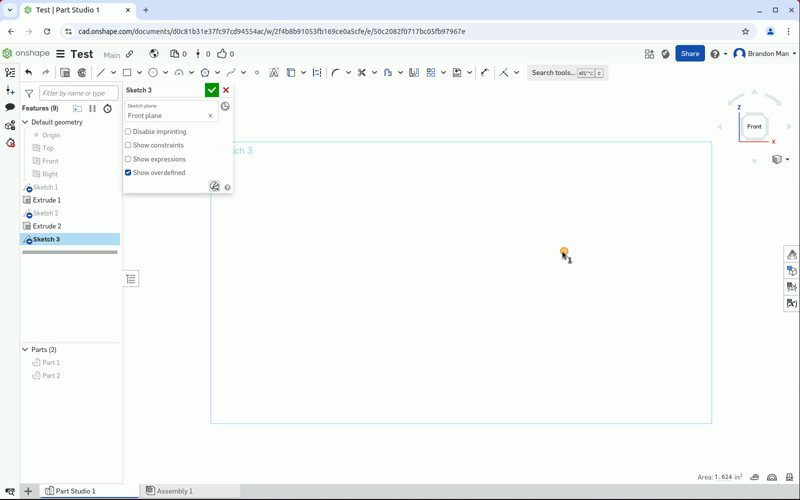
mouse_move(73, 352)
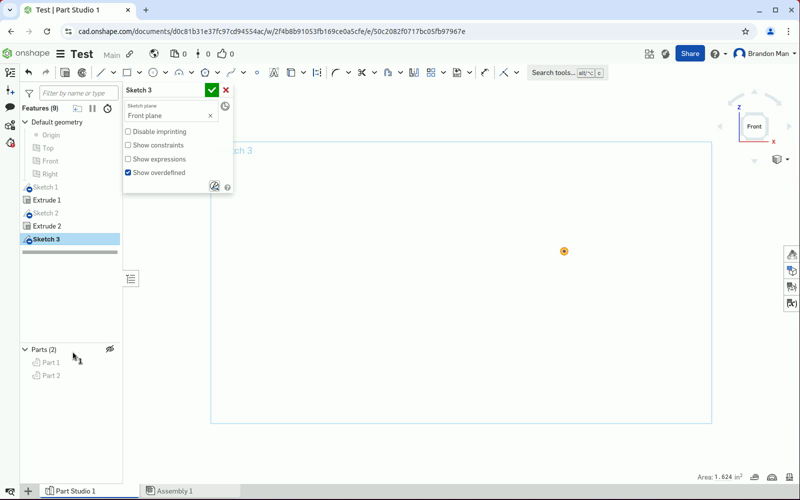
key(shift+y)
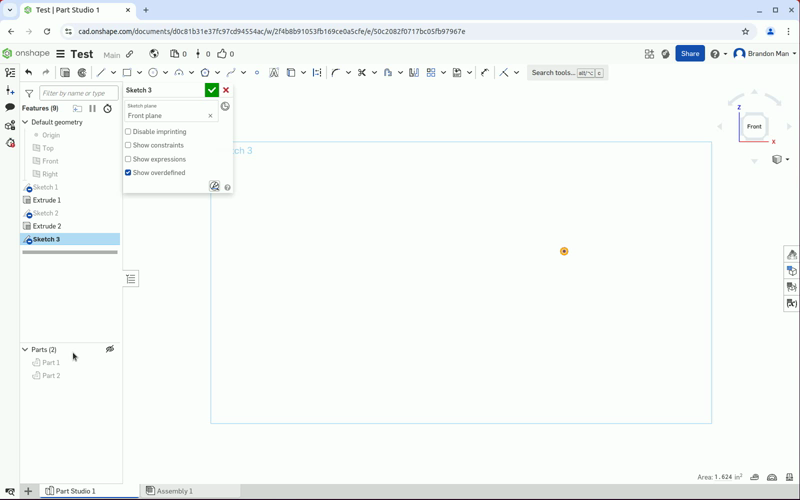
key(shift+e)
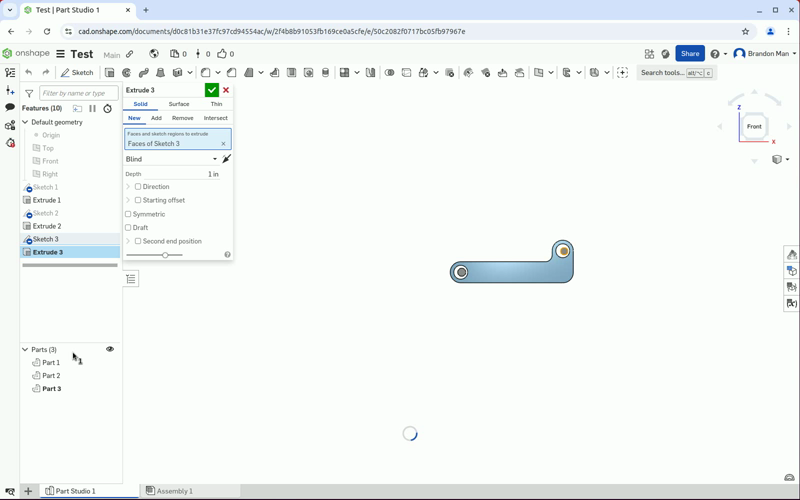
mouse_move(143, 106)
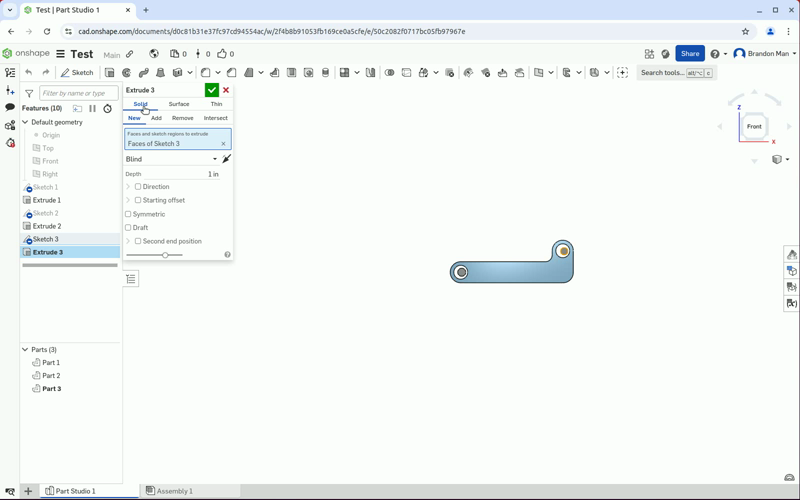
click(143, 106)
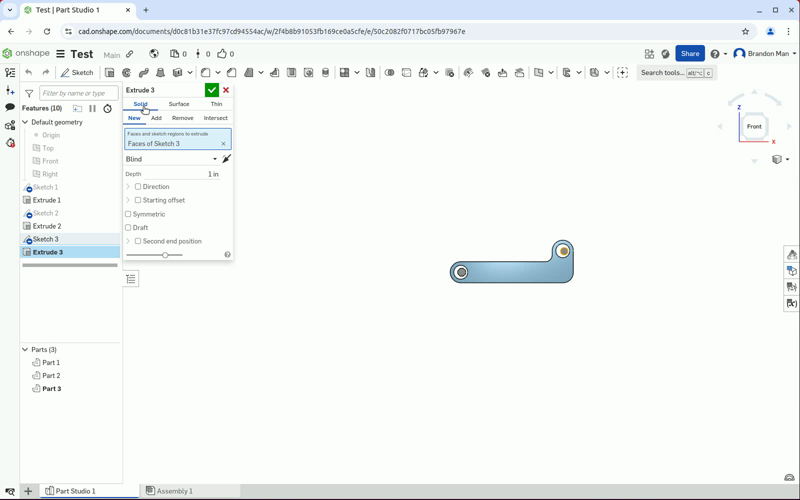
mouse_move(137, 120)
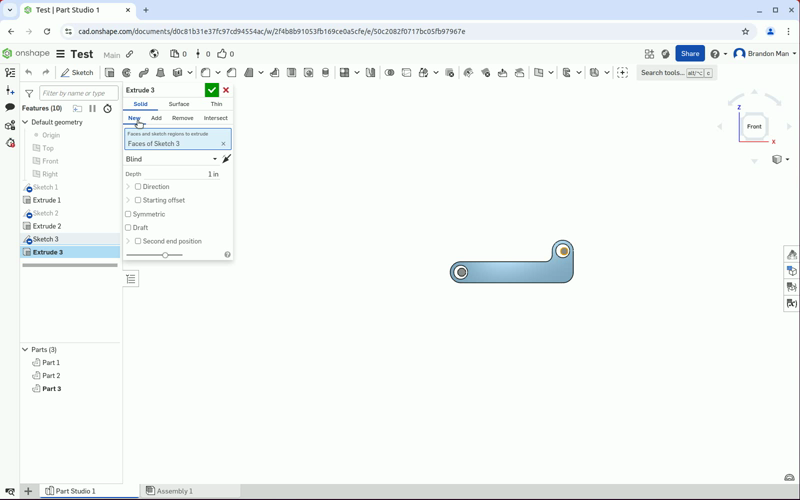
click(137, 120)
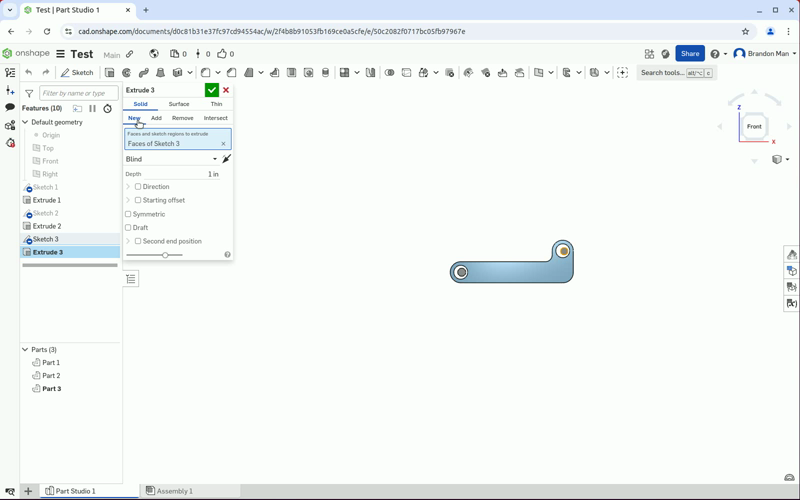
key(tab, 4)
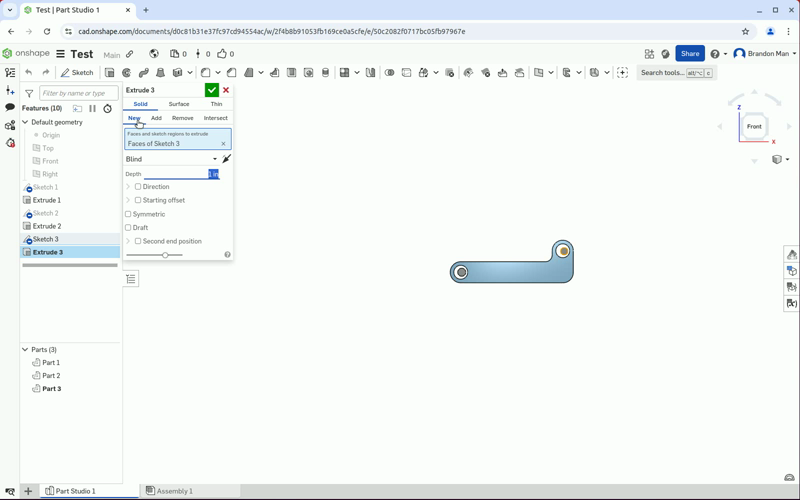
text(2.648)
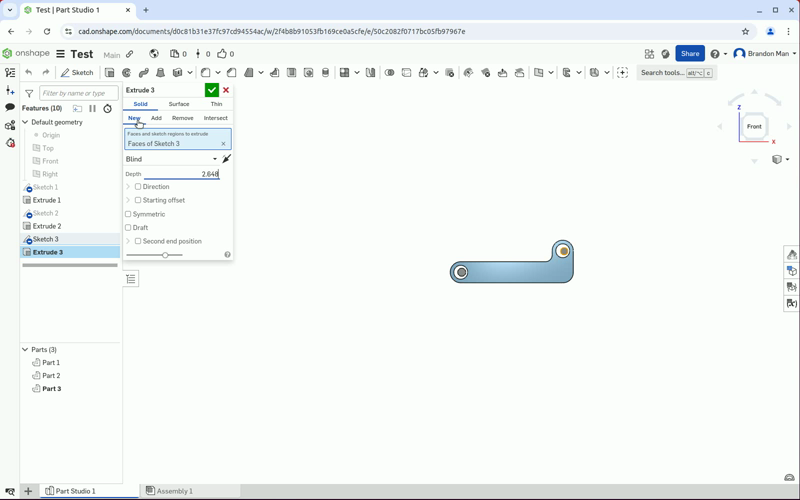
key(enter)
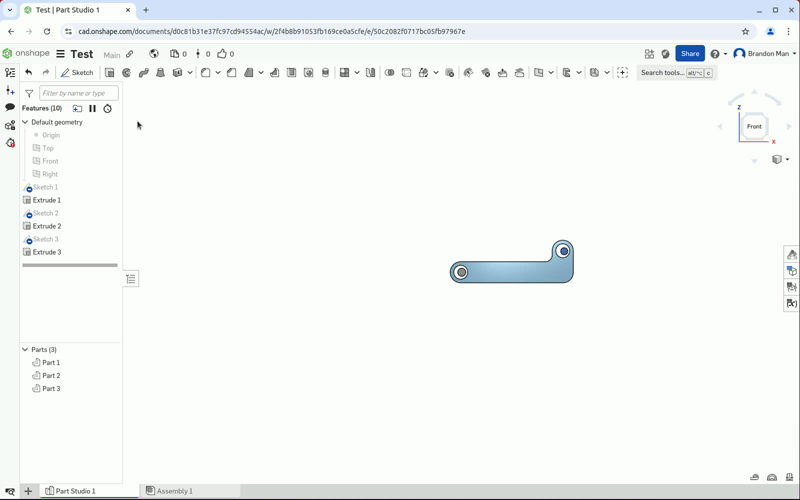
key(shift+h)
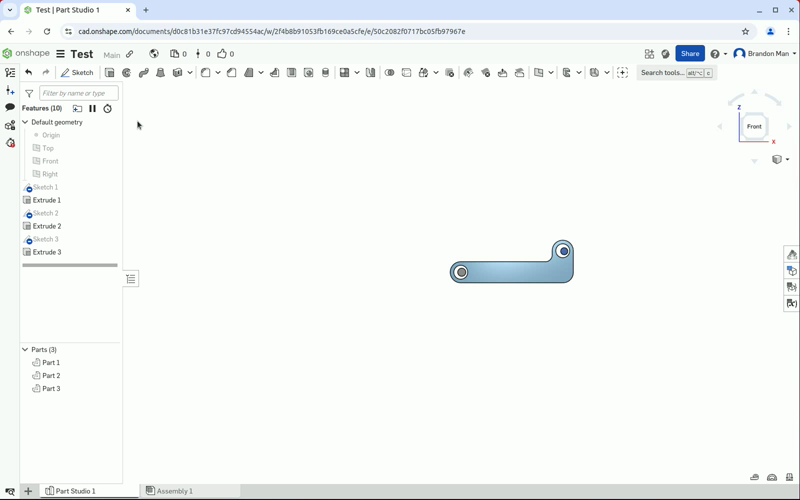
key(shift+h)
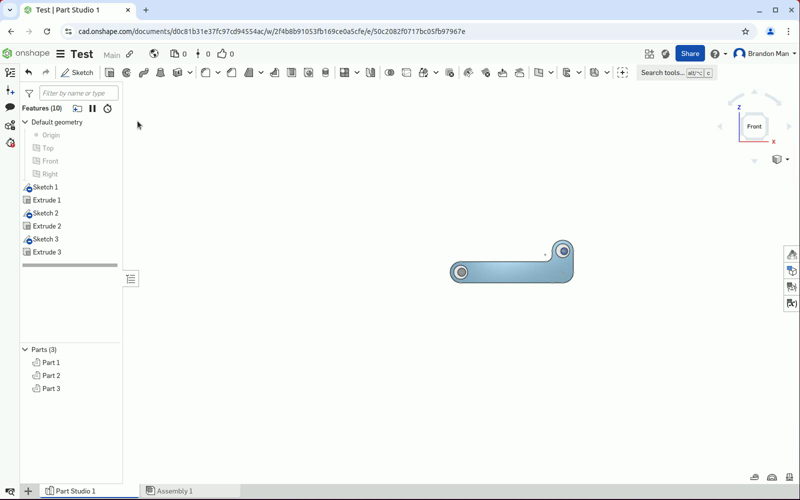
key(shift+7)
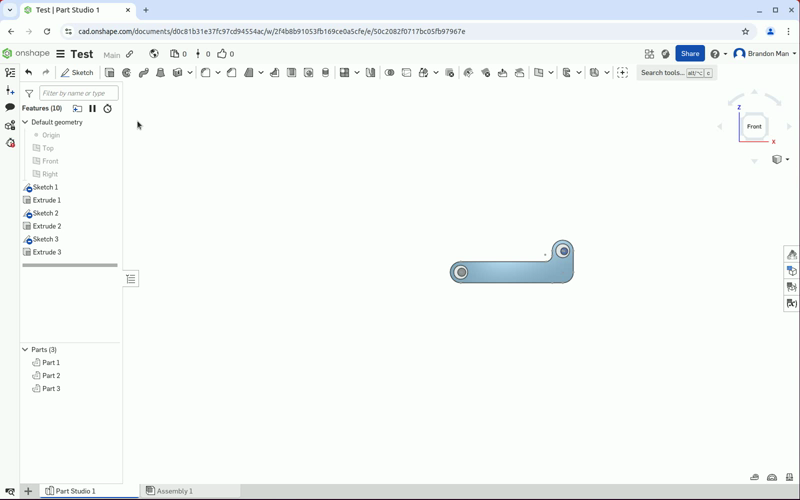
key(left, 2)
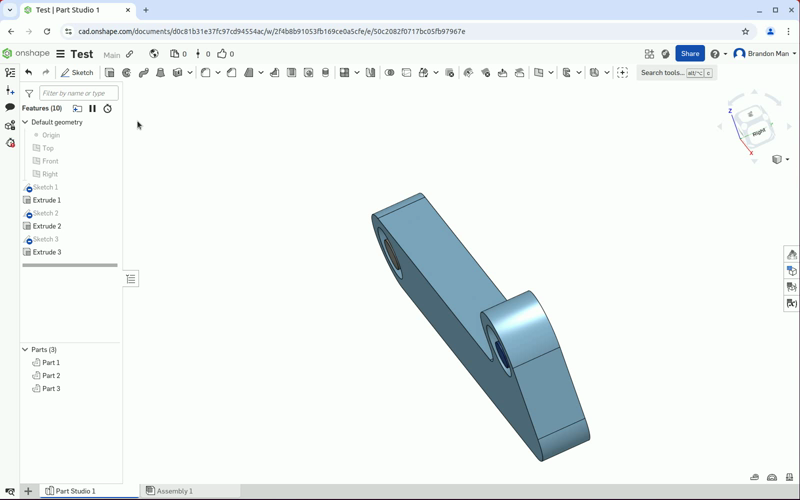
key(down, 2)
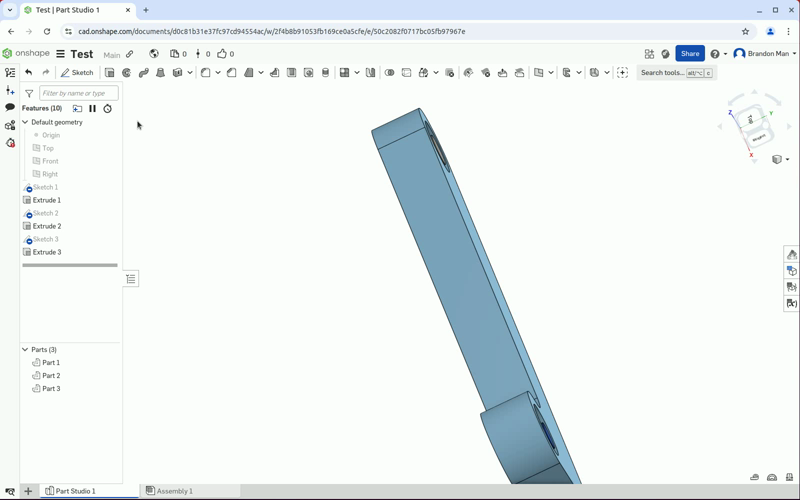
key(up, 2)
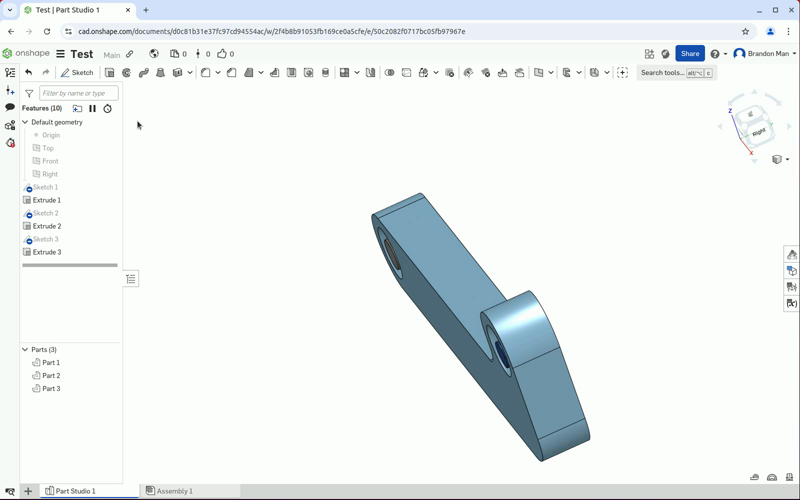
key(right, 2)
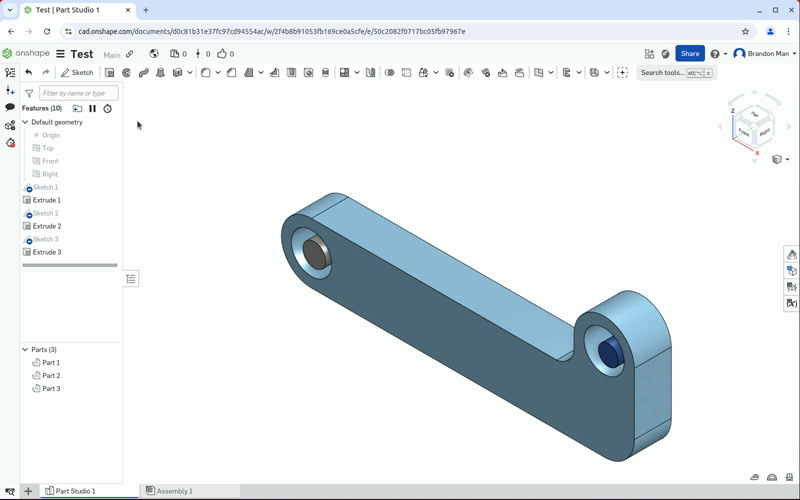
mouse_move(73, 189)
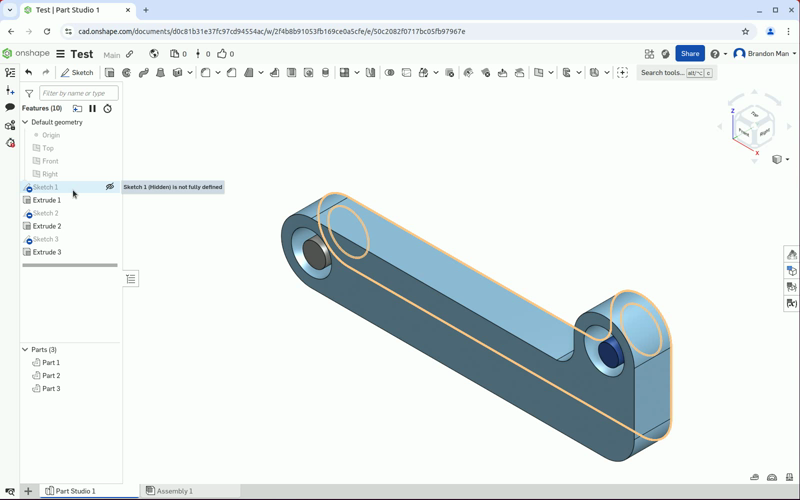
click(73, 189)